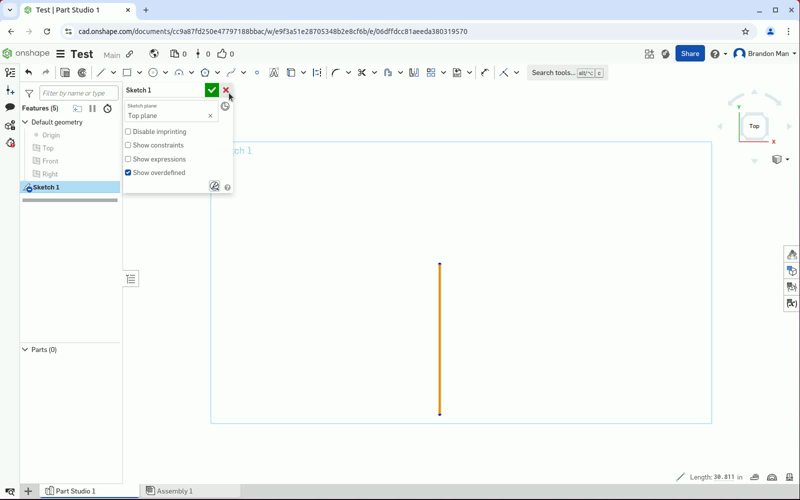
key(shift+h)
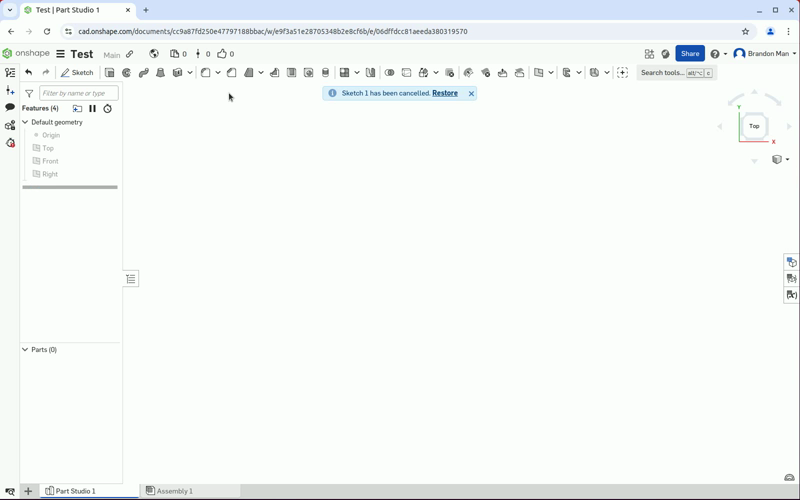
mouse_move(73, 352)
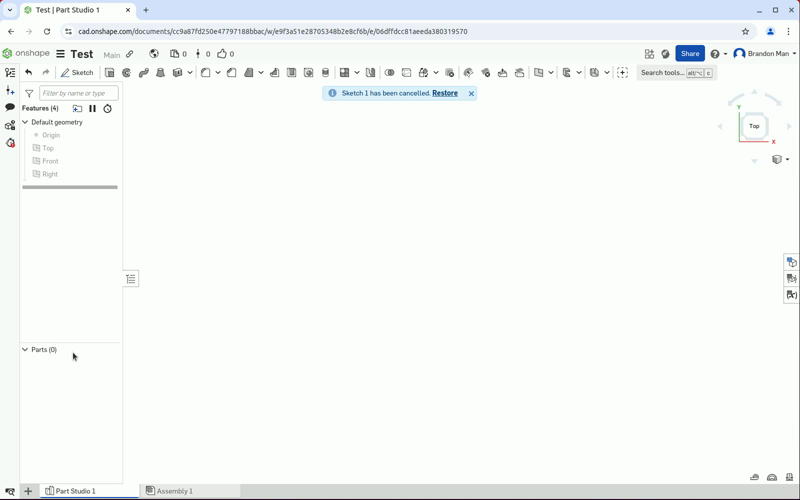
key(y)
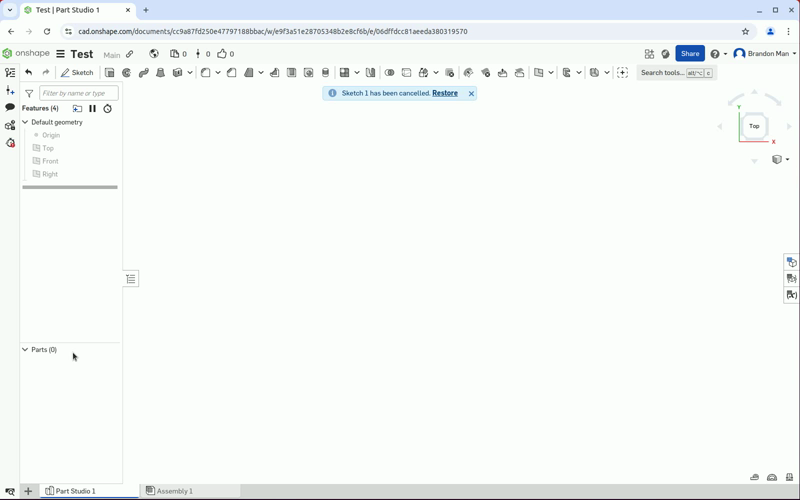
key(shift+p)
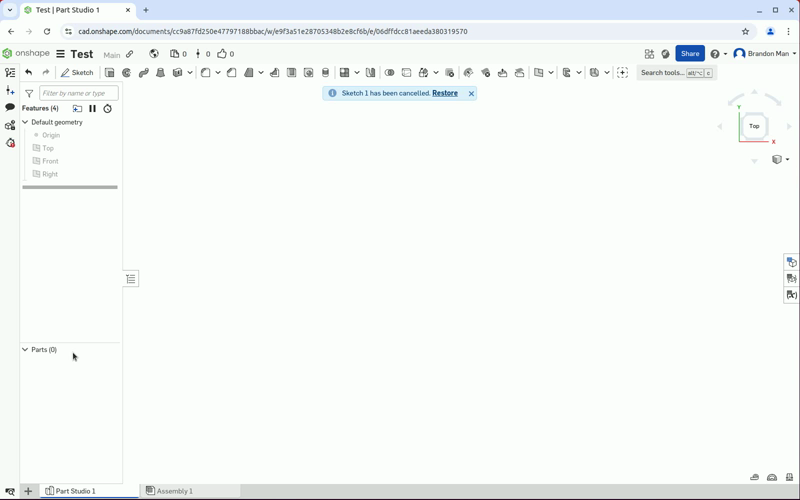
key(space)
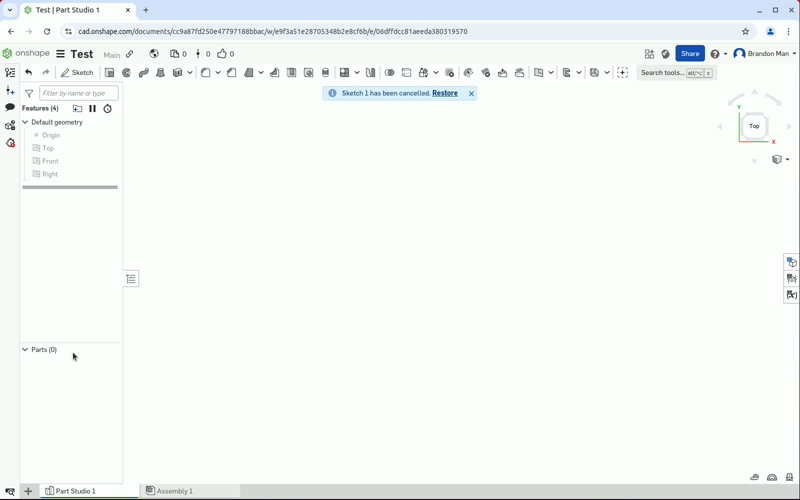
key_down(shift)
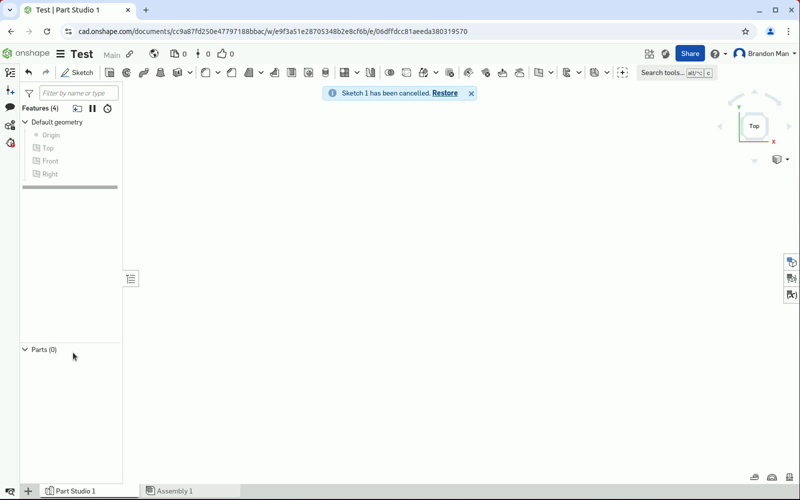
key(up)
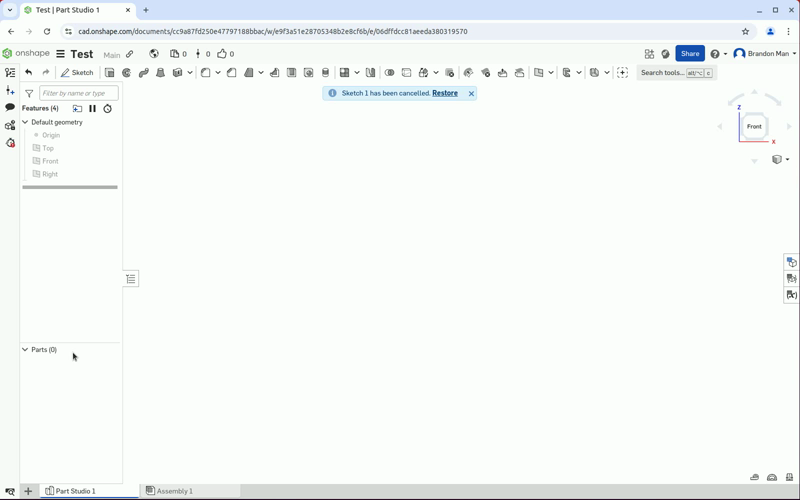
key_up(shift)
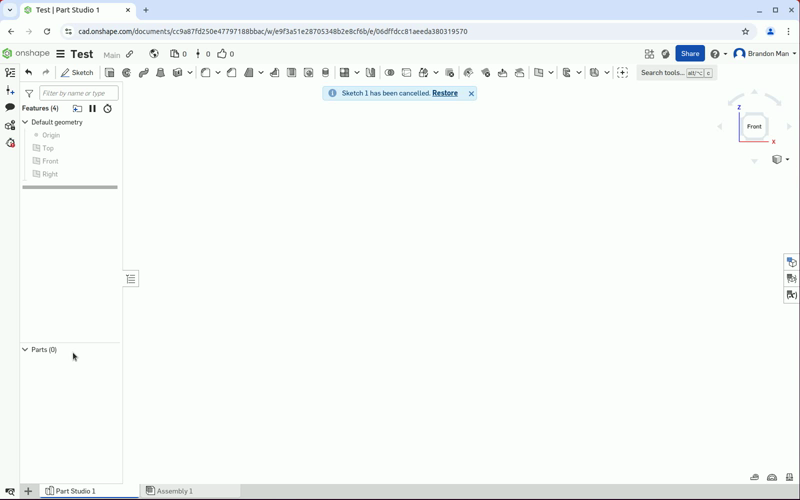
mouse_move(73, 352)
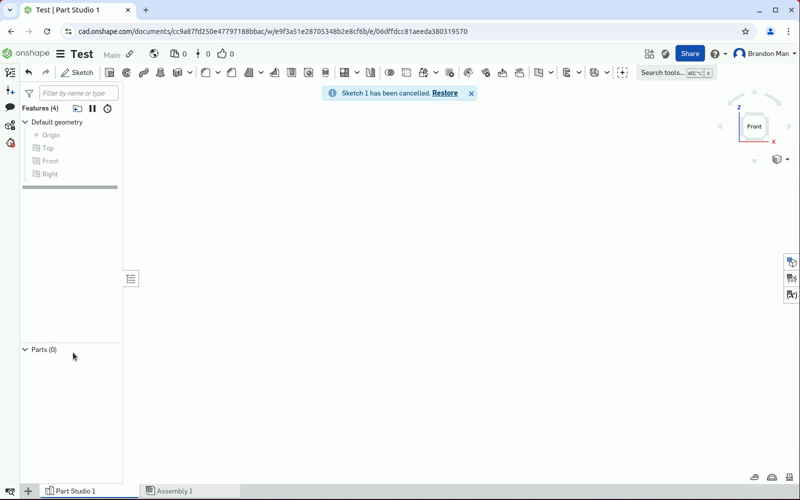
key(shift+y)
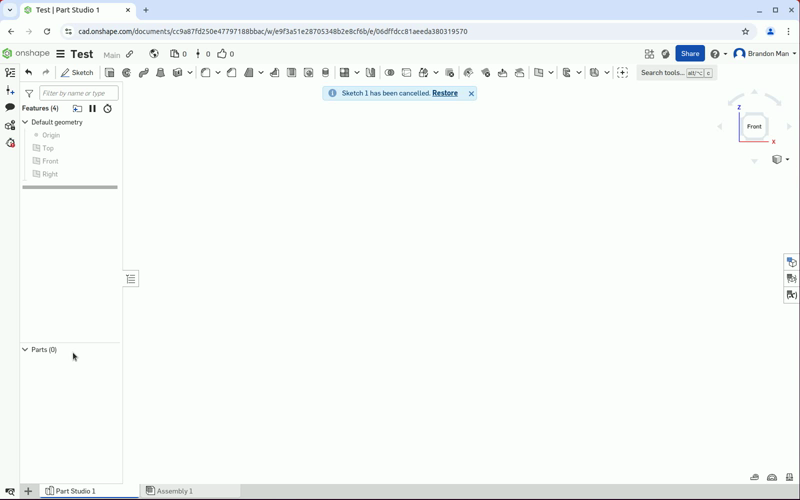
key(shift+s)
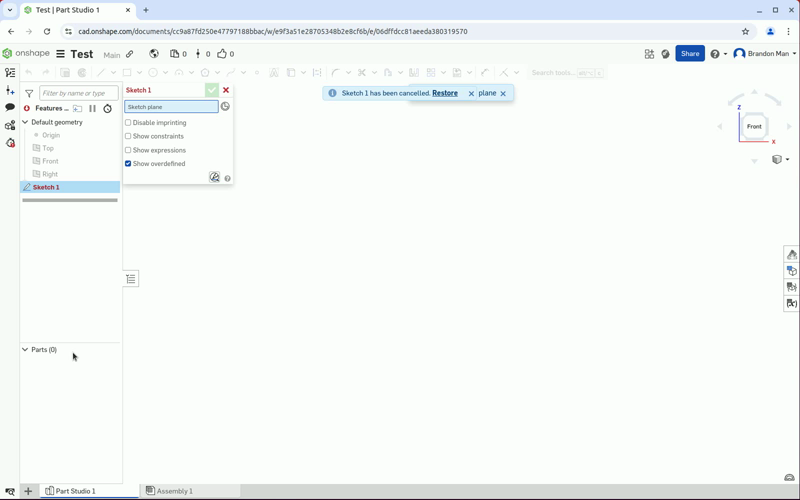
mouse_move(73, 163)
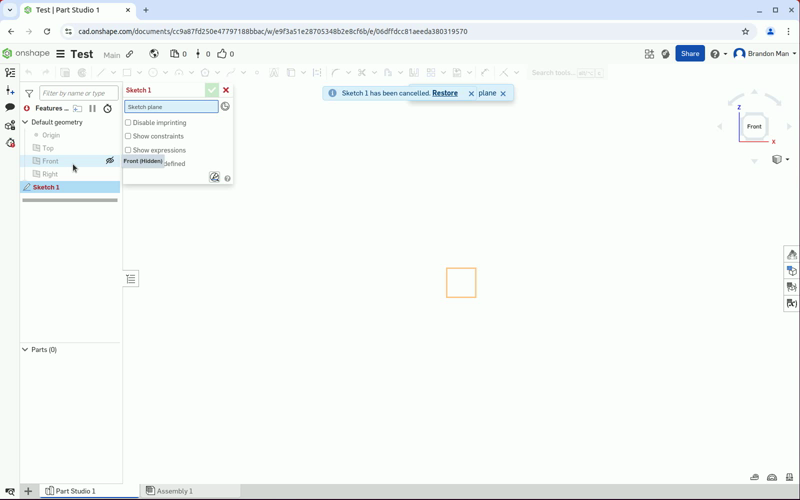
click(73, 163)
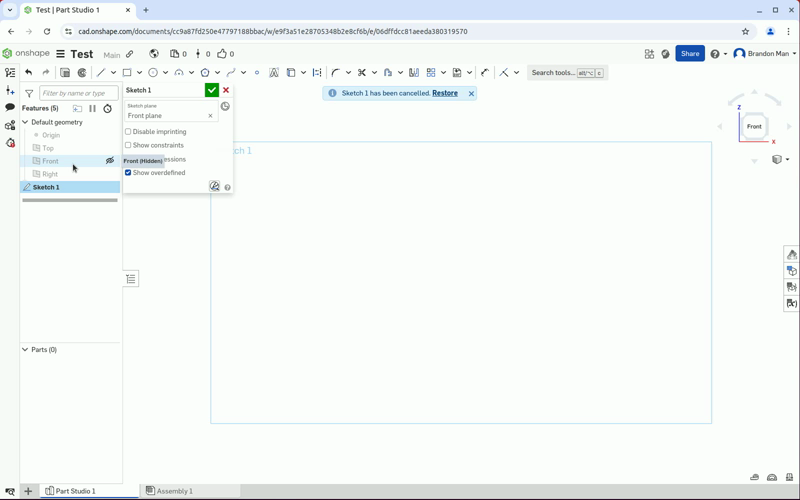
mouse_move(73, 352)
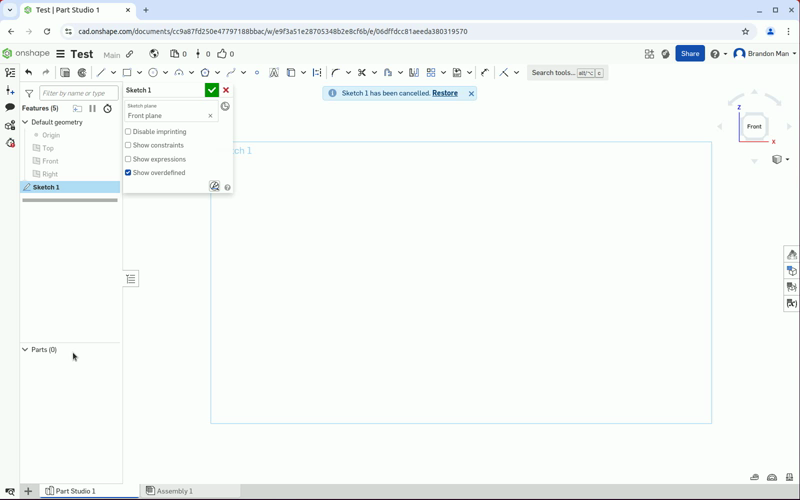
key(y)
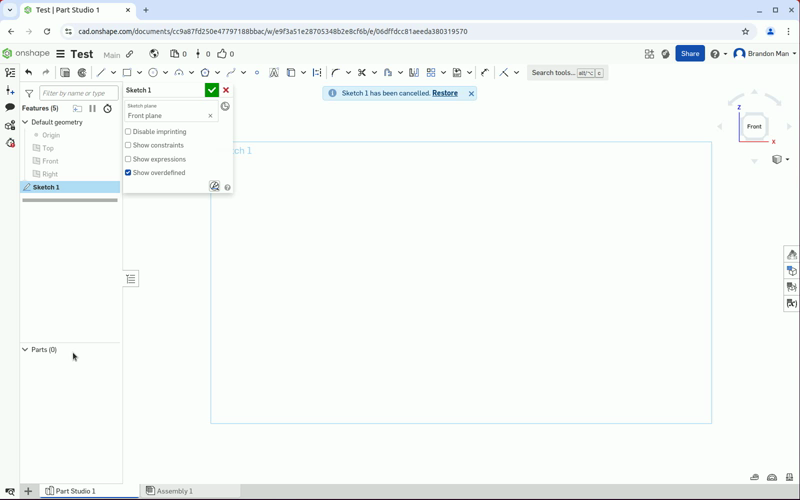
key(l)
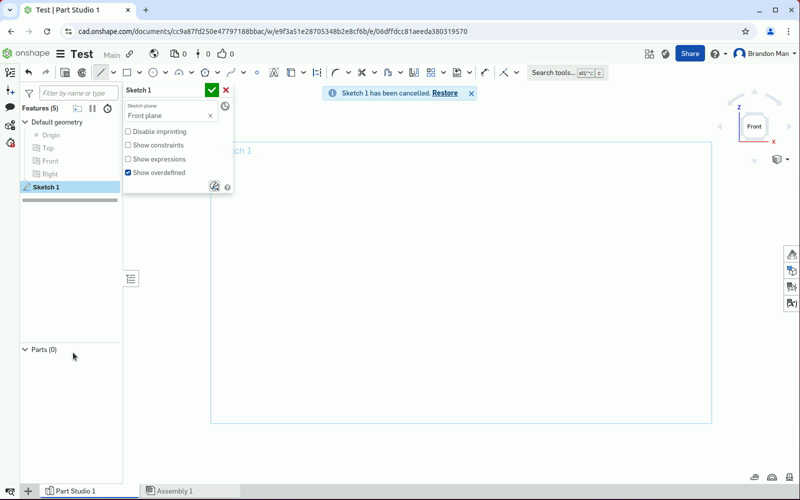
key_down(shift)
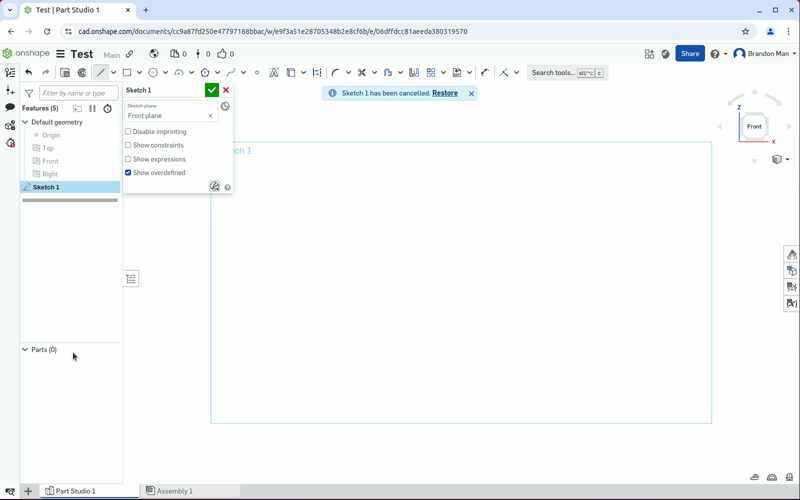
mouse_move(460, 282)
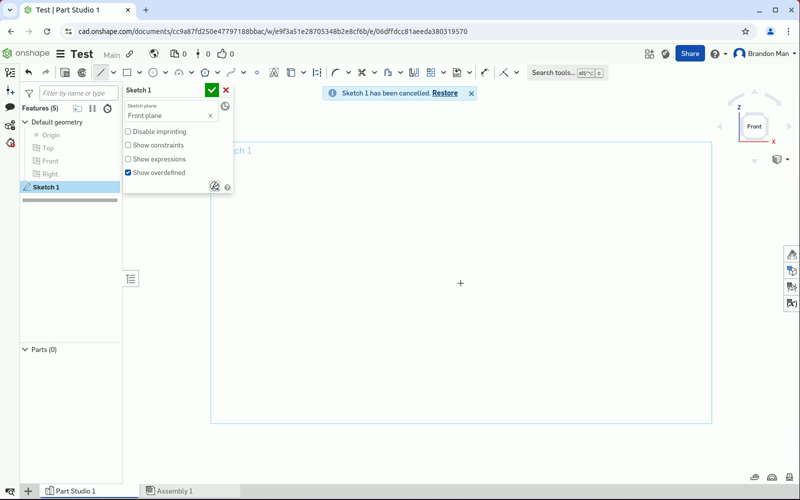
click(460, 282)
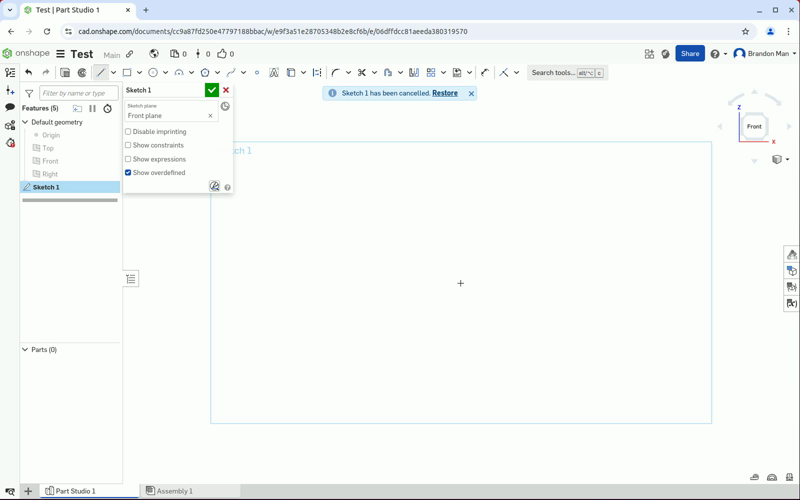
key_up(shift)
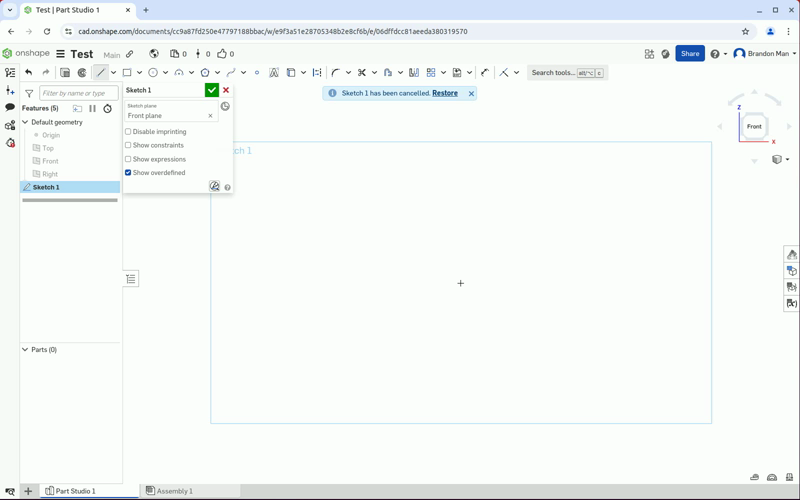
key_down(shift)
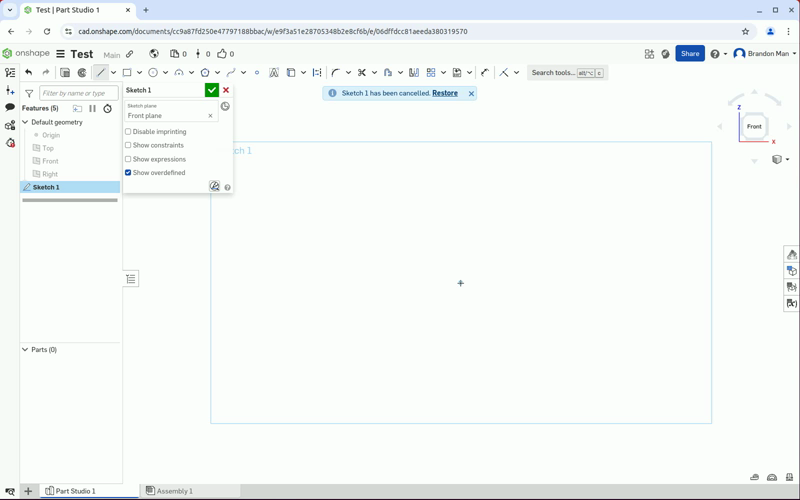
mouse_move(573, 282)
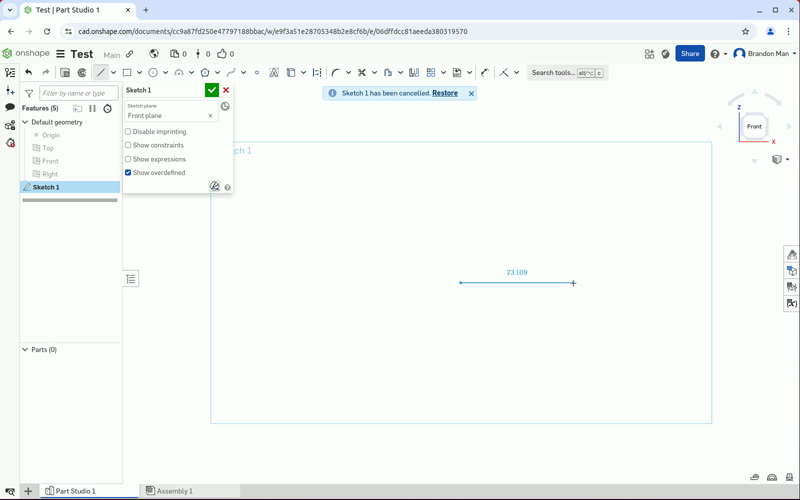
click(573, 282)
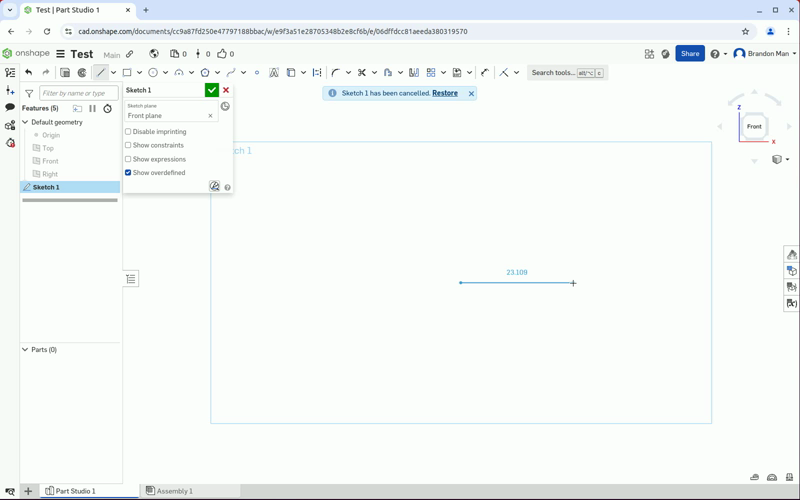
key_up(shift)
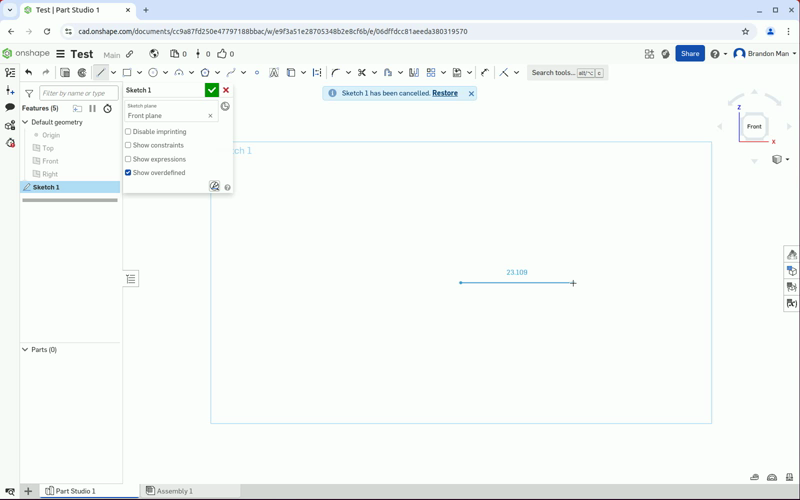
key_down(shift)
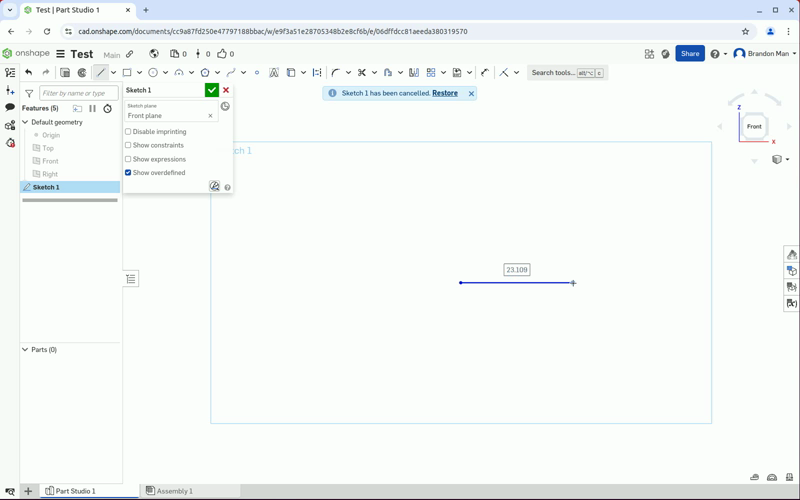
mouse_move(589, 282)
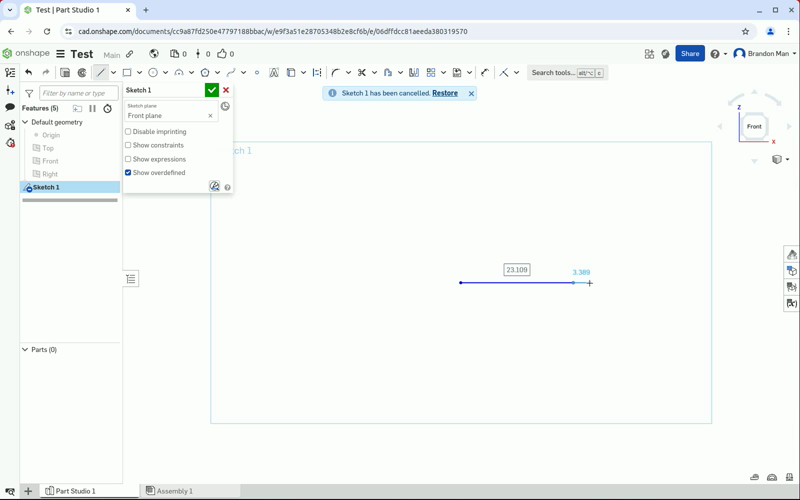
mouse_move(573, 275)
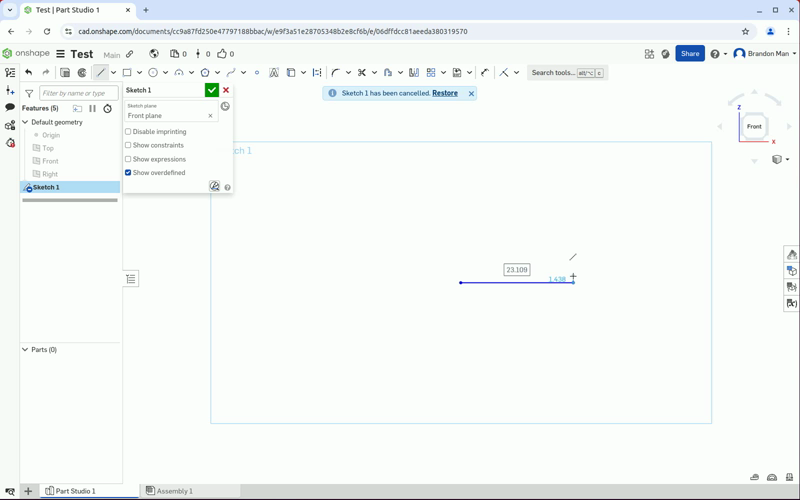
scroll(6)
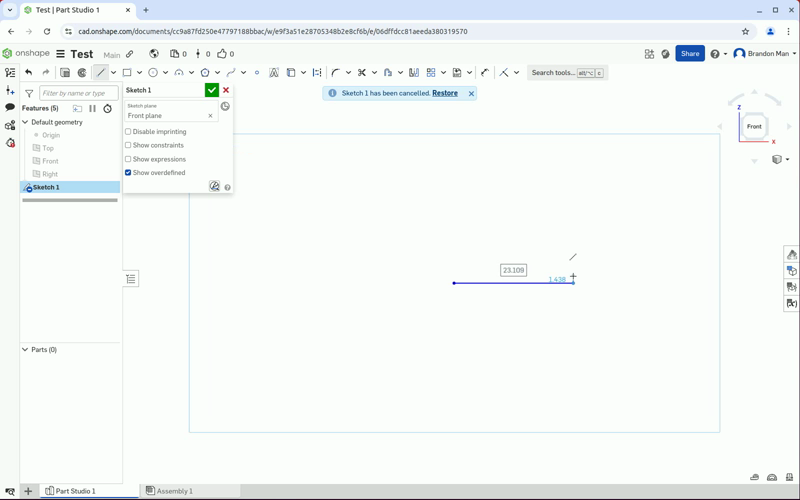
scroll(6)
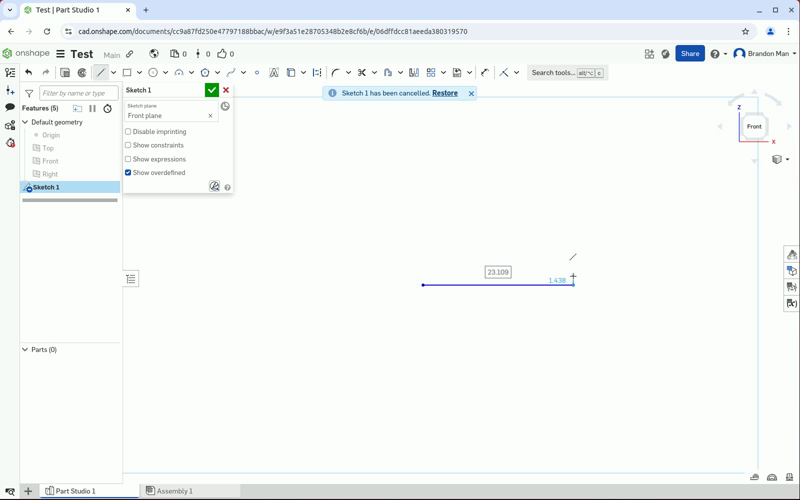
scroll(6)
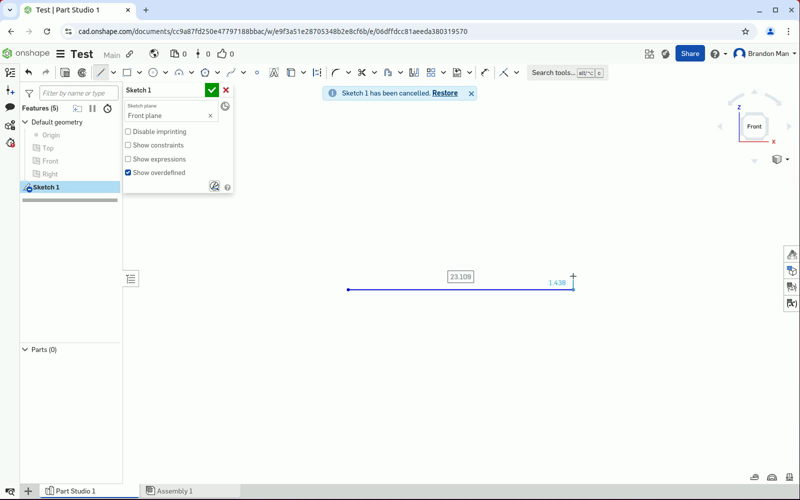
scroll(6)
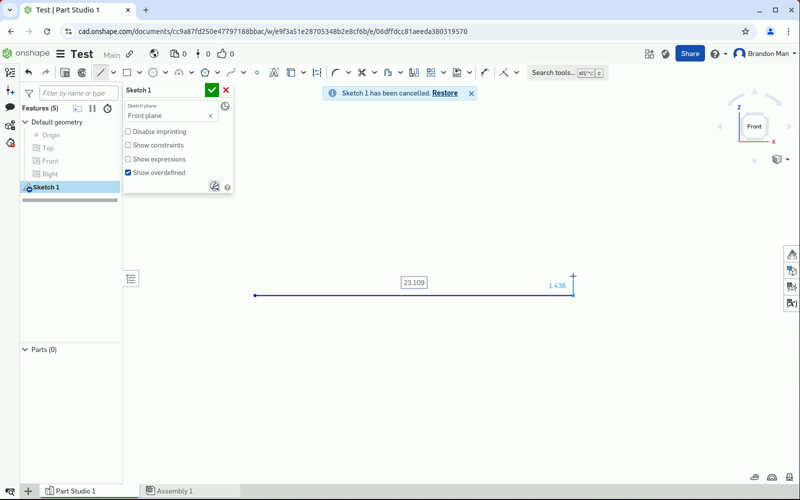
scroll(6)
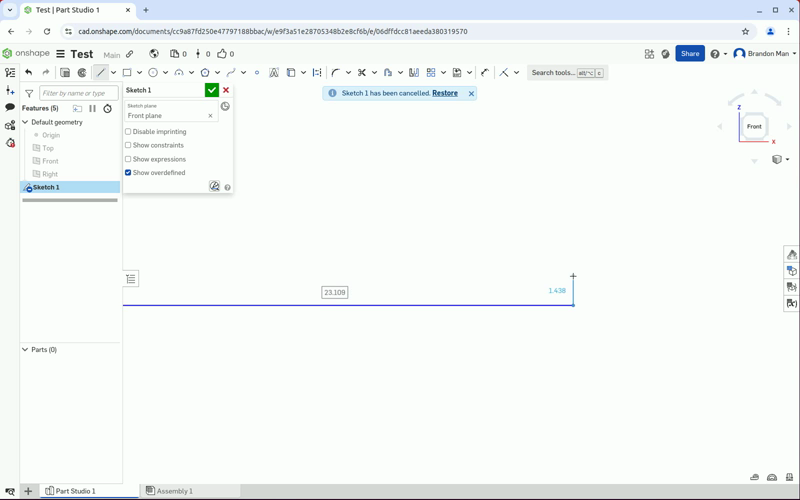
scroll(6)
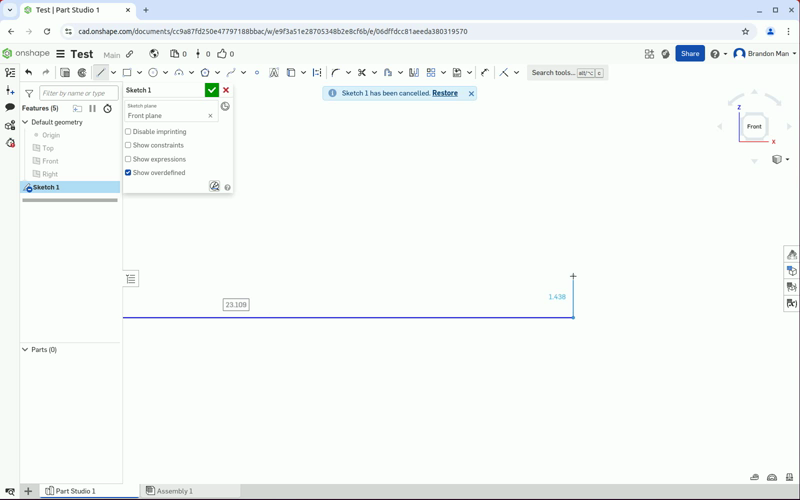
scroll(6)
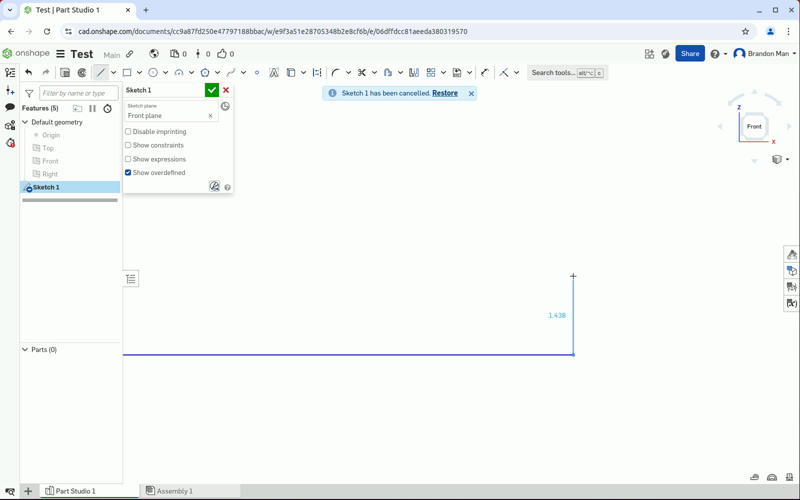
click(573, 275)
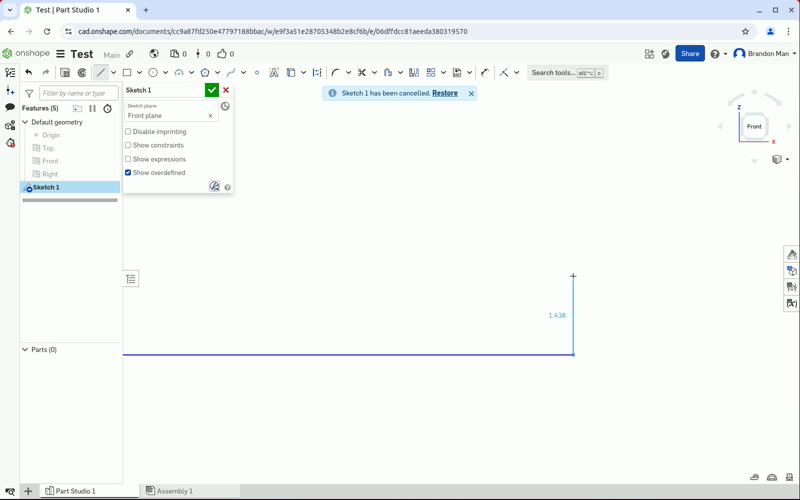
scroll(-6)
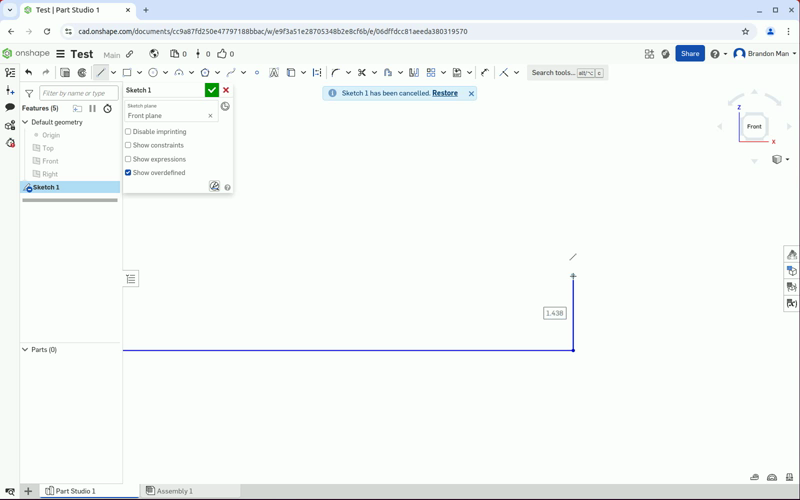
scroll(-6)
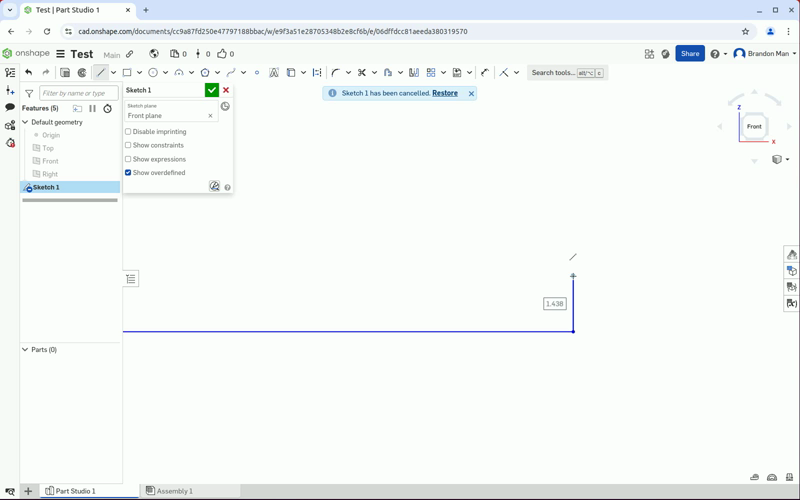
scroll(-6)
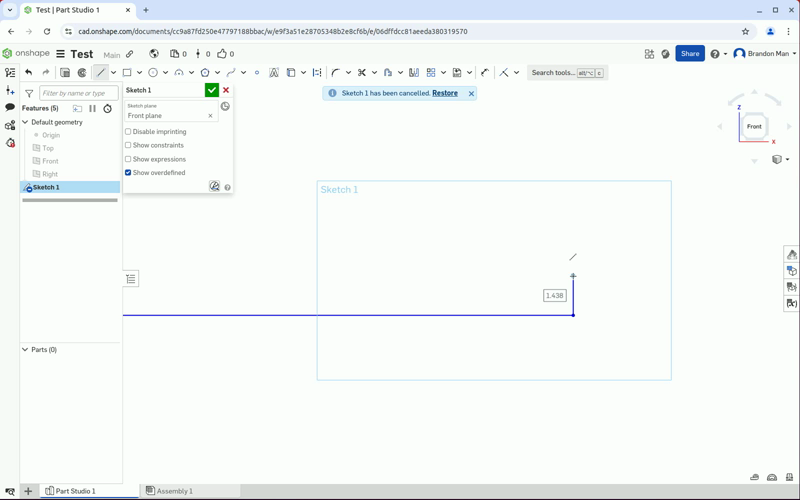
scroll(-6)
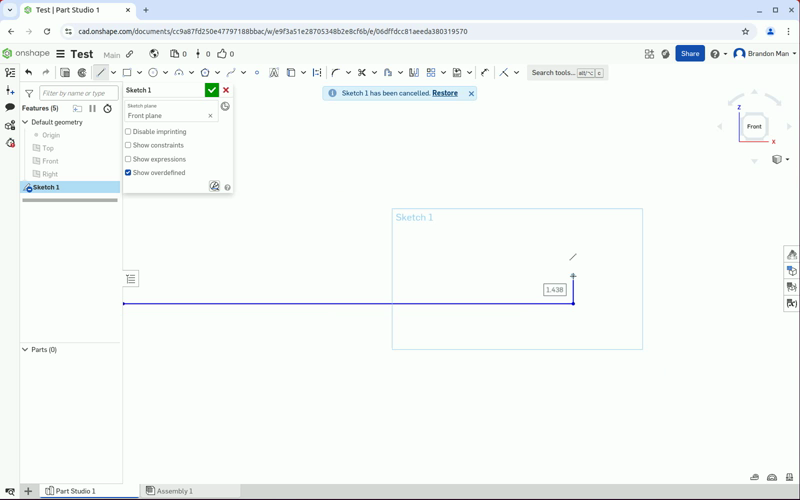
scroll(-6)
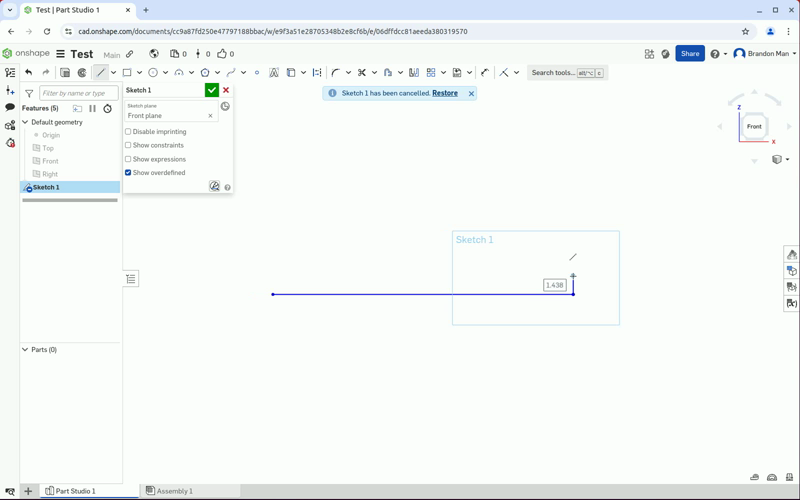
scroll(-6)
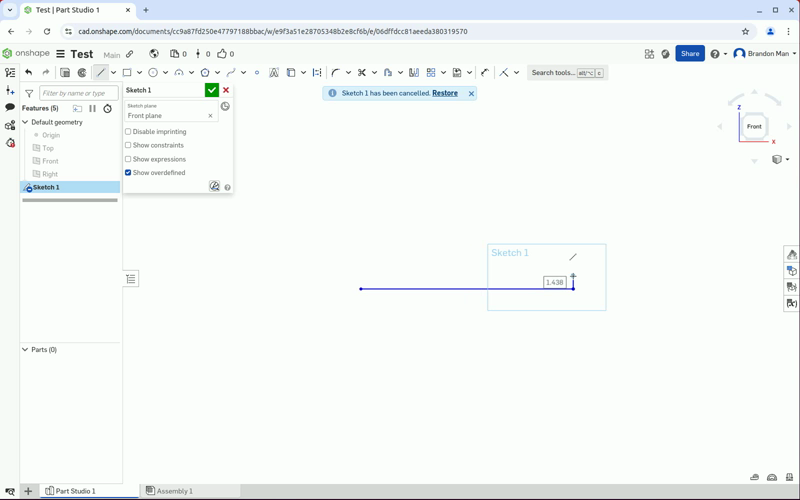
scroll(-6)
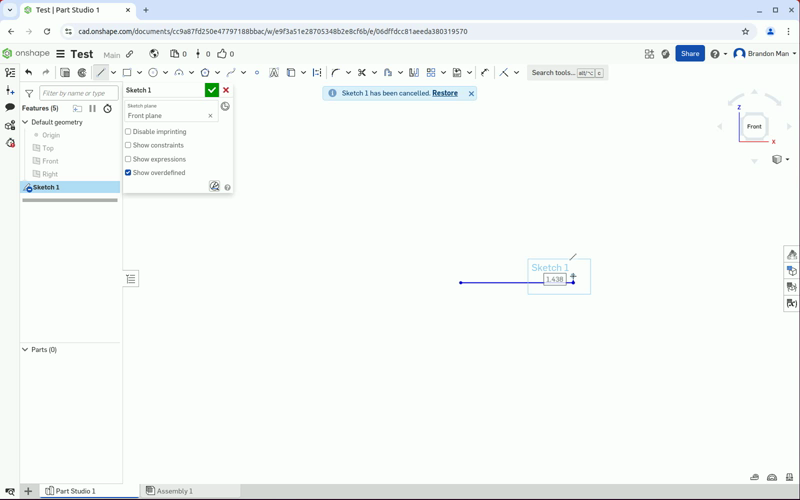
key_up(shift)
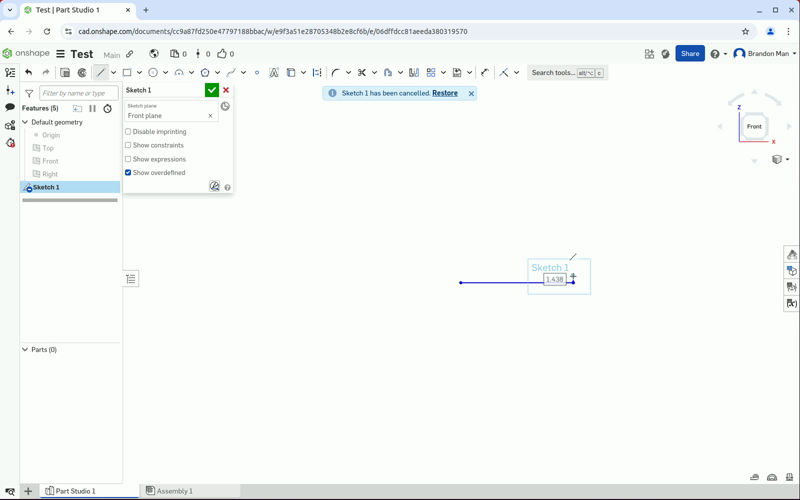
key_down(shift)
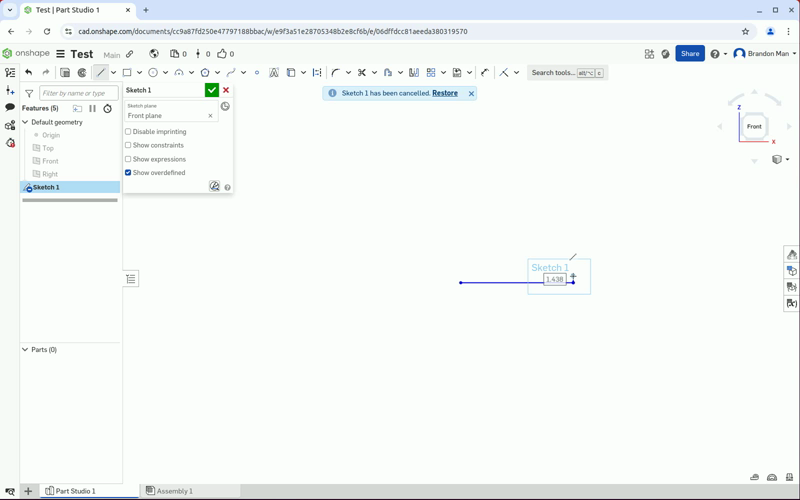
mouse_move(476, 275)
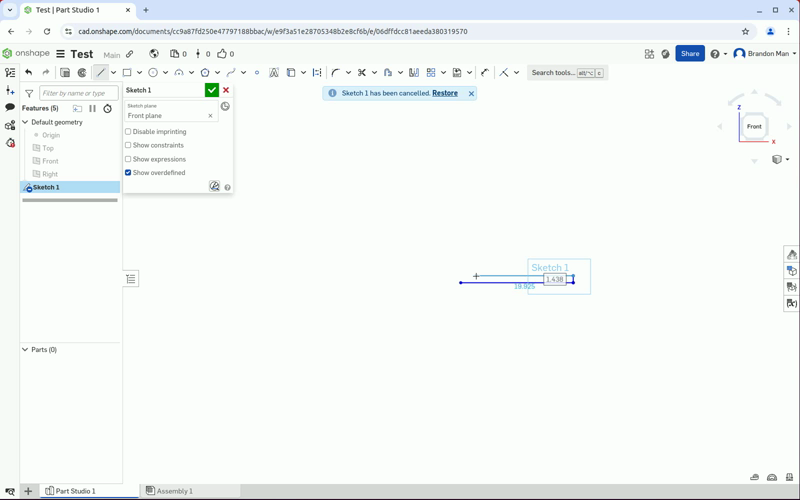
click(476, 275)
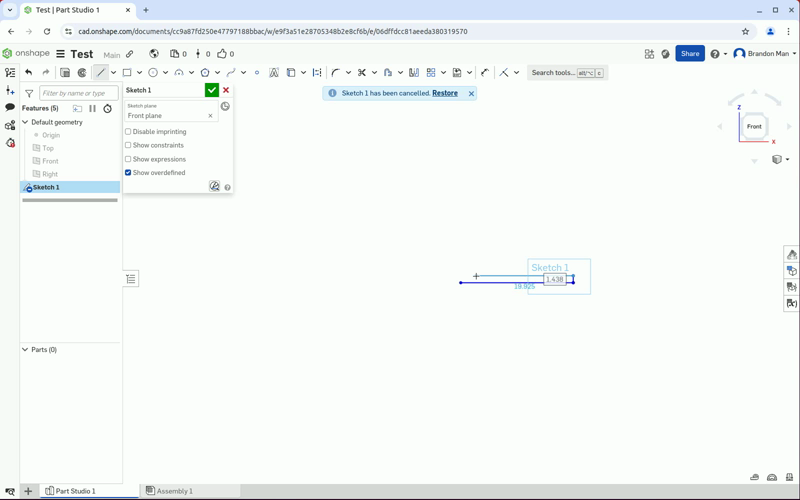
key_up(shift)
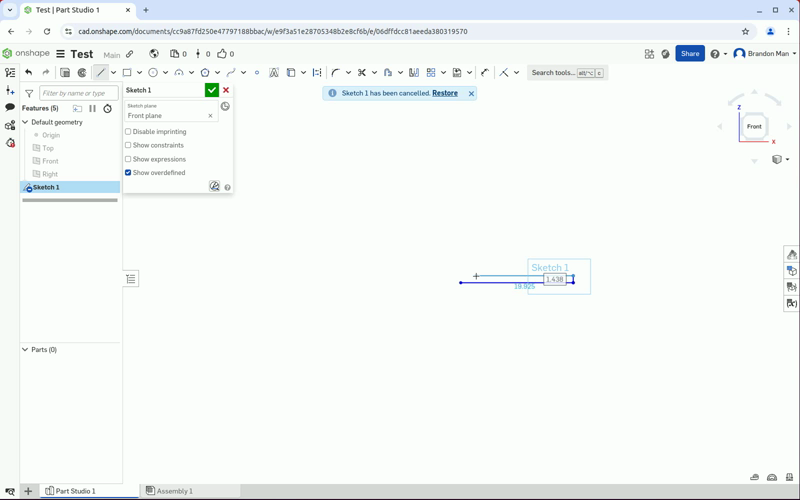
key_down(shift)
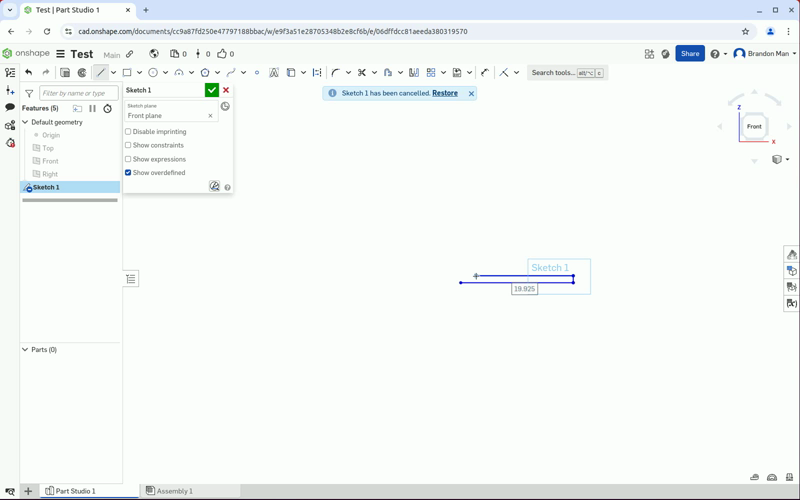
mouse_move(476, 215)
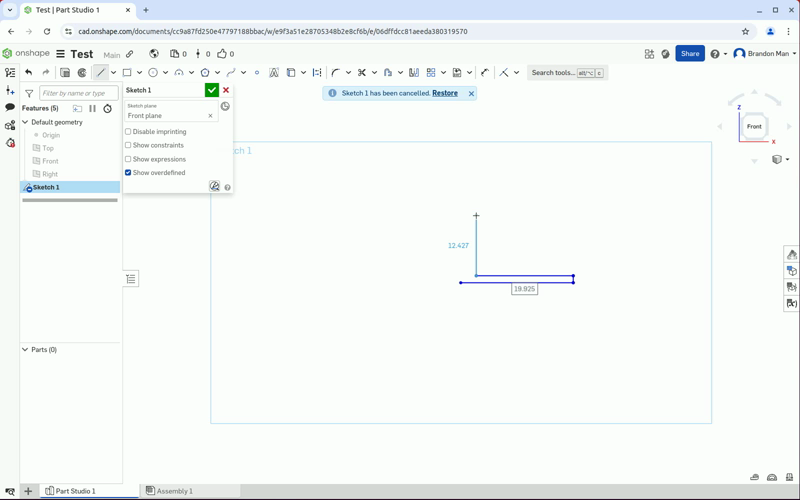
click(476, 215)
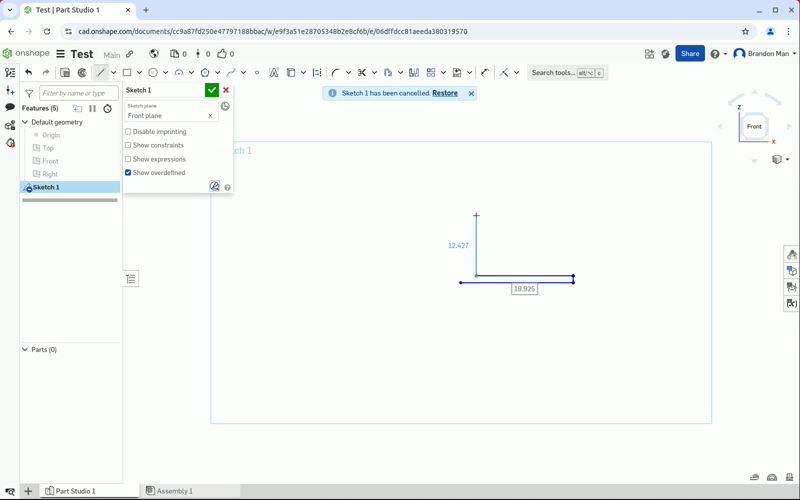
key_up(shift)
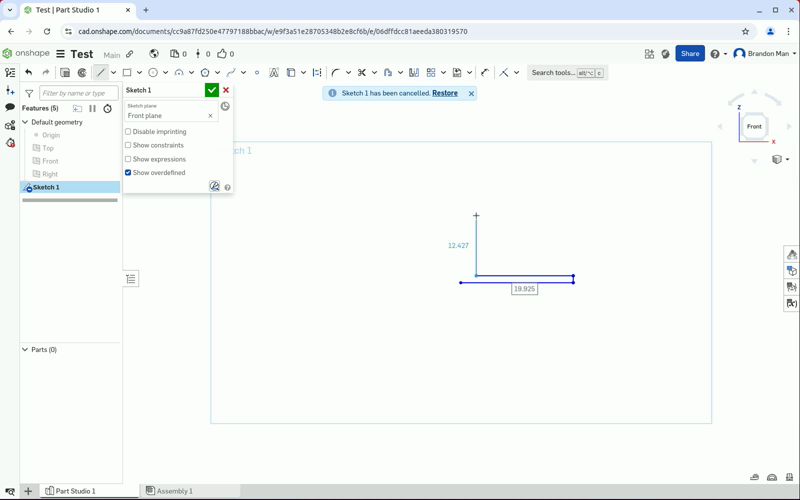
key_down(shift)
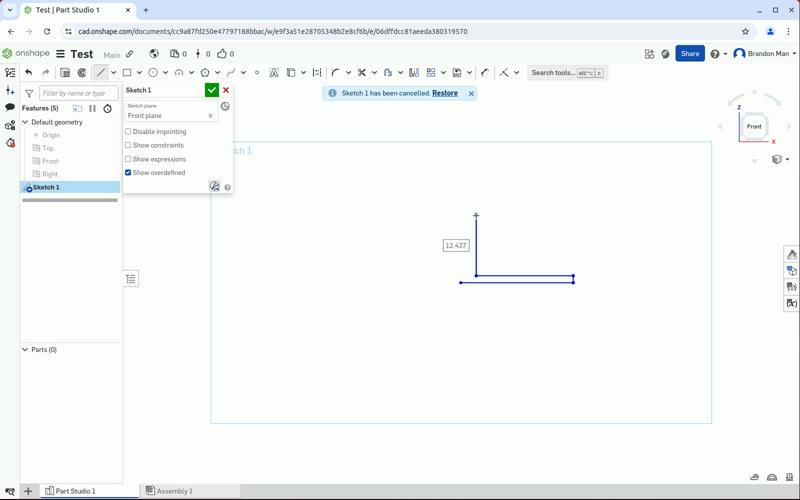
mouse_move(506, 215)
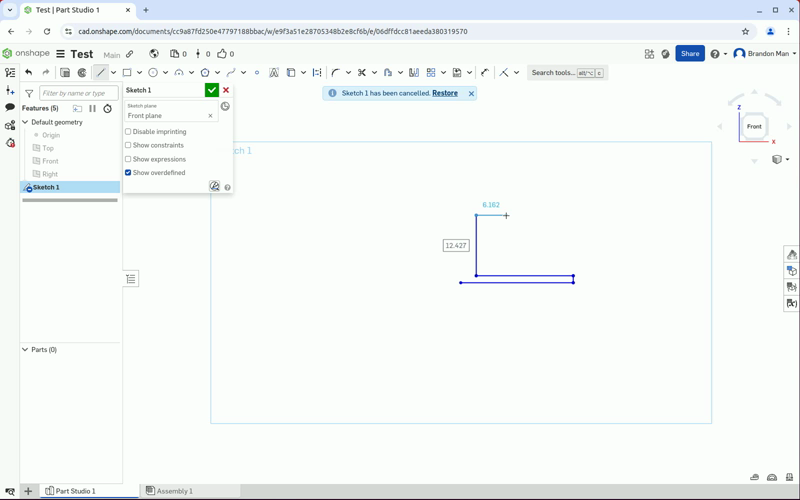
mouse_move(460, 215)
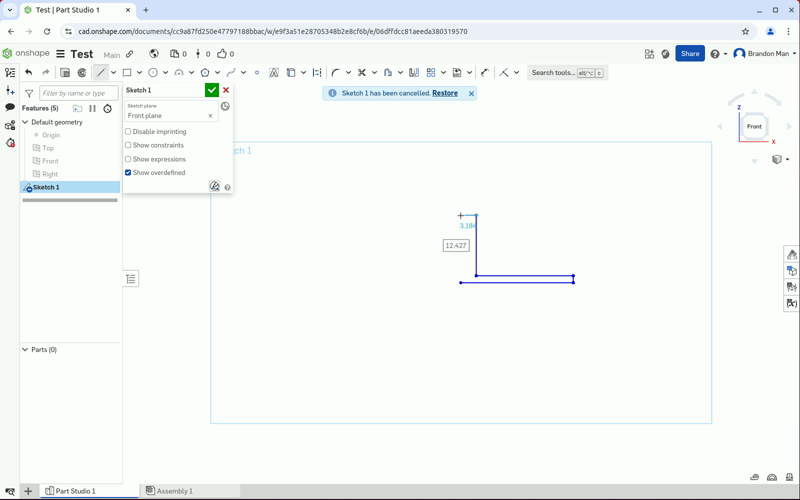
click(460, 215)
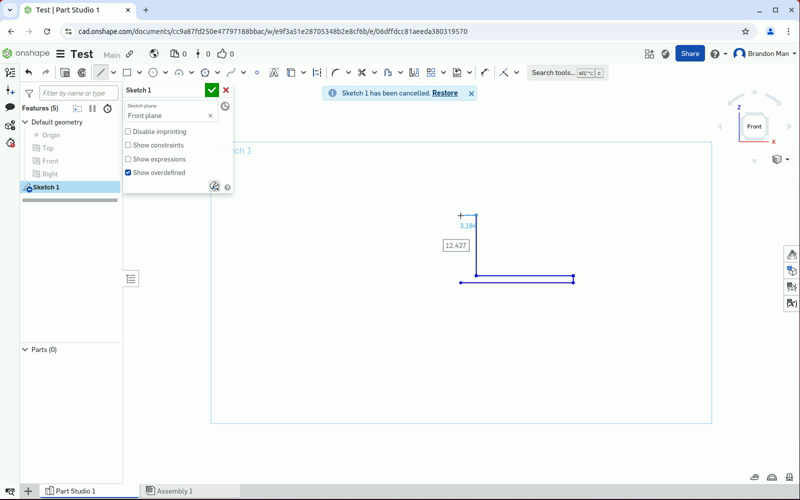
key_up(shift)
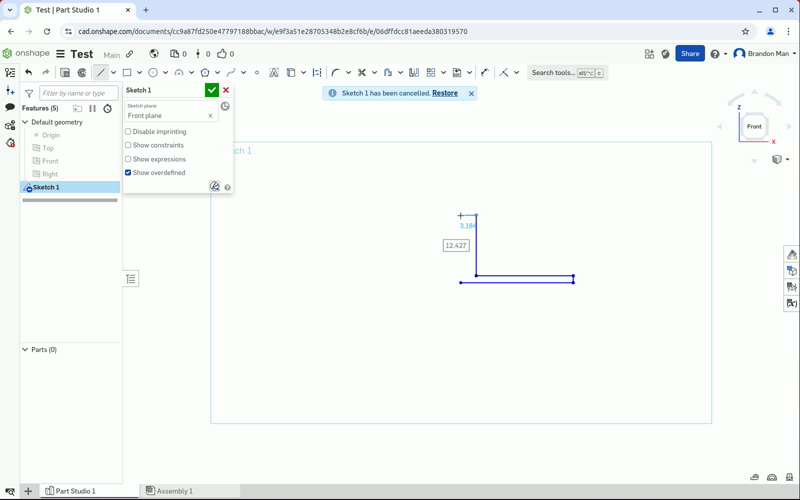
key_down(shift)
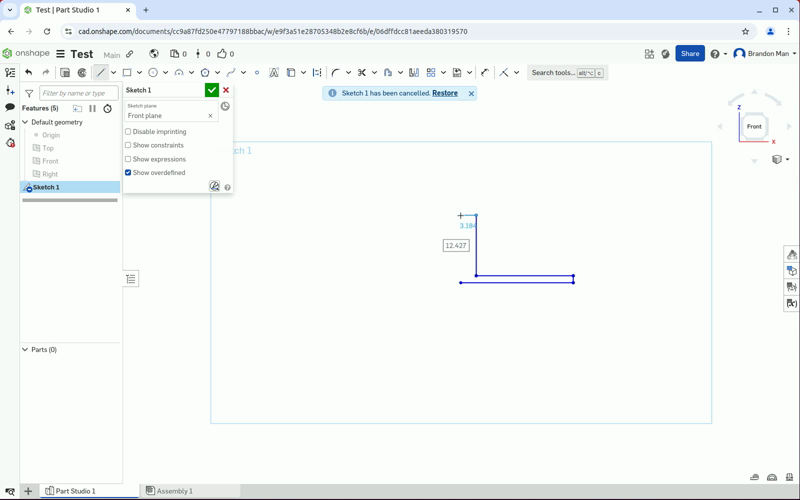
mouse_move(460, 282)
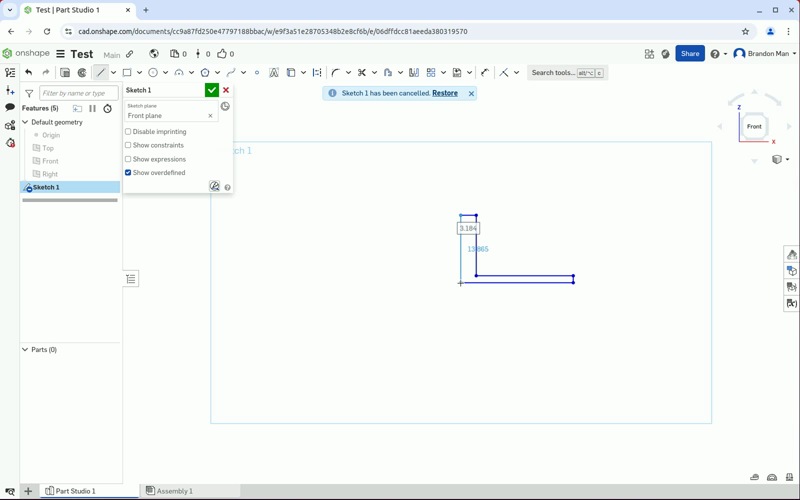
key_up(shift)
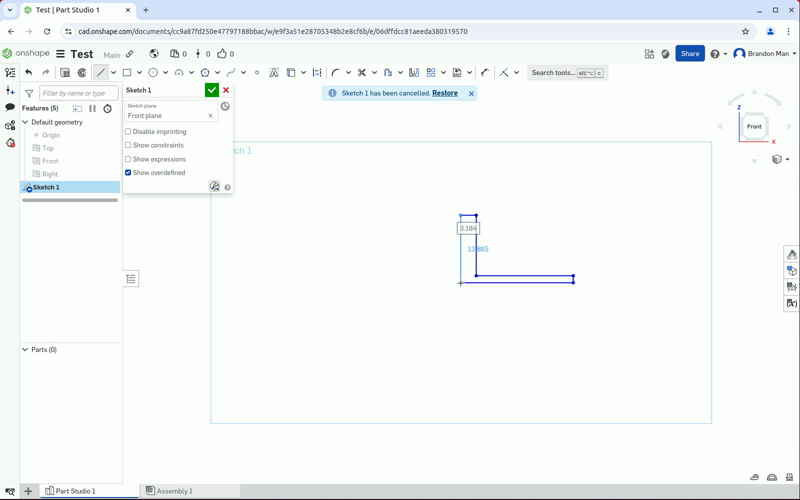
click(460, 282)
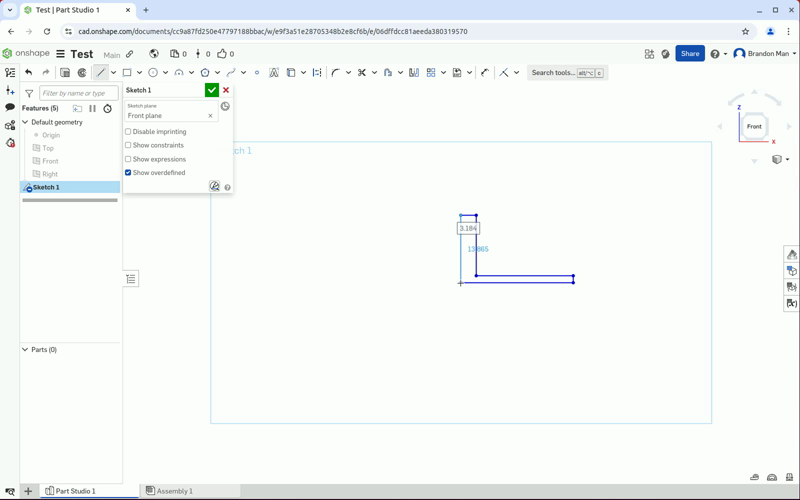
key(esc)
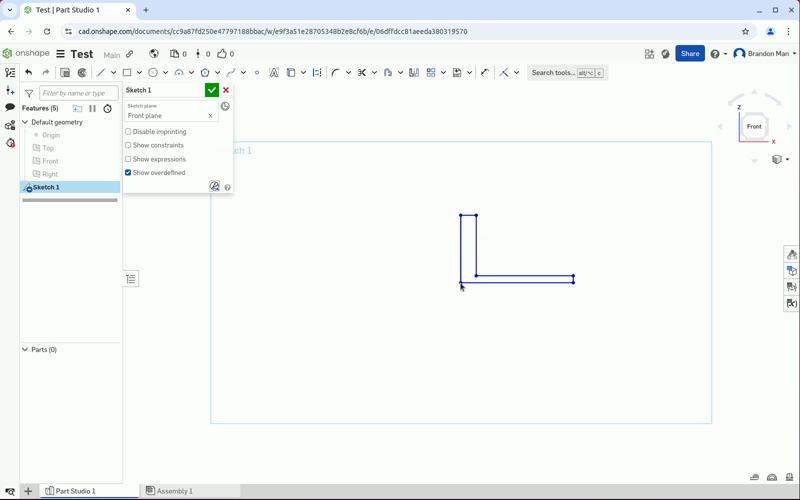
mouse_move(467, 281)
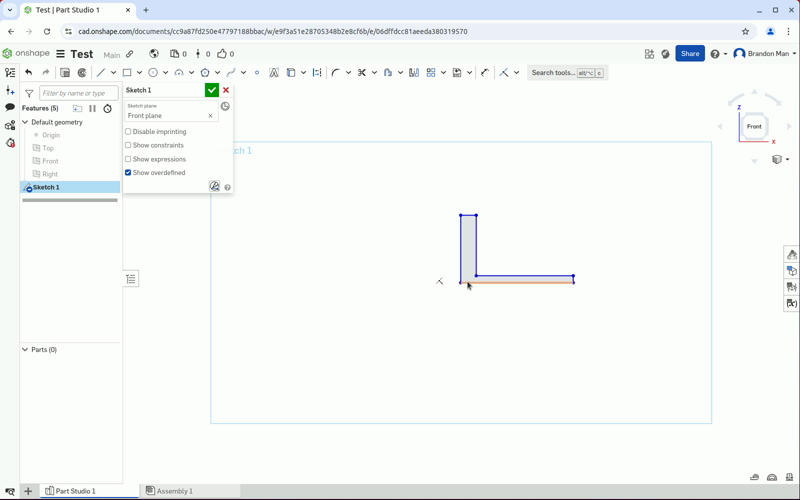
scroll(6)
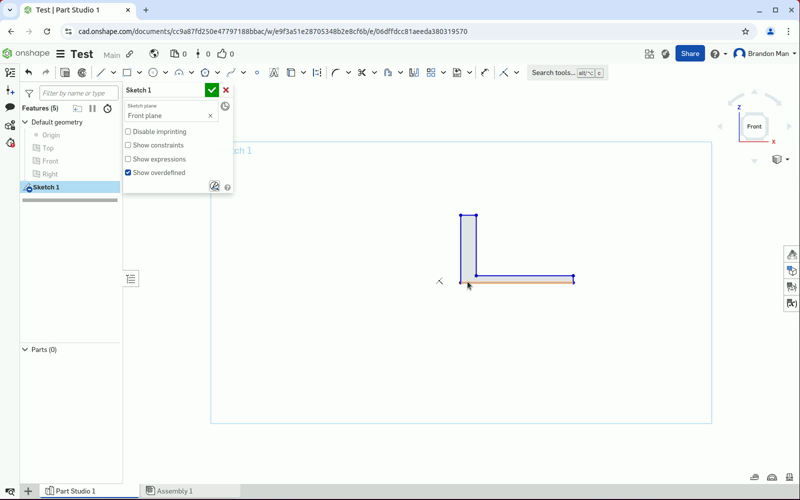
scroll(6)
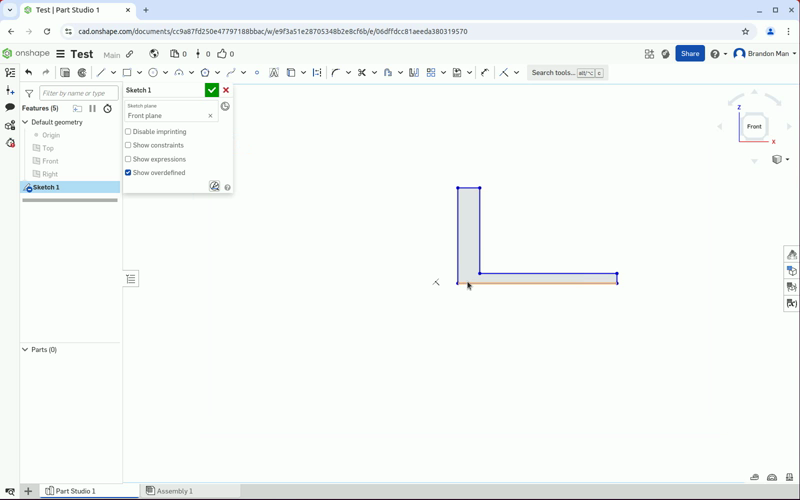
scroll(6)
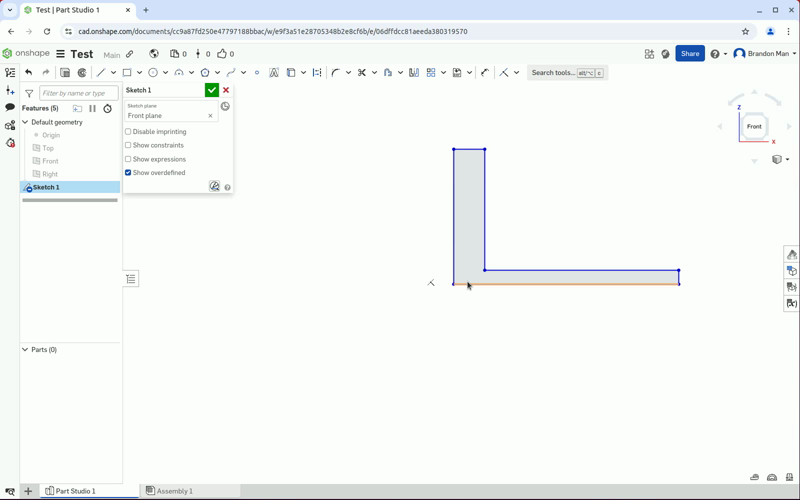
scroll(6)
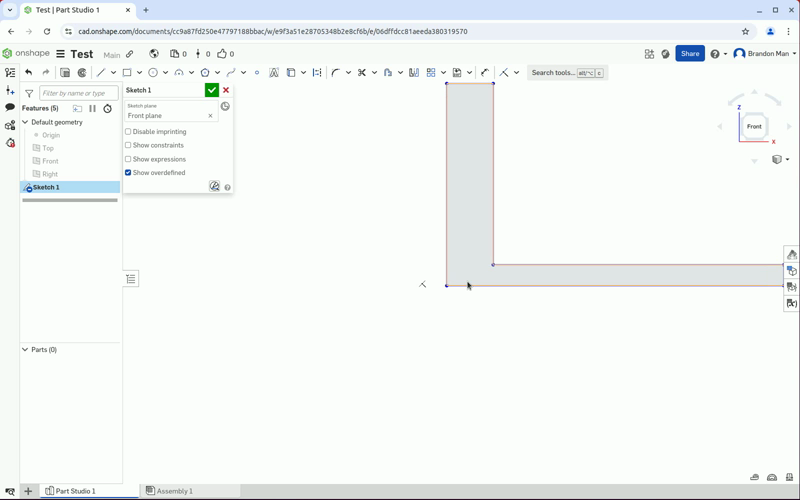
scroll(6)
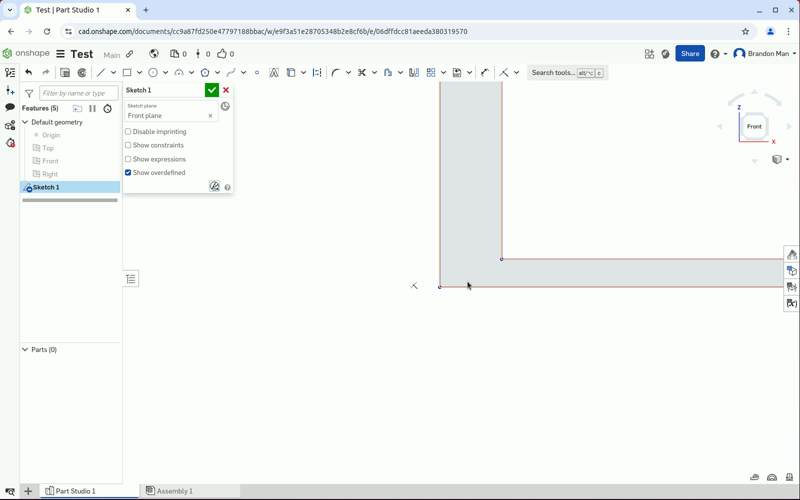
scroll(6)
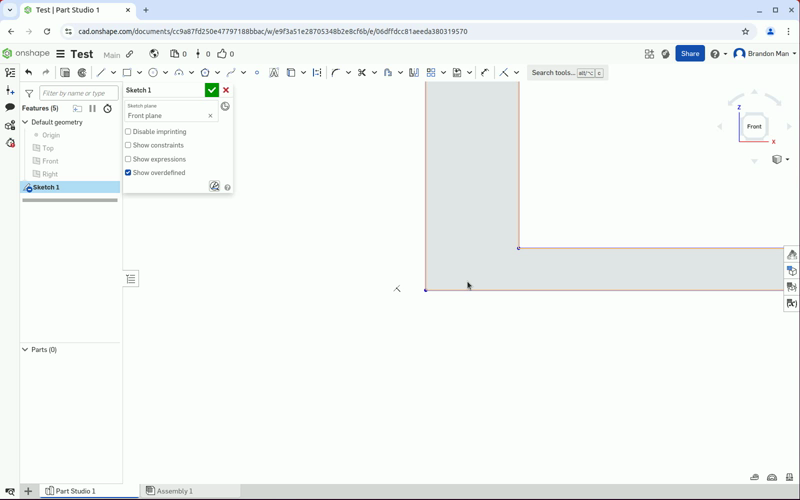
scroll(6)
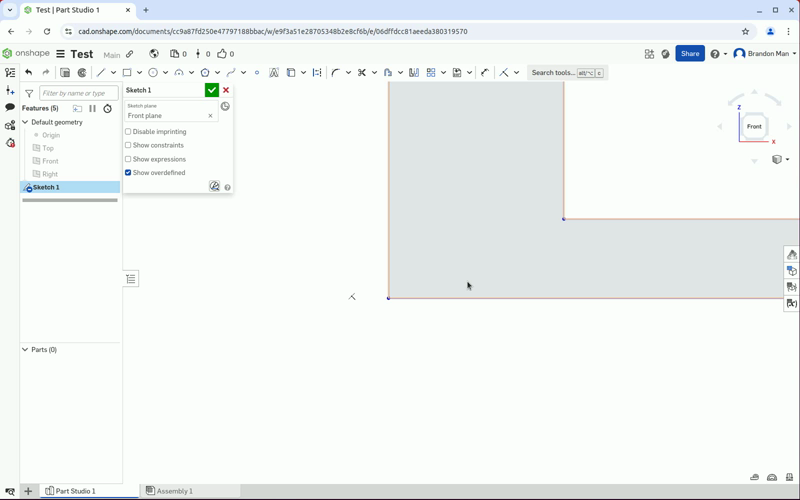
click(467, 281)
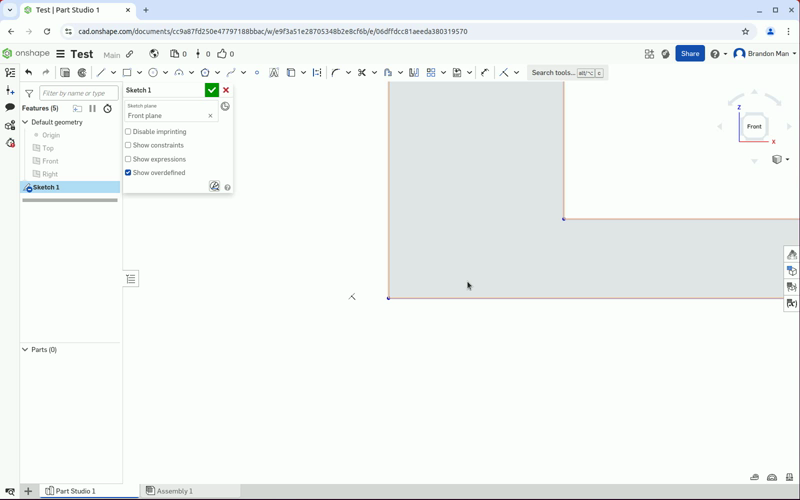
scroll(-6)
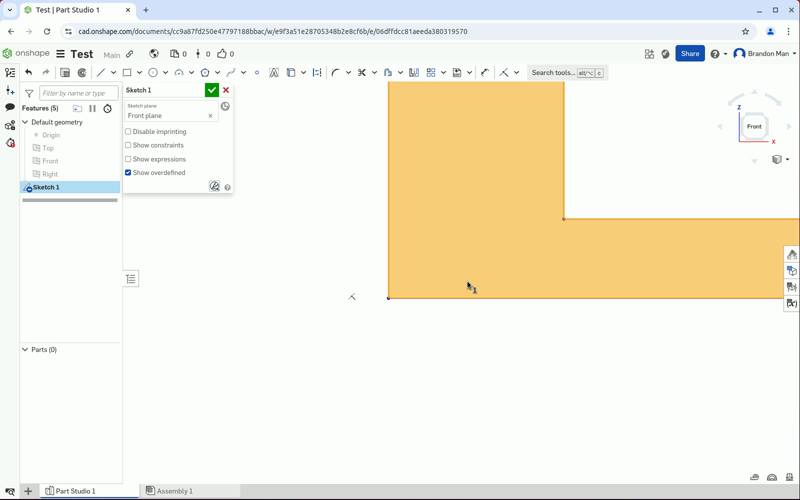
scroll(-6)
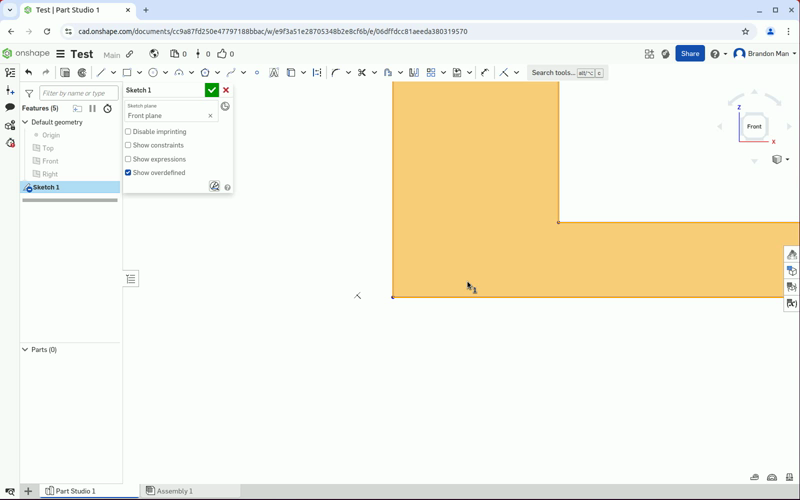
scroll(-6)
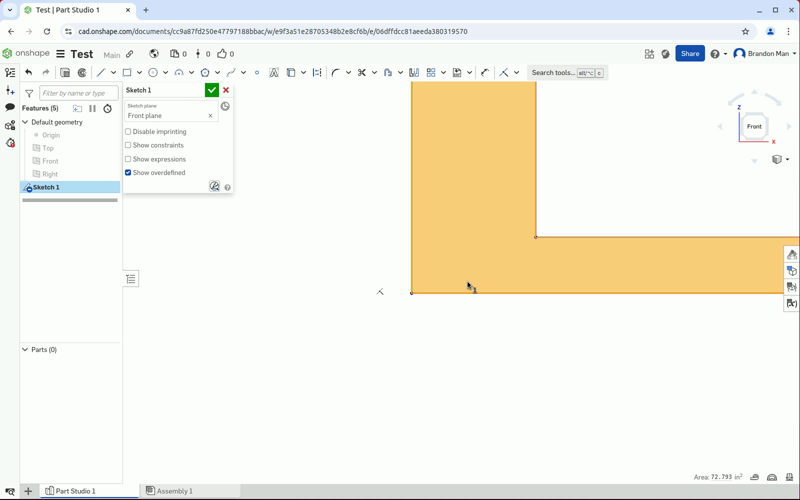
scroll(-6)
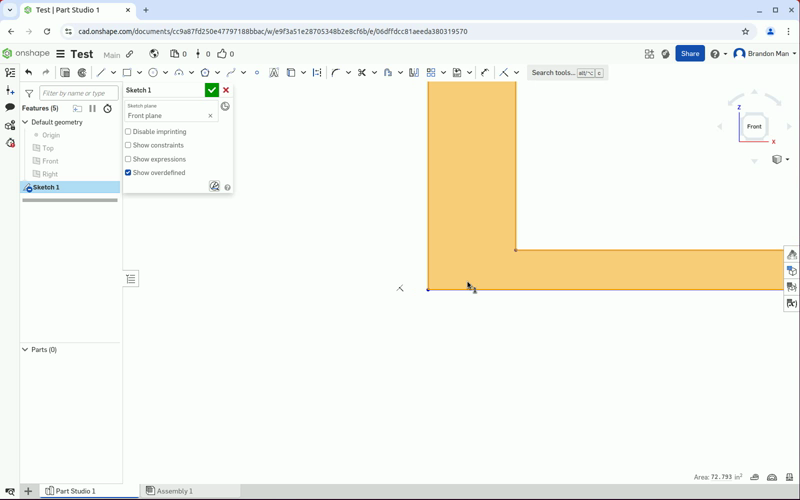
scroll(-6)
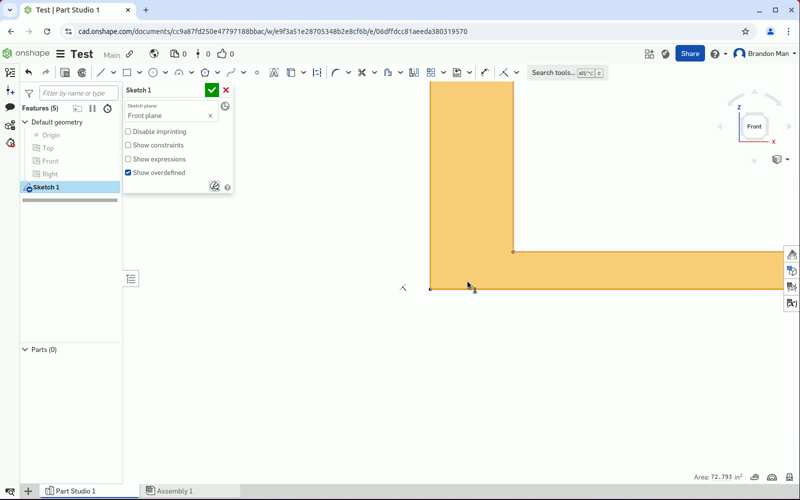
scroll(-6)
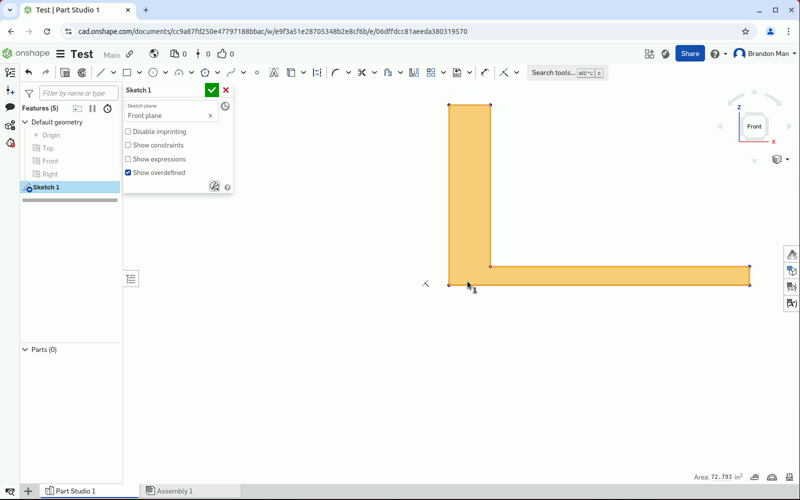
scroll(-6)
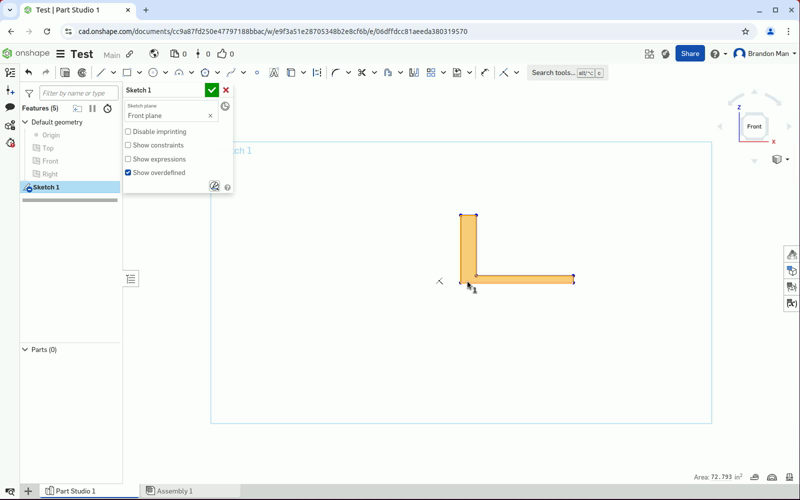
mouse_move(73, 352)
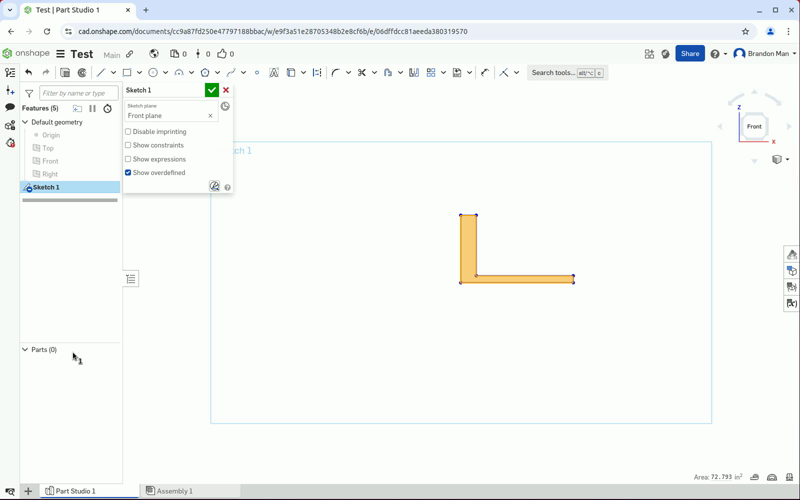
key(shift+y)
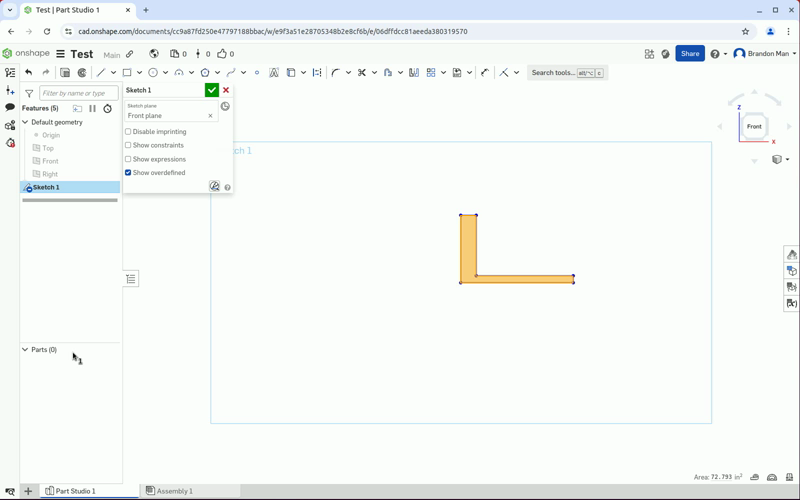
key(shift+e)
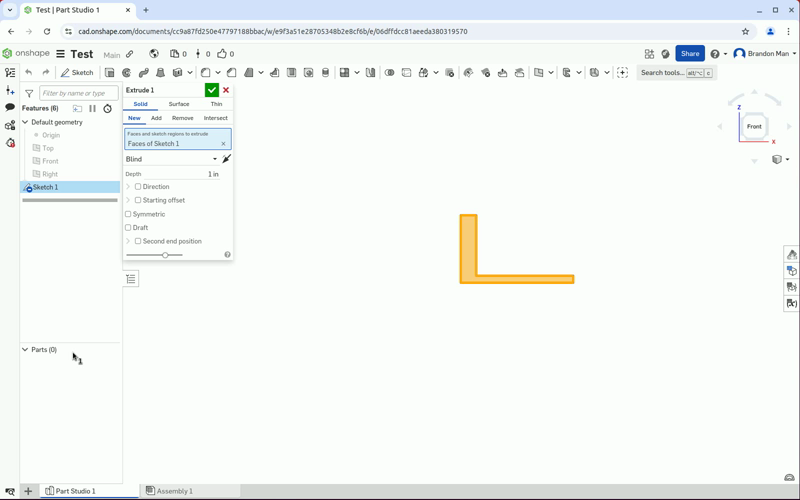
mouse_move(143, 106)
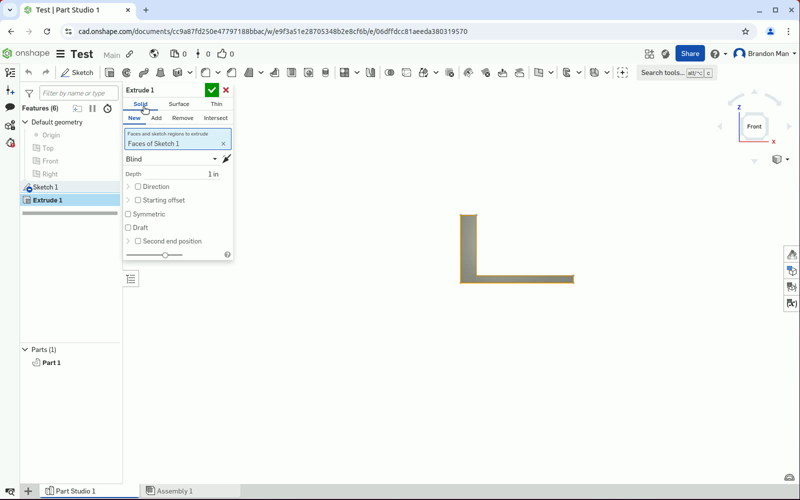
click(143, 106)
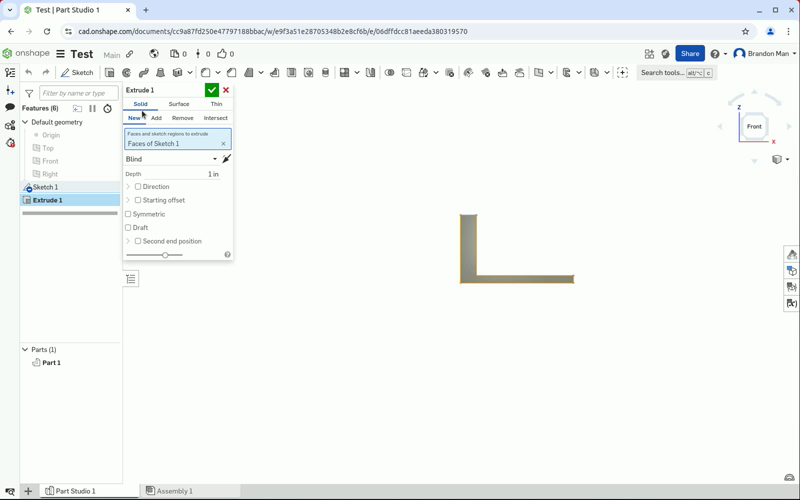
mouse_move(137, 120)
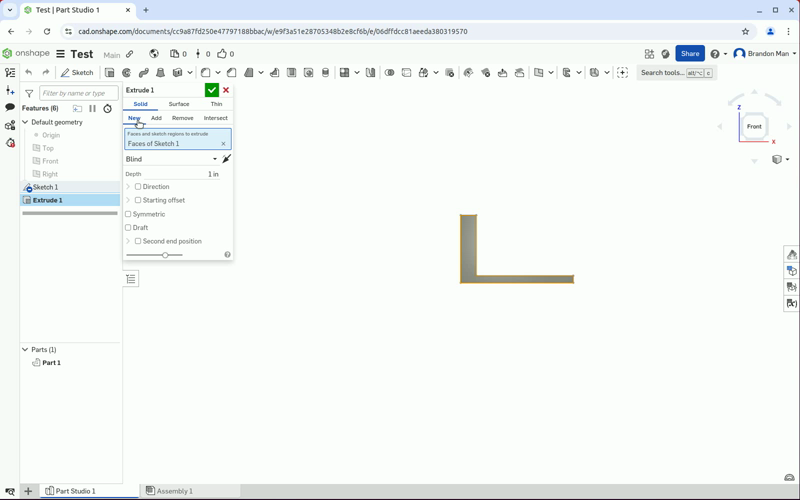
click(137, 120)
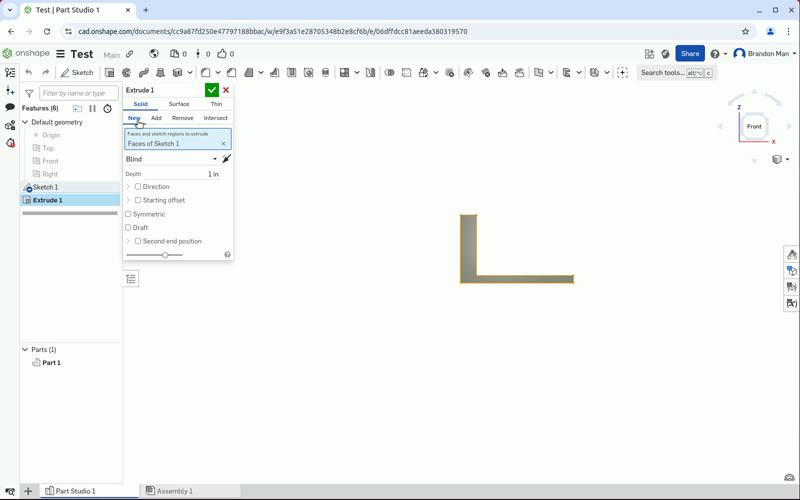
key(tab, 4)
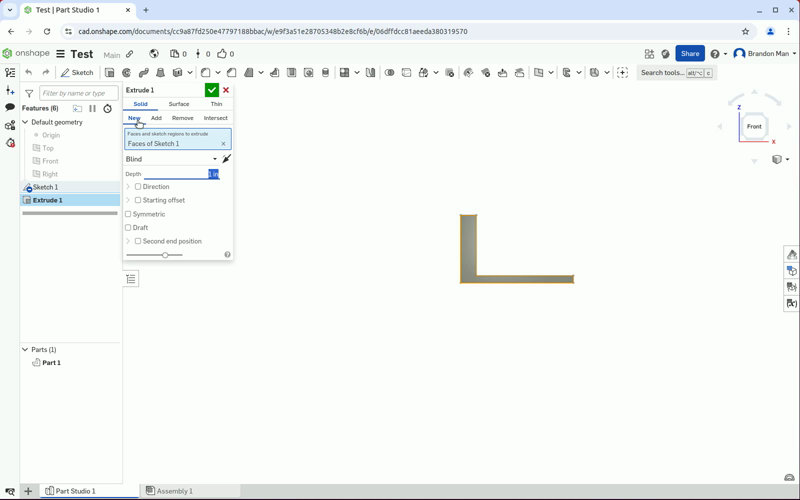
text(-10.11)
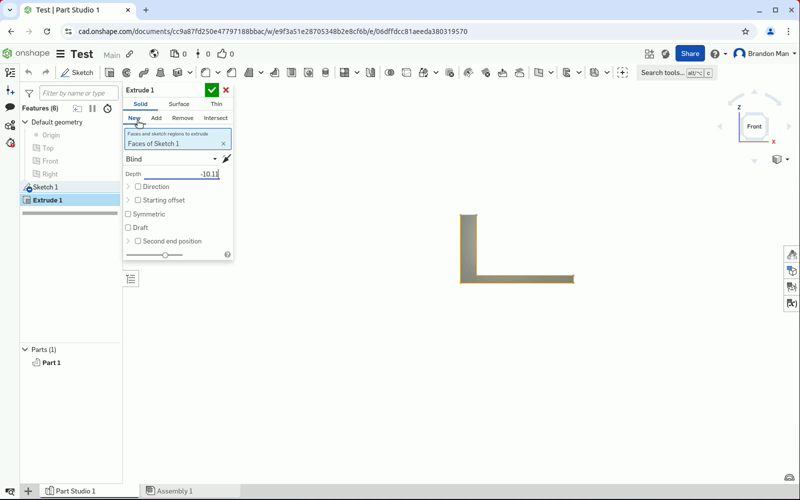
key(enter)
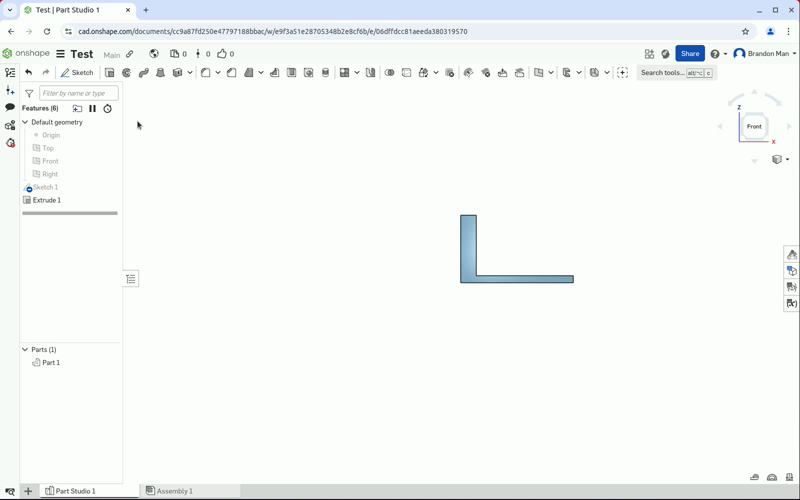
key(shift+h)
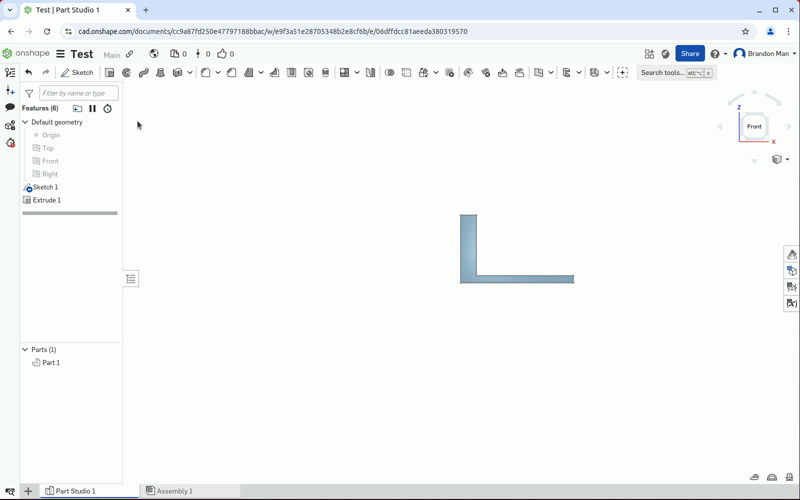
key(shift+h)
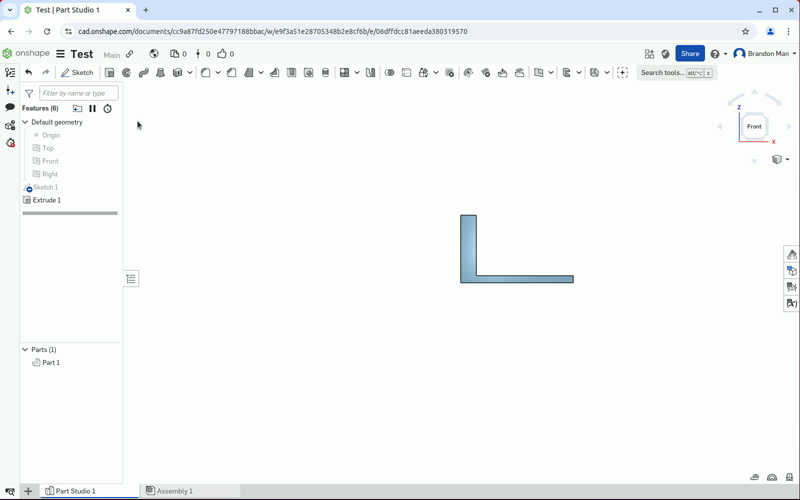
mouse_move(73, 189)
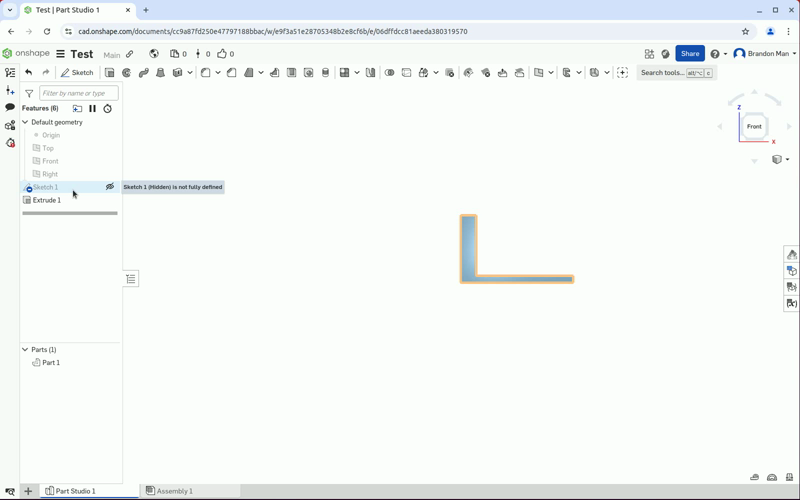
click(73, 189)
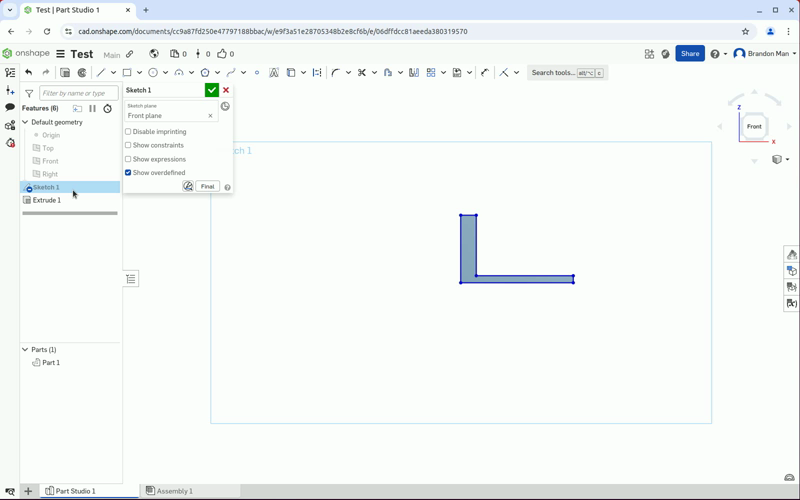
mouse_move(229, 92)
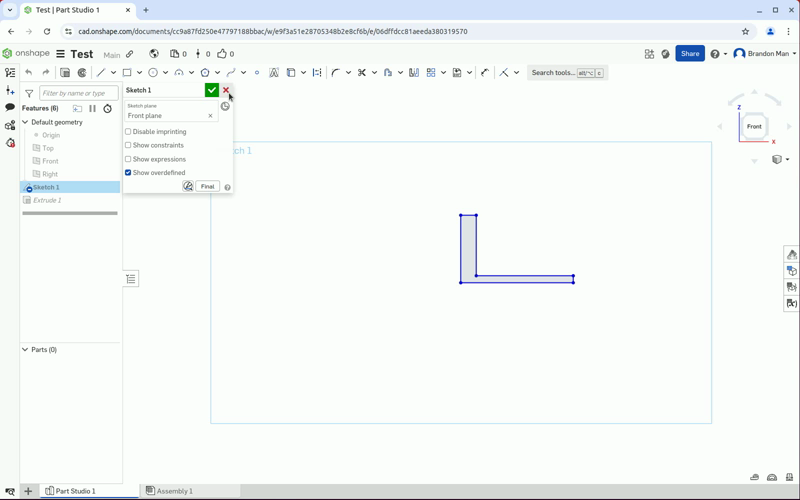
click(229, 92)
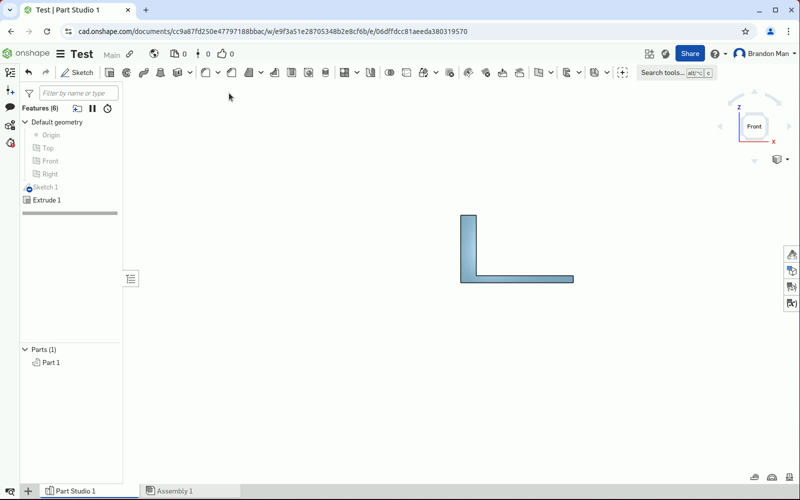
mouse_move(73, 352)
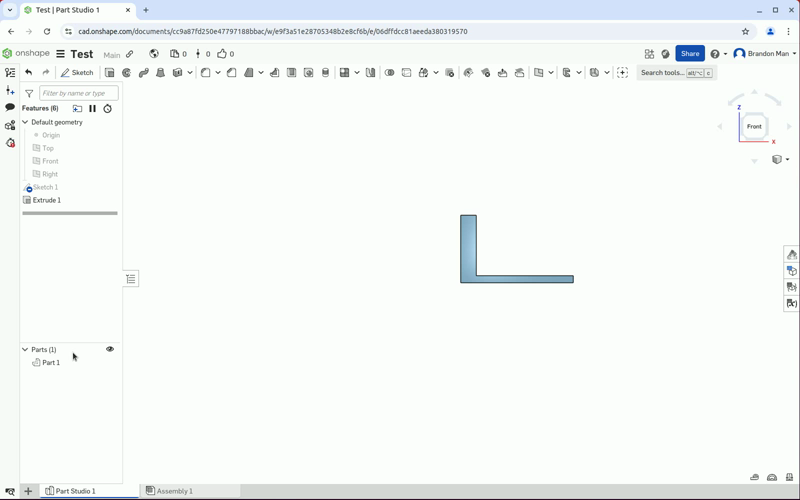
key(y)
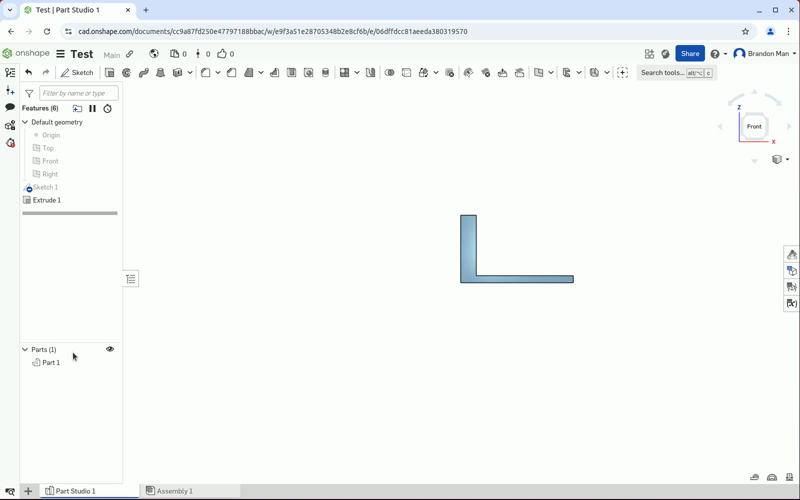
key(shift+p)
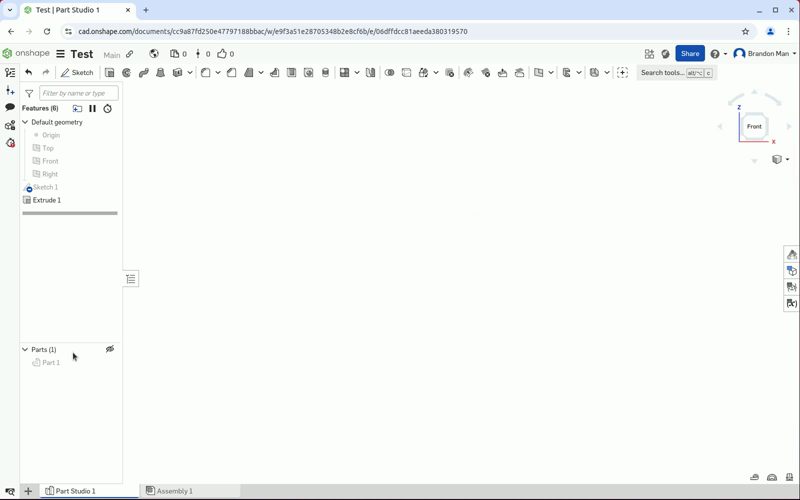
key(space)
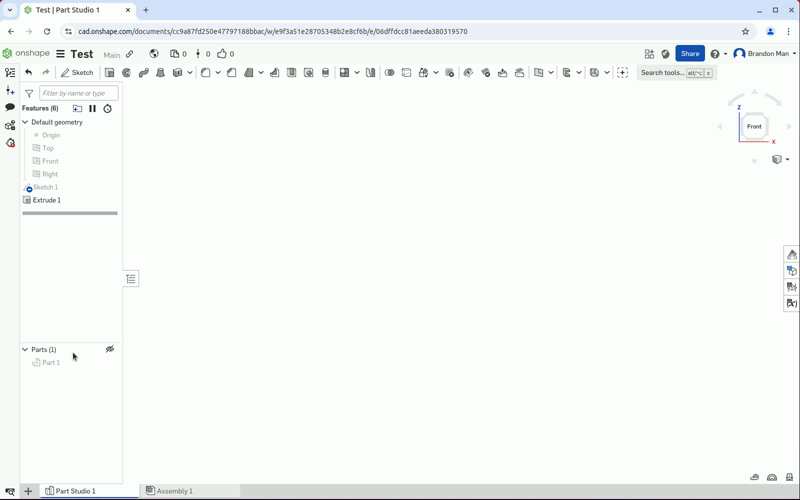
key_down(shift)
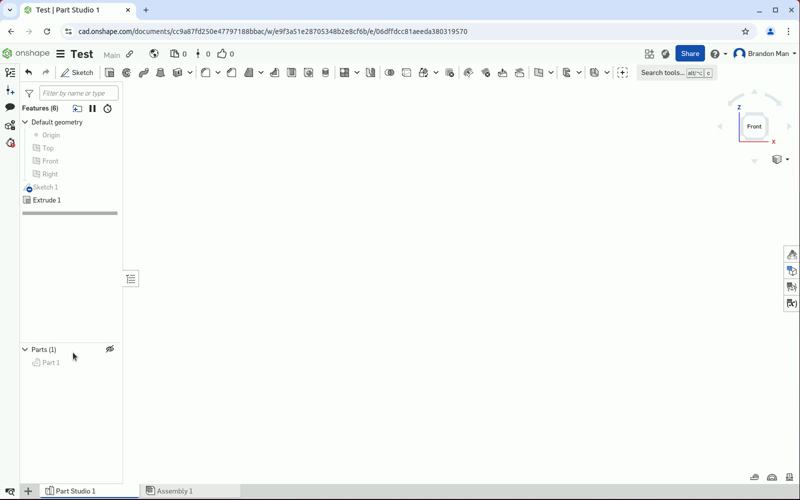
key(down)
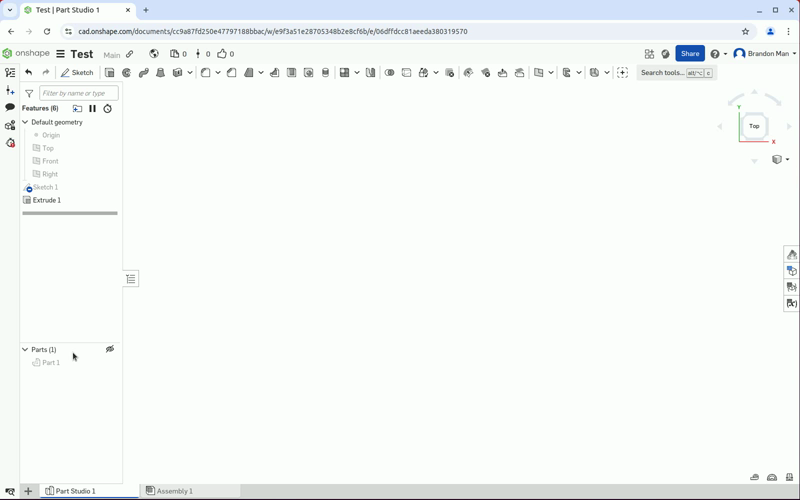
key_up(shift)
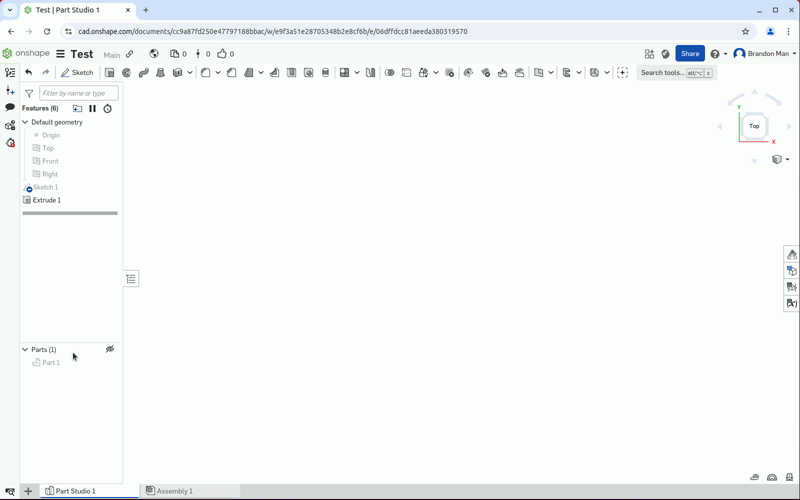
mouse_move(73, 352)
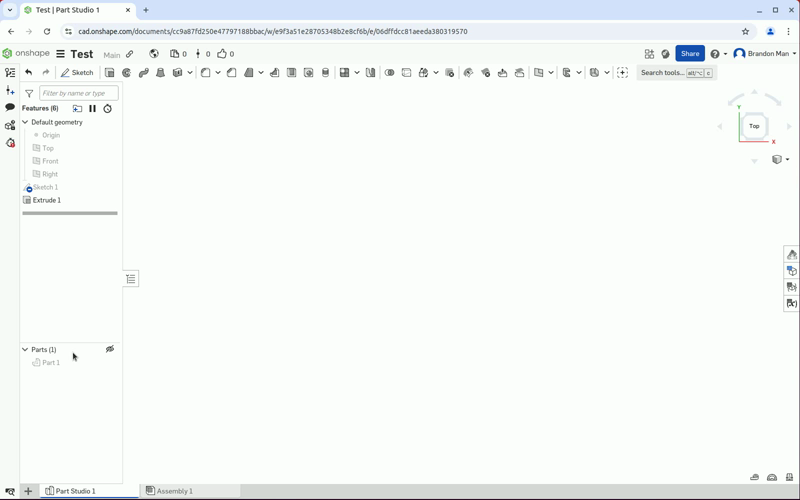
key(shift+y)
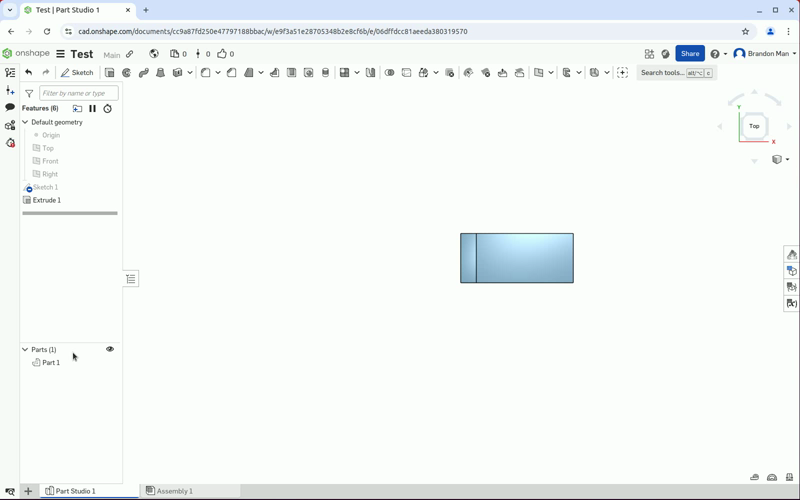
mouse_move(541, 75)
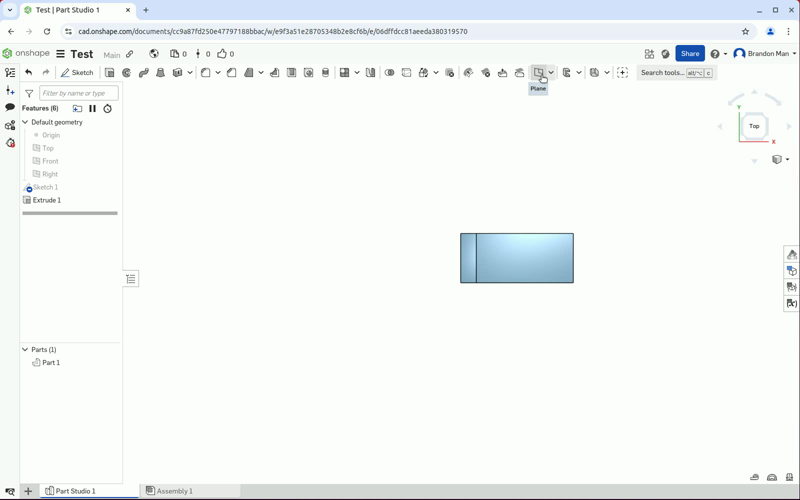
click(541, 75)
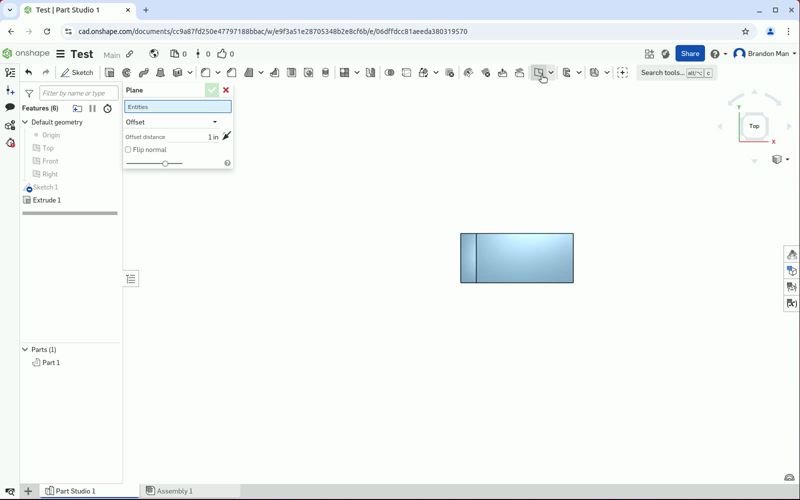
mouse_move(73, 150)
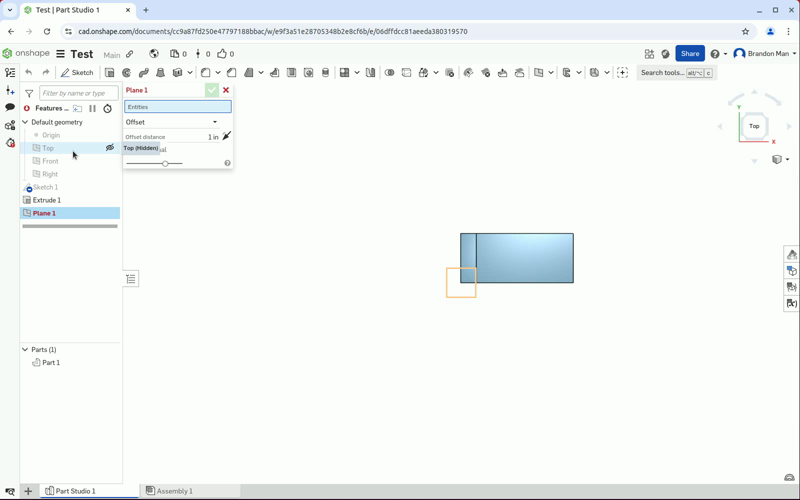
click(73, 150)
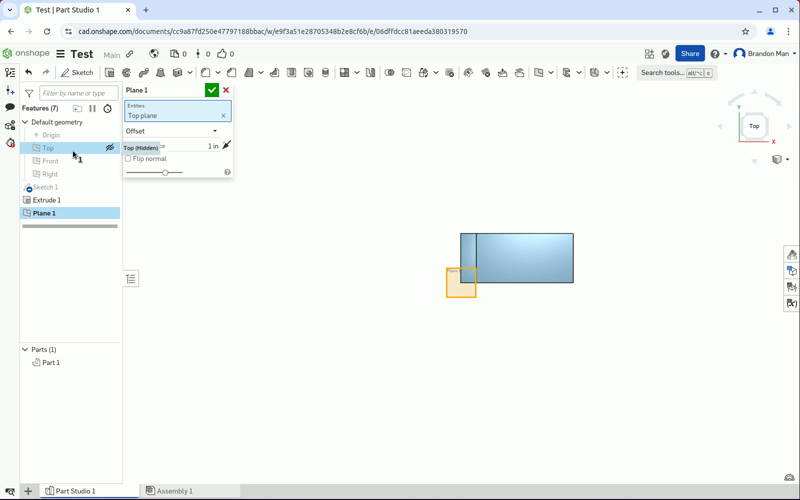
key(tab, 2)
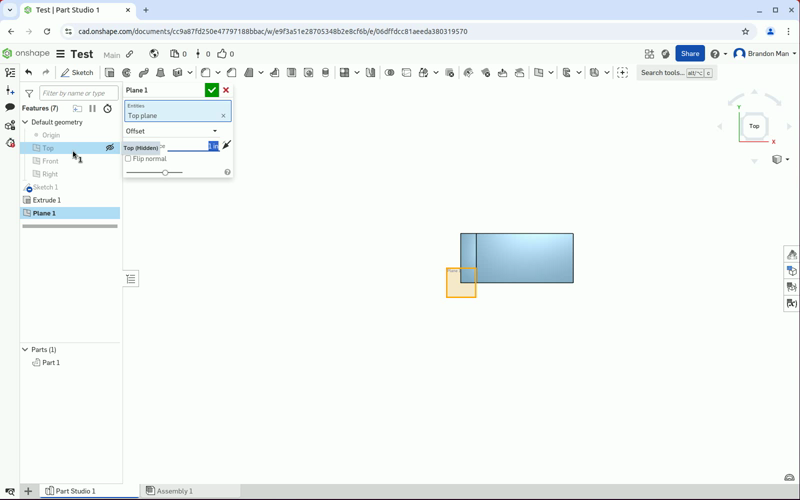
text(1.448)
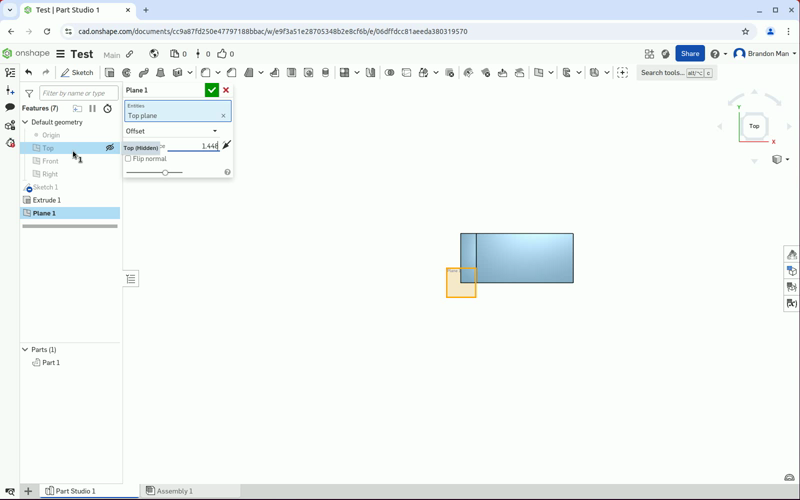
key(enter, 2)
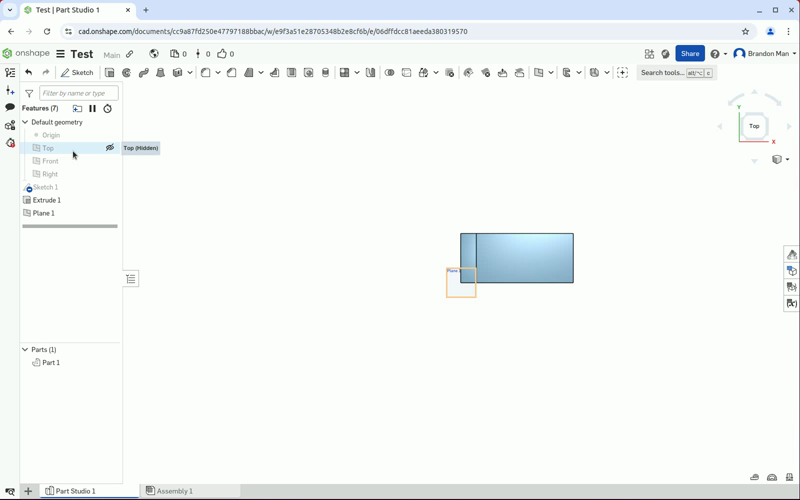
key(shift+s)
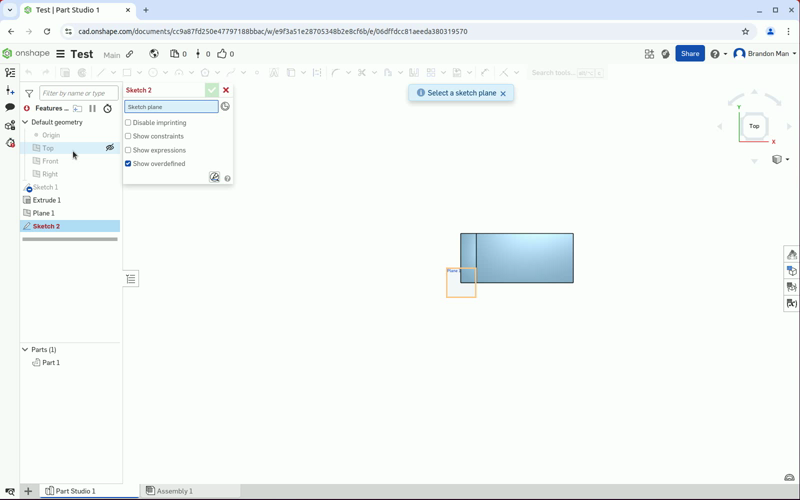
mouse_move(73, 215)
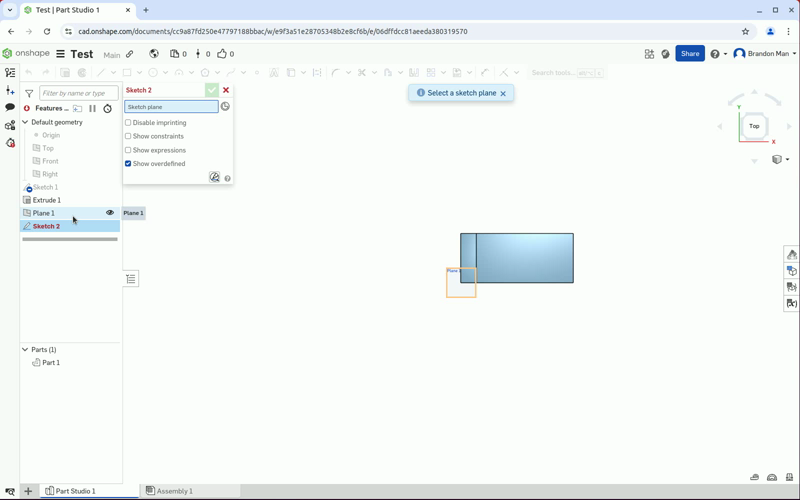
click(73, 215)
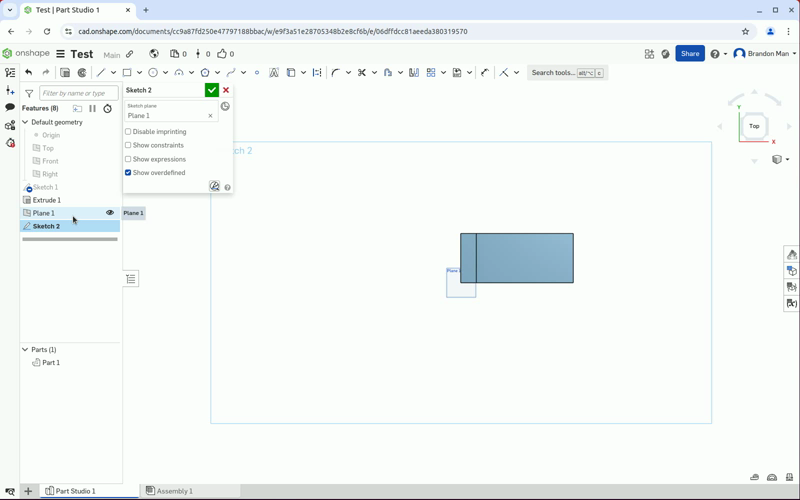
mouse_move(73, 352)
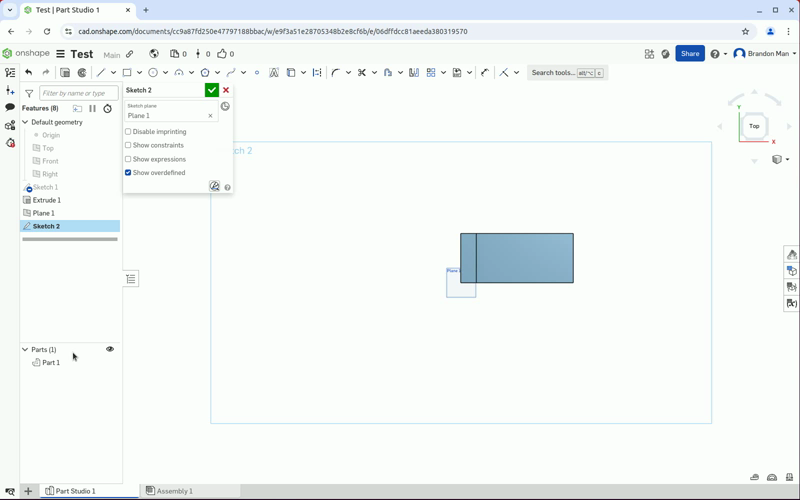
key(y)
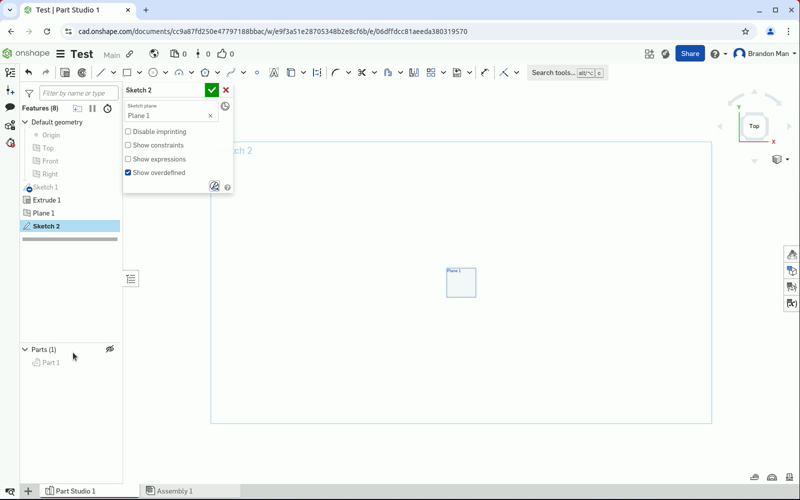
key(c)
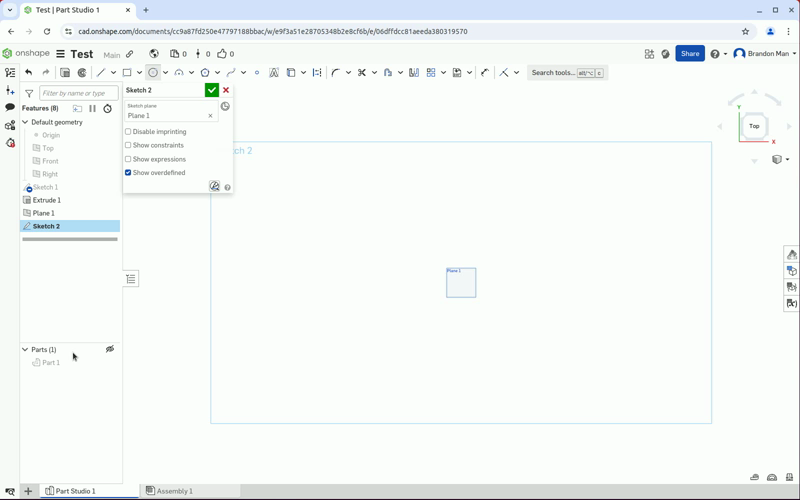
key_down(shift)
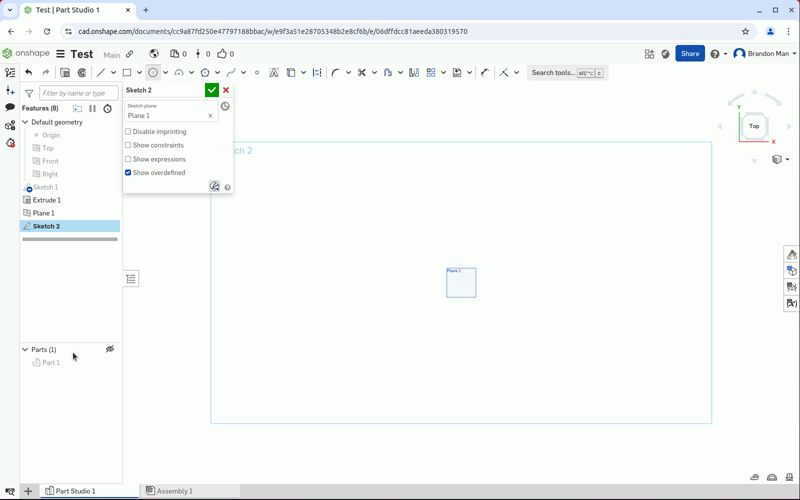
mouse_move(507, 258)
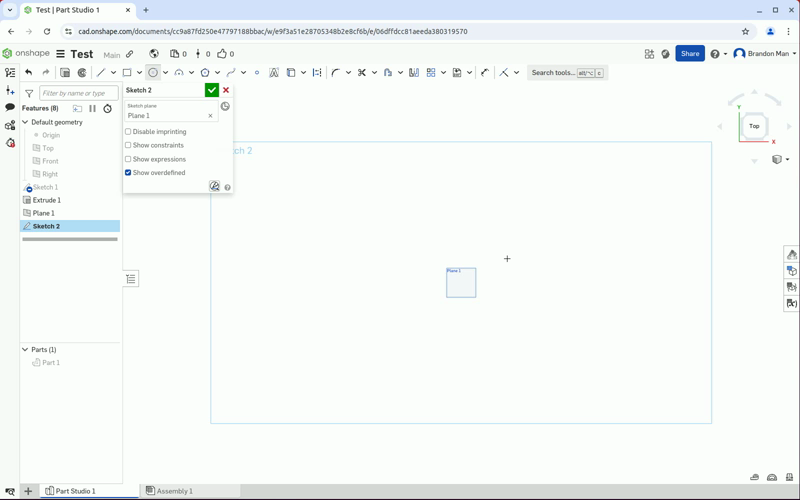
click(507, 258)
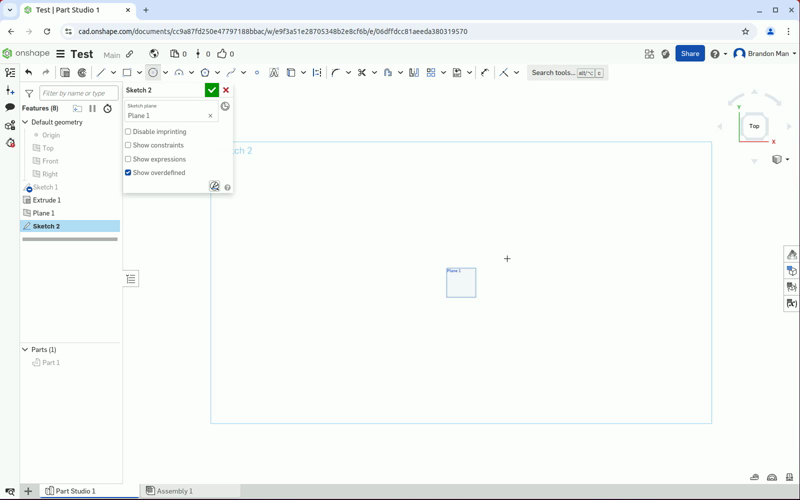
key_up(shift)
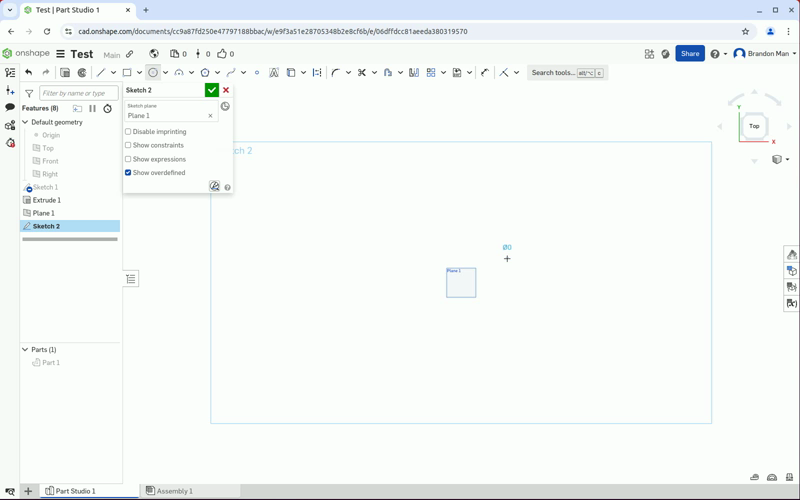
mouse_move(518, 258)
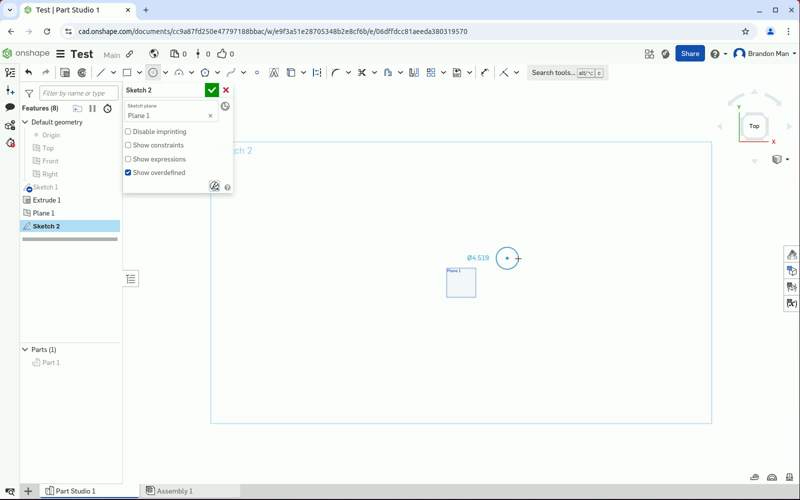
click(518, 258)
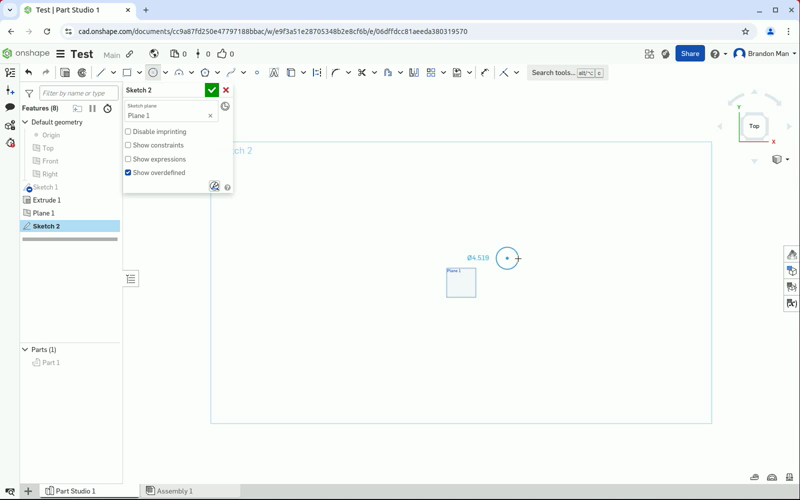
key(esc)
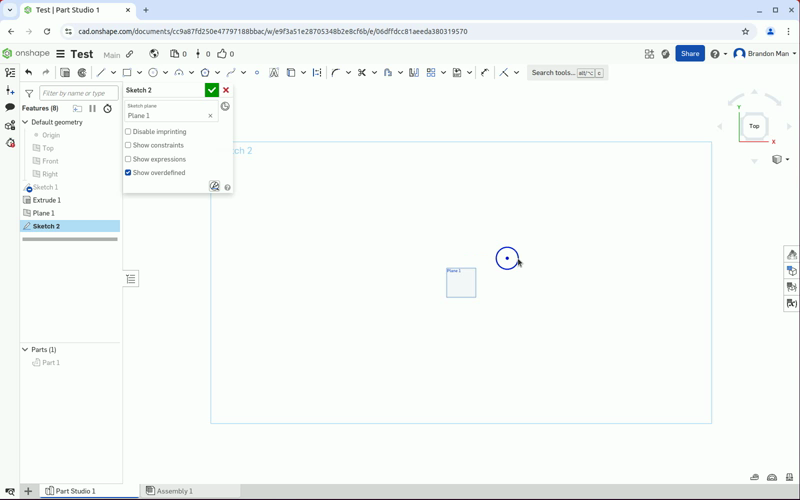
mouse_move(508, 267)
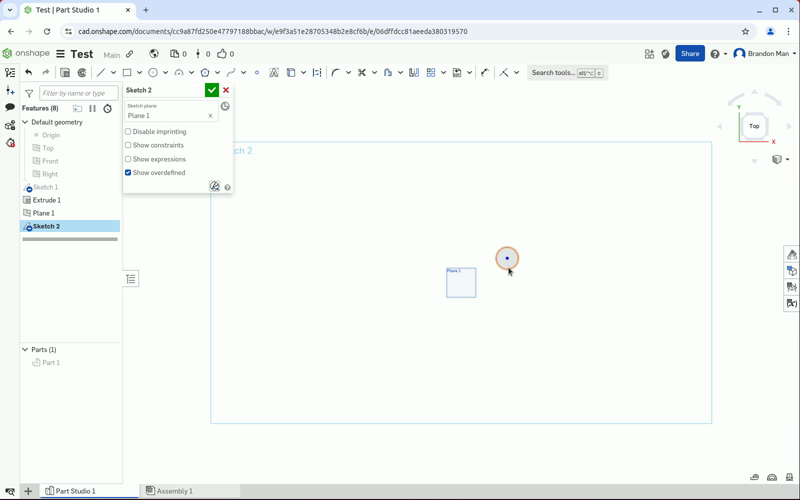
scroll(6)
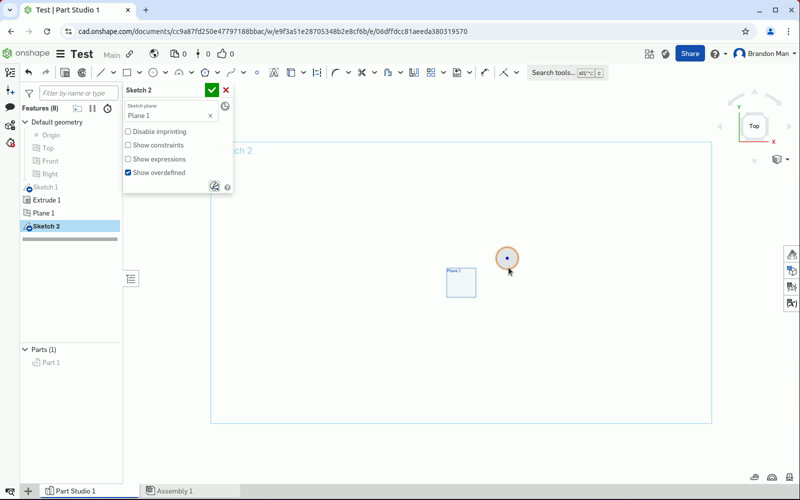
scroll(6)
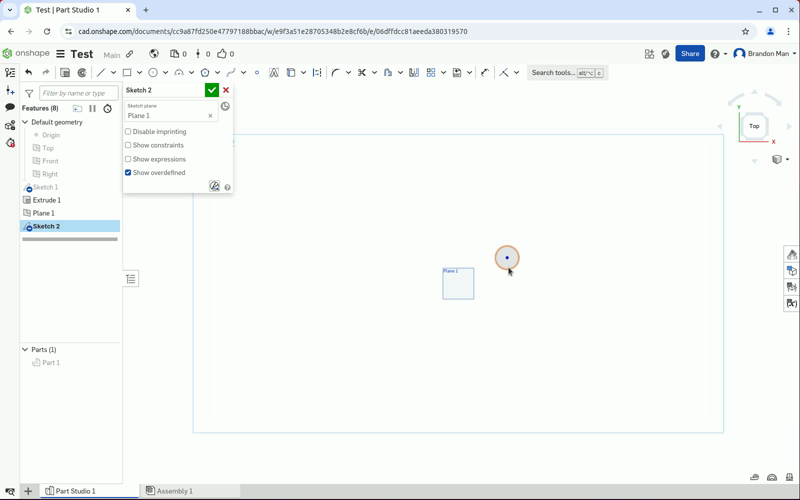
scroll(6)
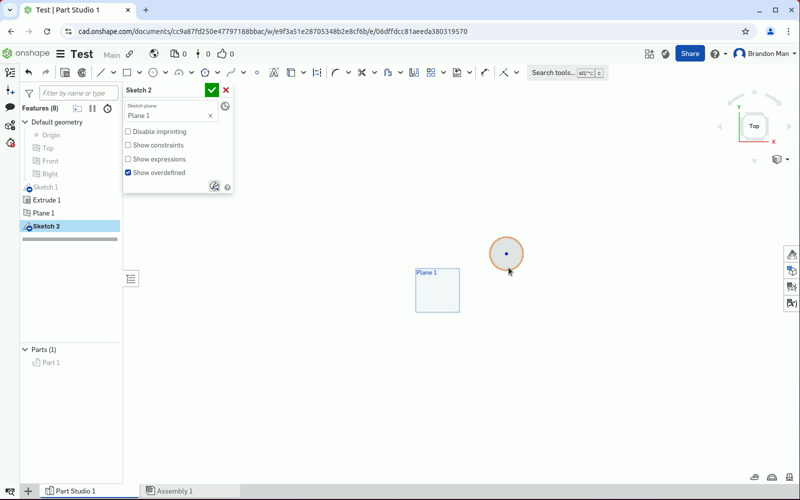
scroll(6)
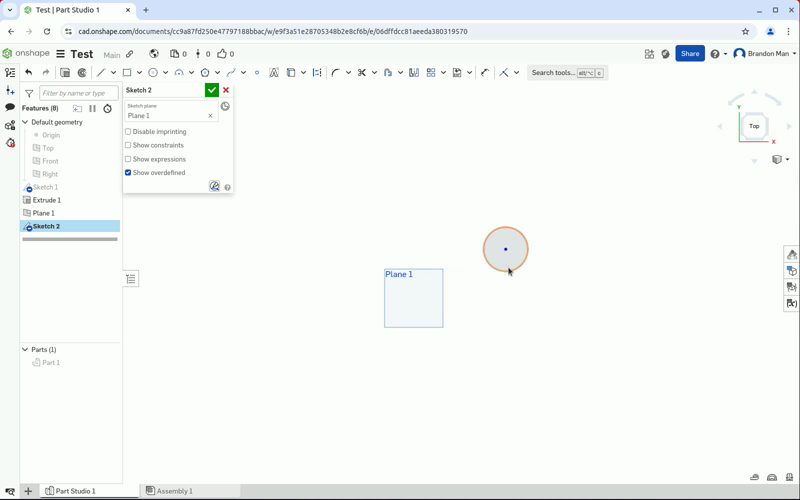
scroll(6)
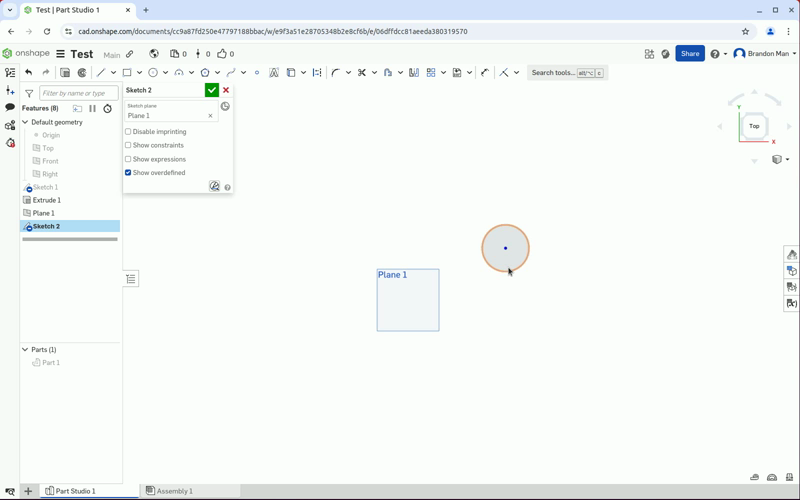
scroll(6)
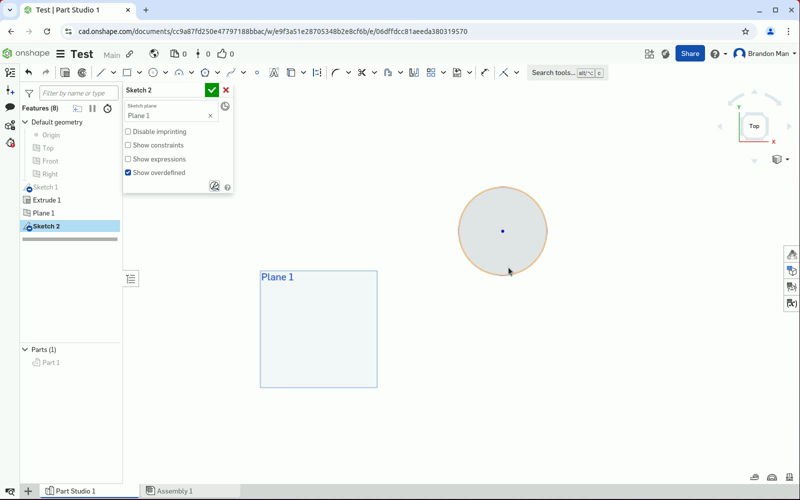
scroll(6)
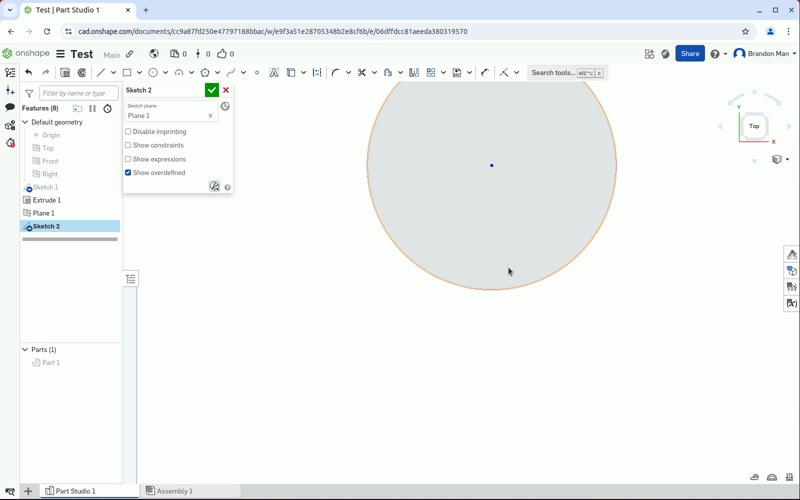
click(508, 267)
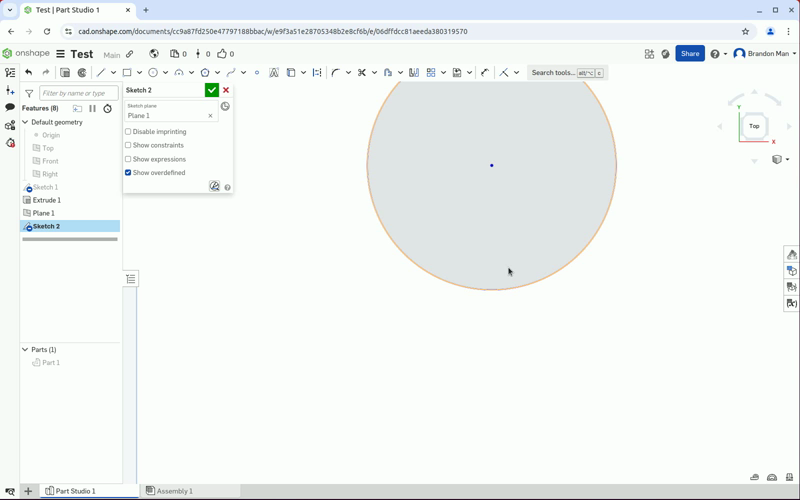
scroll(-6)
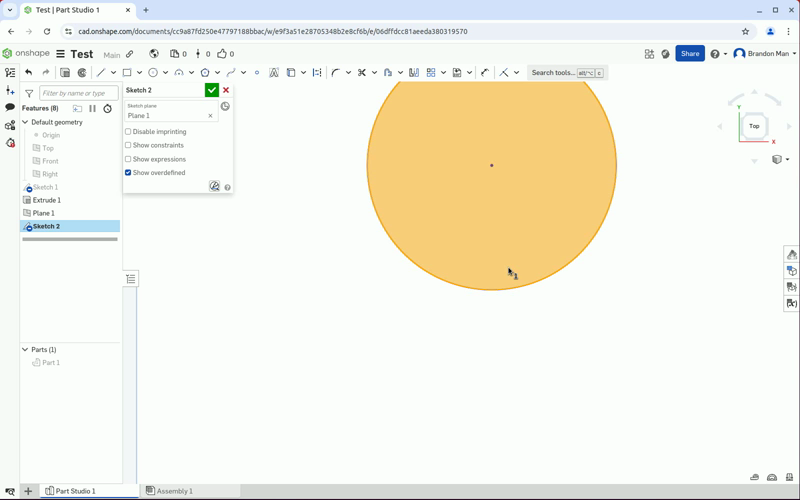
scroll(-6)
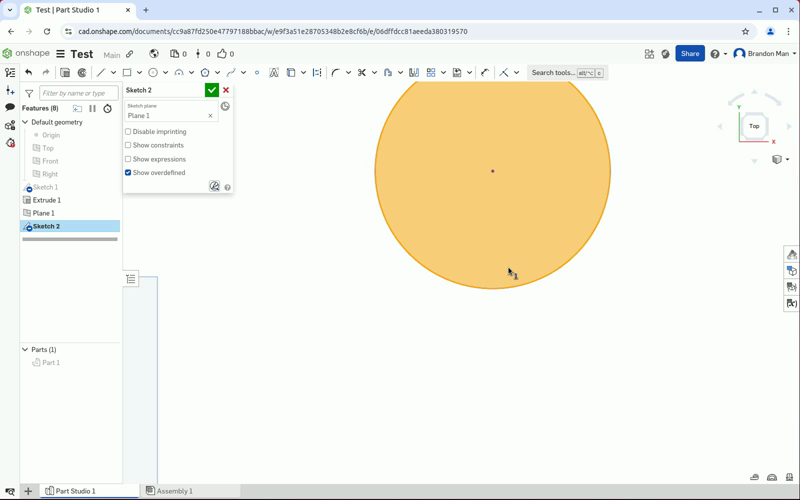
scroll(-6)
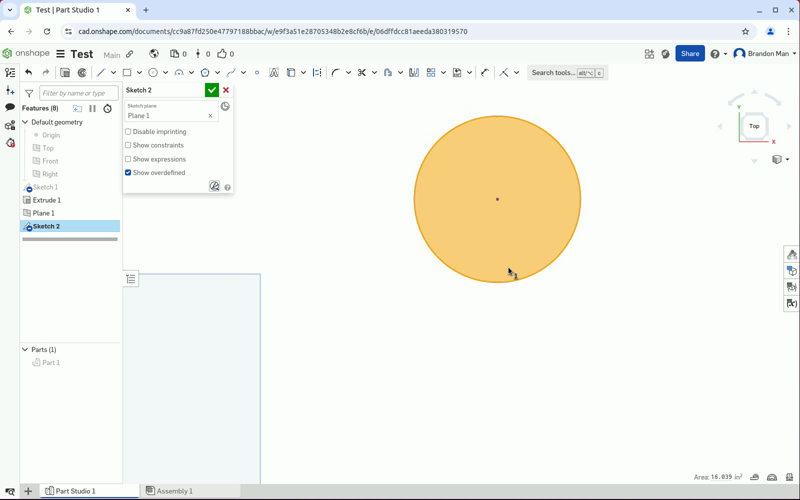
scroll(-6)
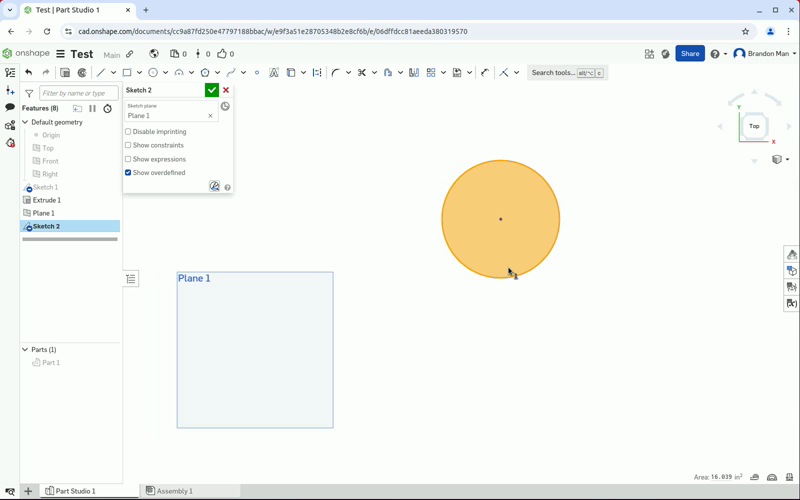
scroll(-6)
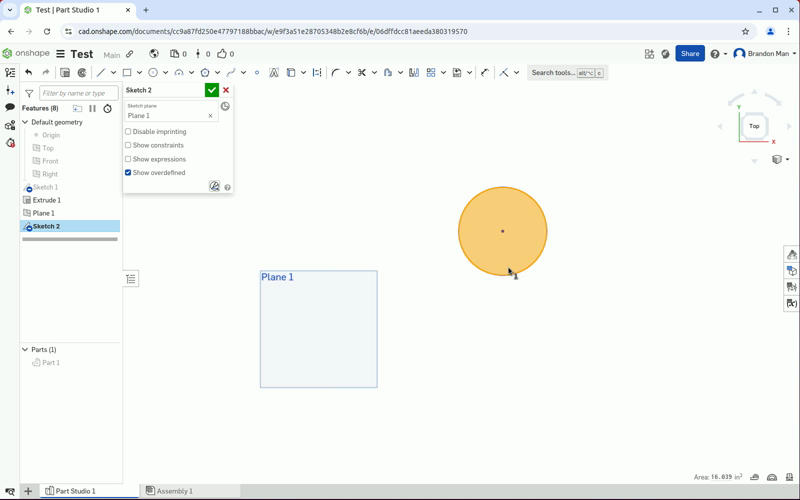
scroll(-6)
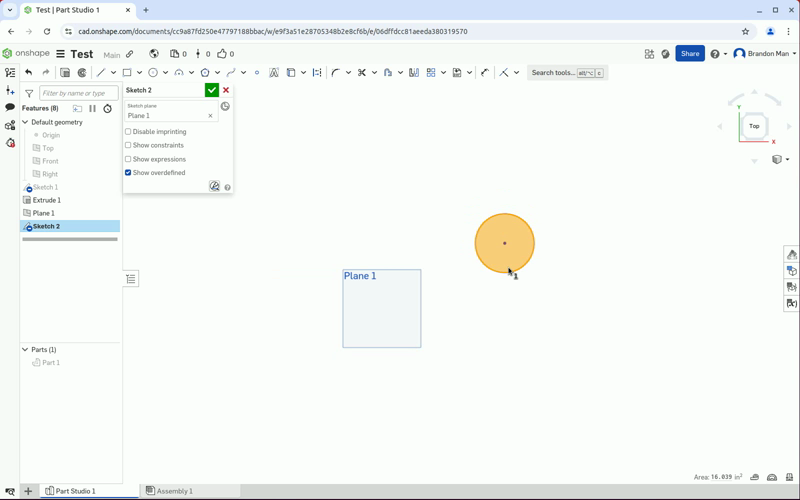
scroll(-6)
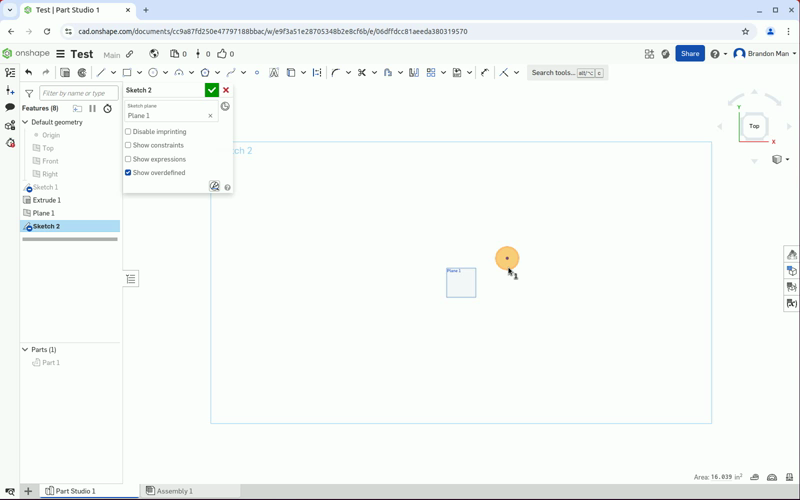
mouse_move(73, 352)
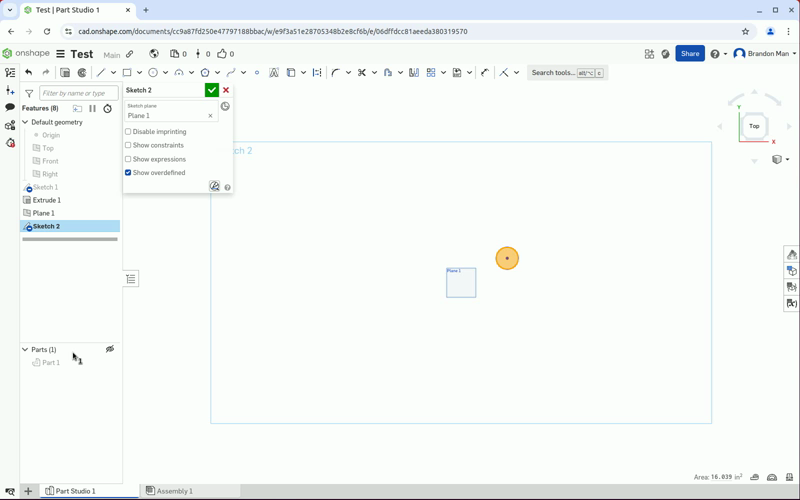
key(shift+y)
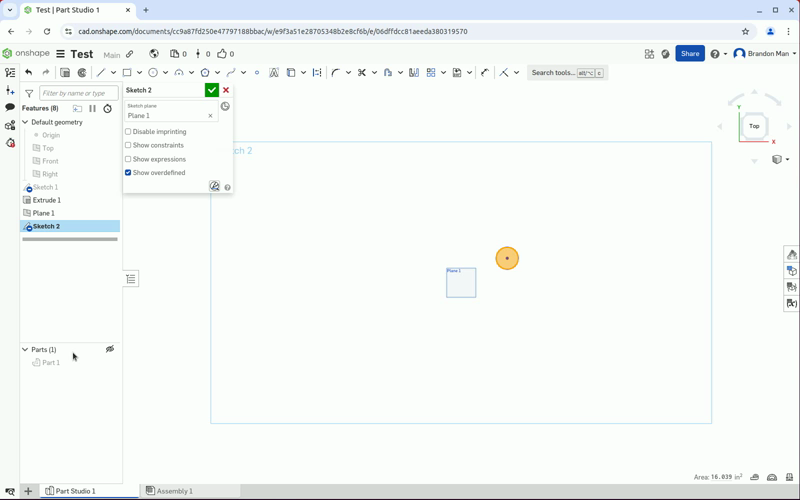
key(shift+e)
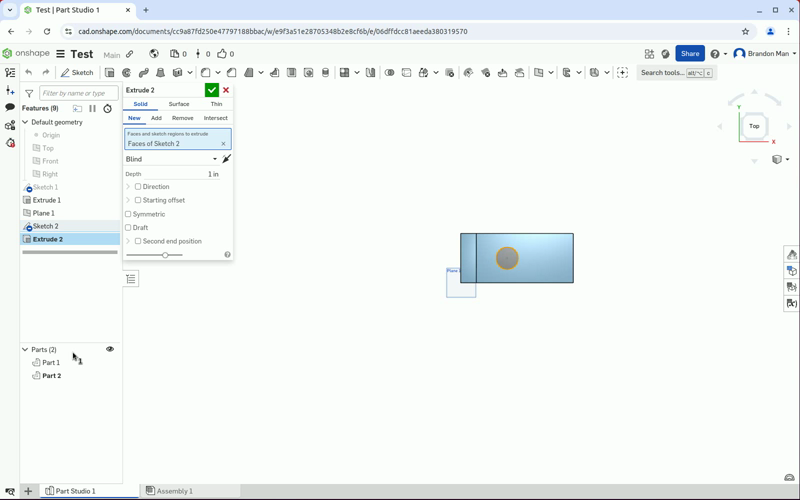
mouse_move(143, 106)
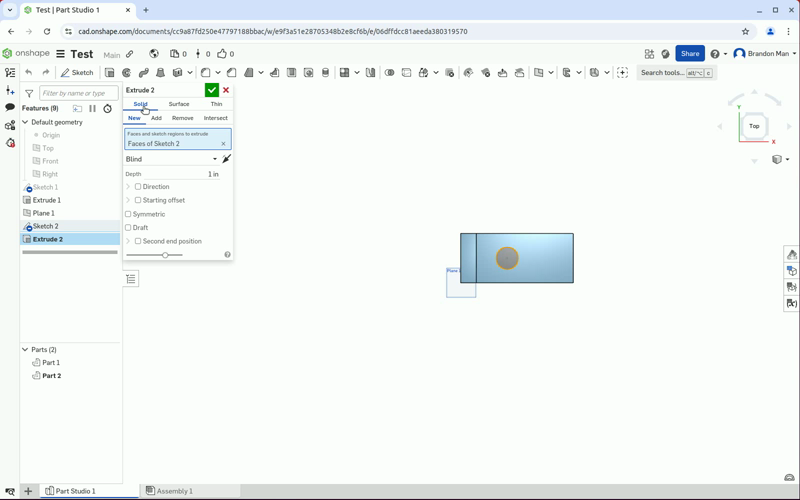
click(143, 106)
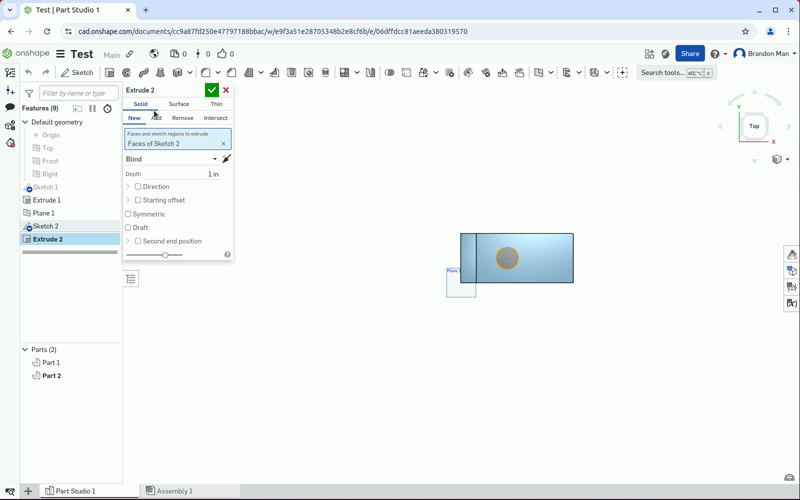
mouse_move(186, 120)
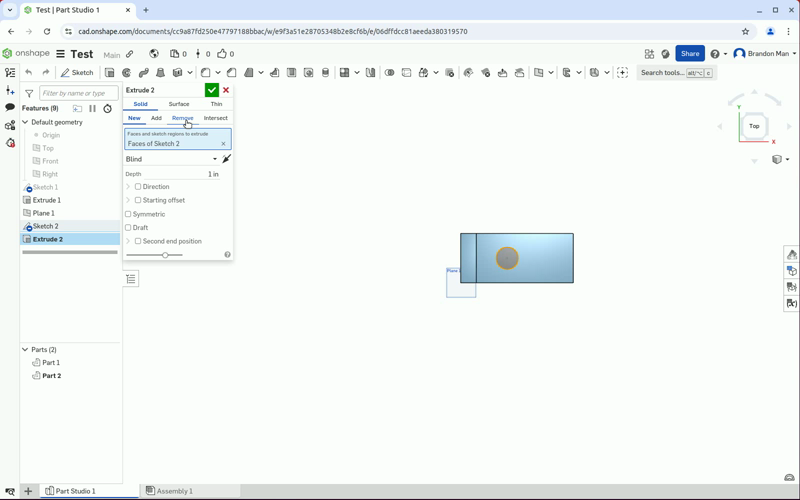
click(186, 120)
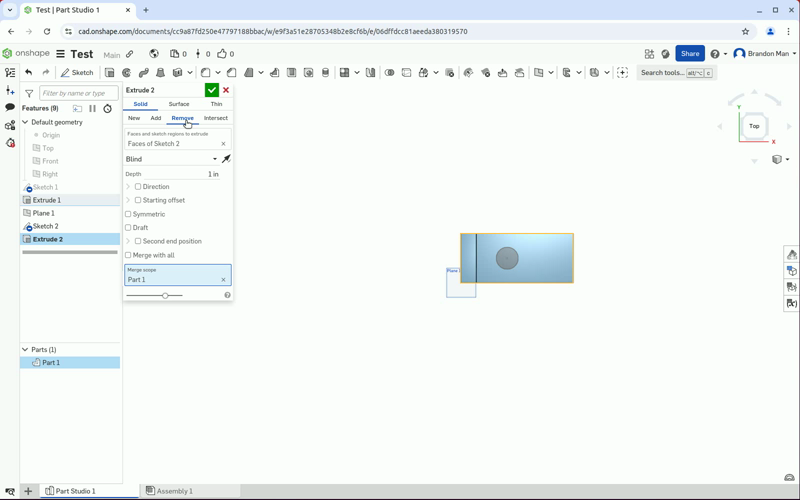
key(tab, 4)
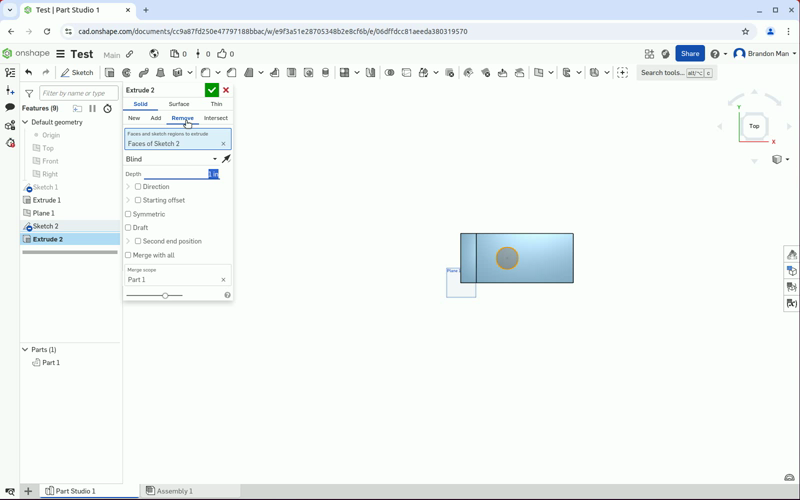
text(1.444)
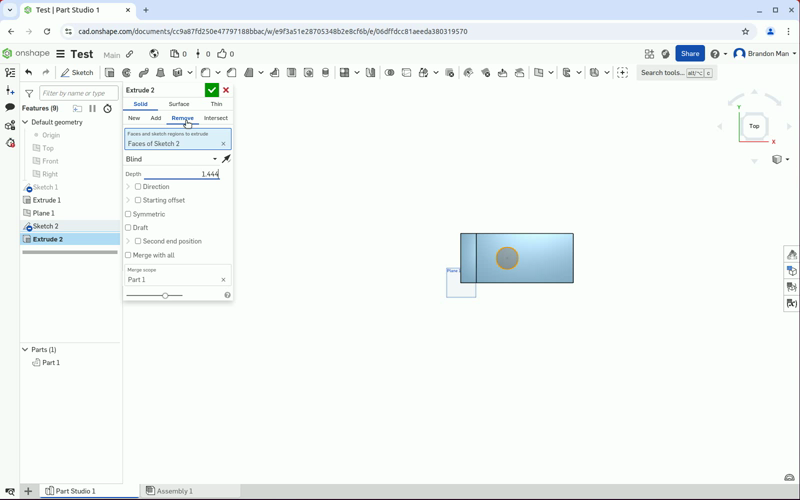
key(tab, 6)
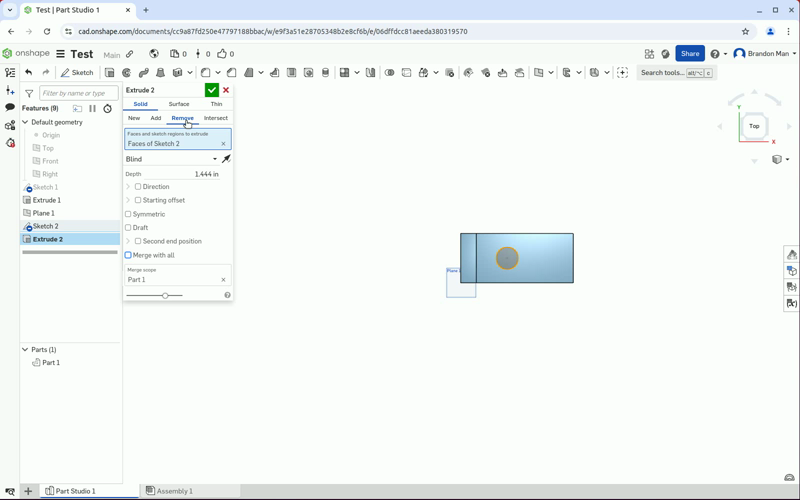
key(space)
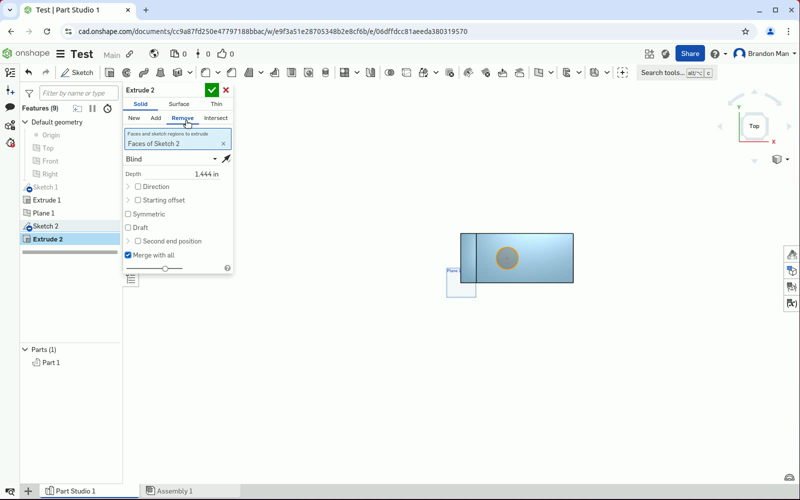
key(enter)
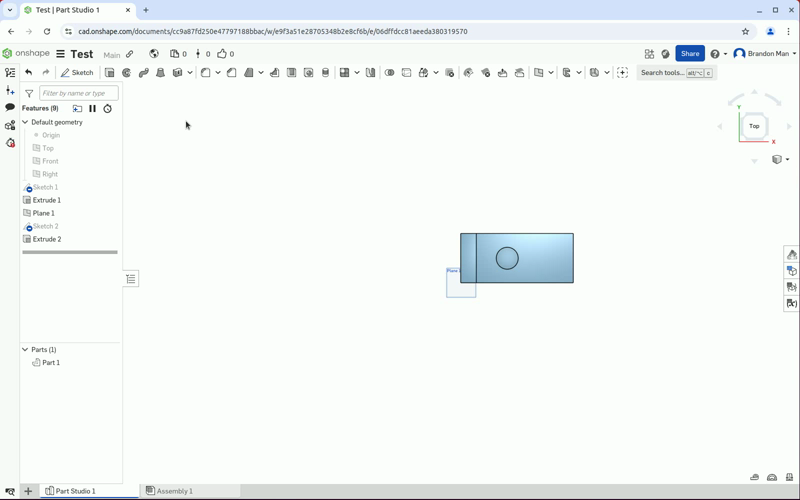
key(shift+h)
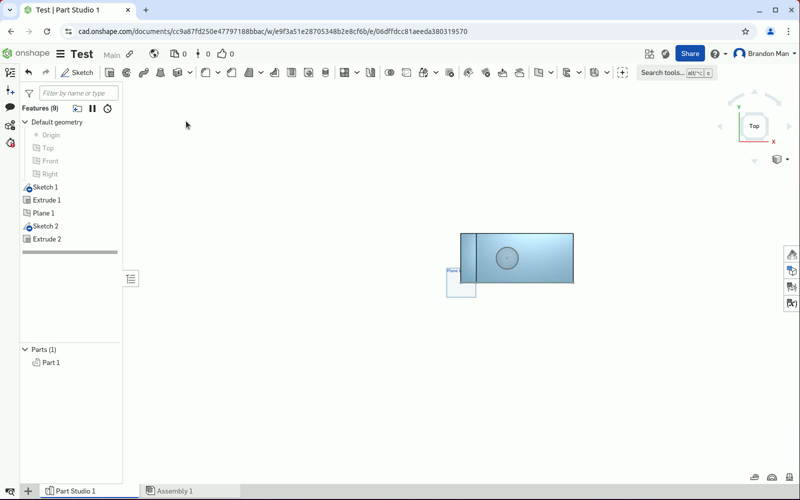
key(shift+h)
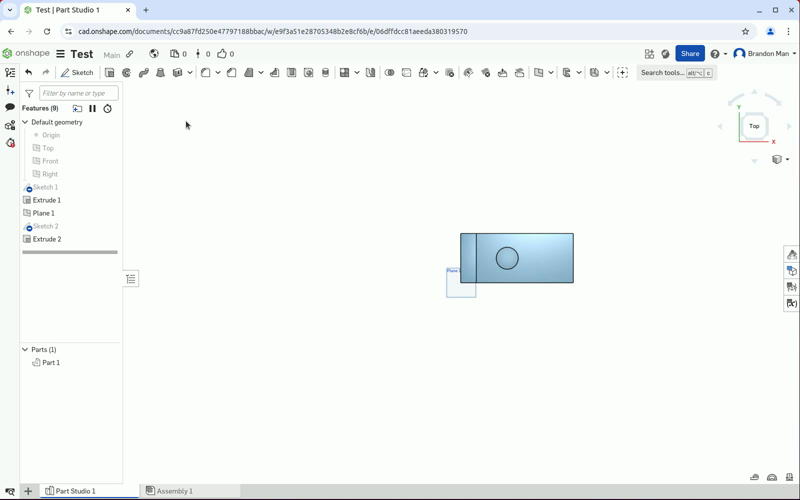
mouse_move(73, 189)
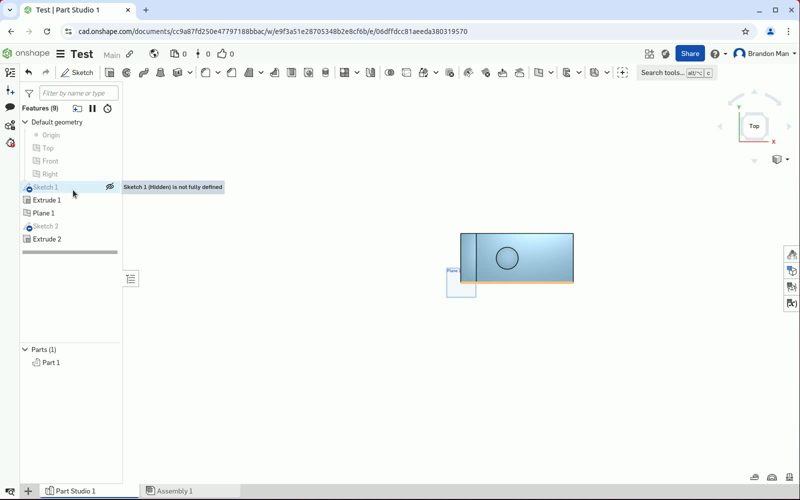
click(73, 189)
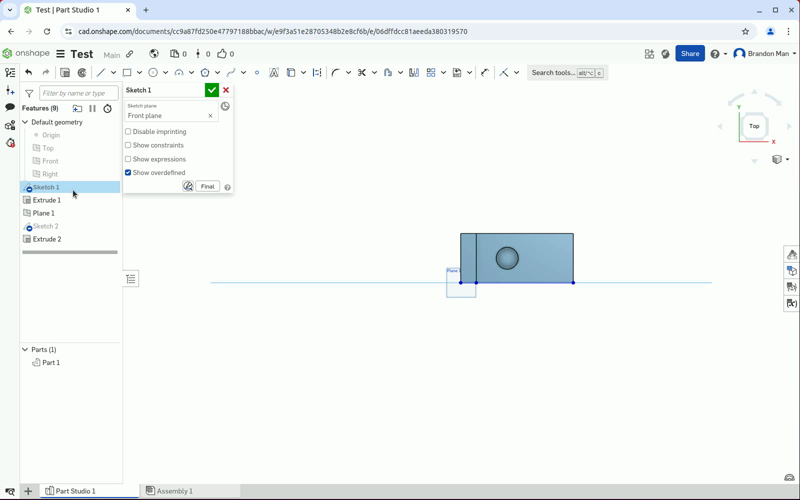
mouse_move(229, 92)
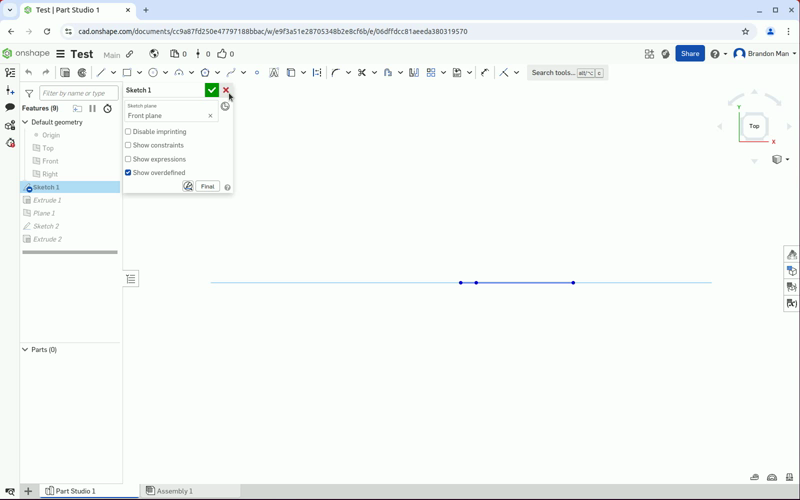
click(229, 92)
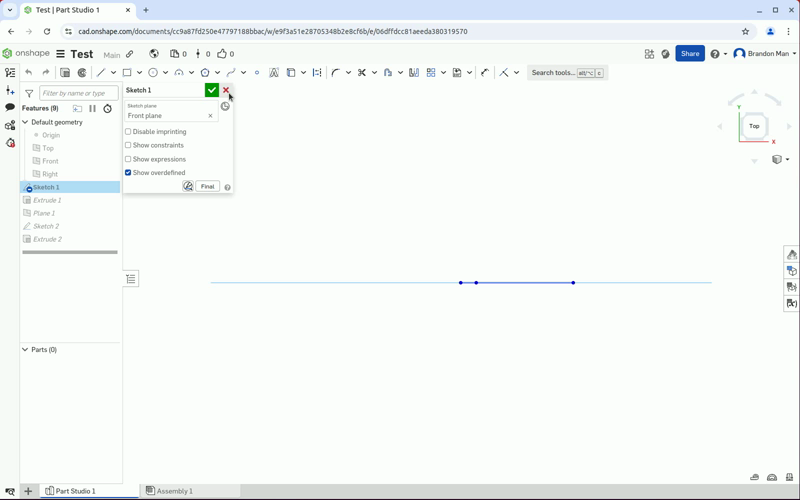
key(shift+s)
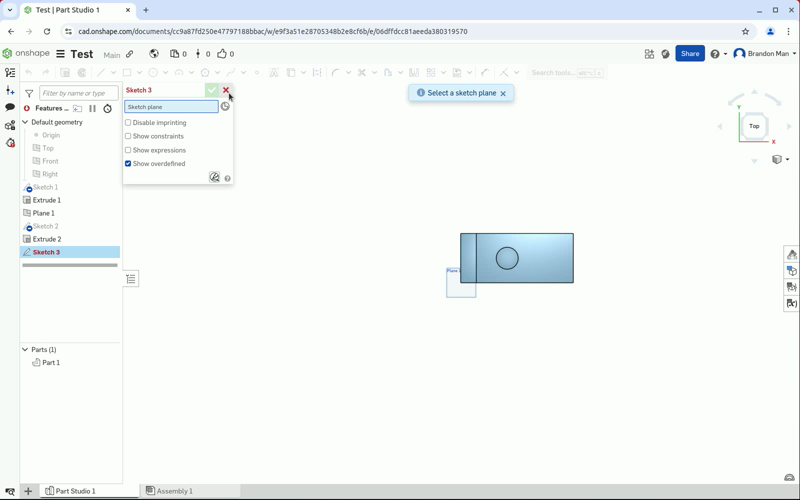
mouse_move(73, 215)
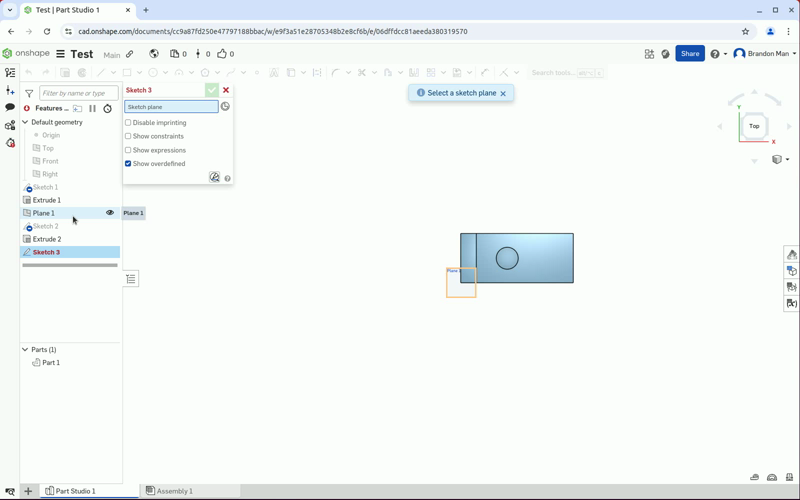
click(73, 215)
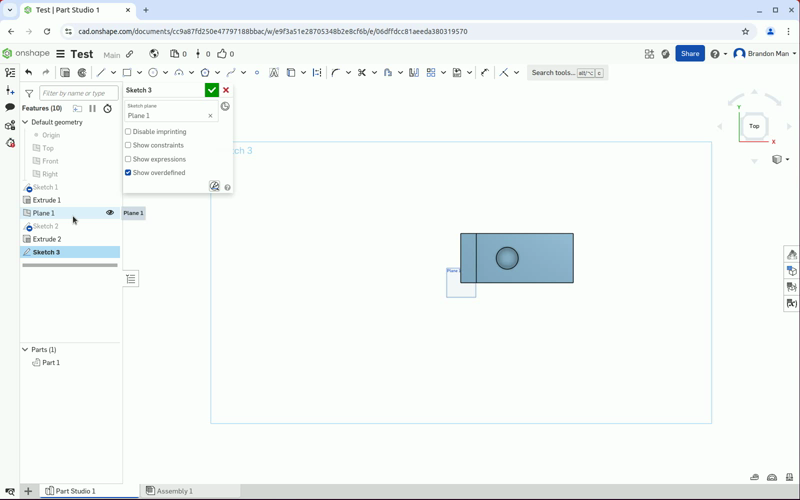
mouse_move(73, 352)
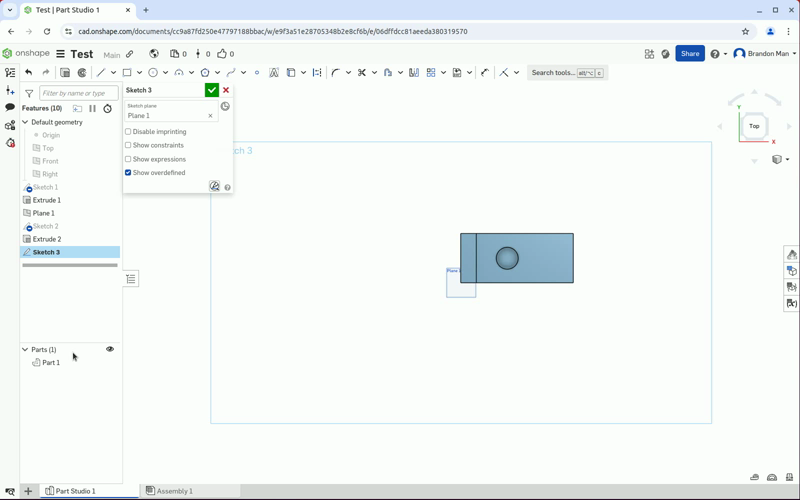
key(y)
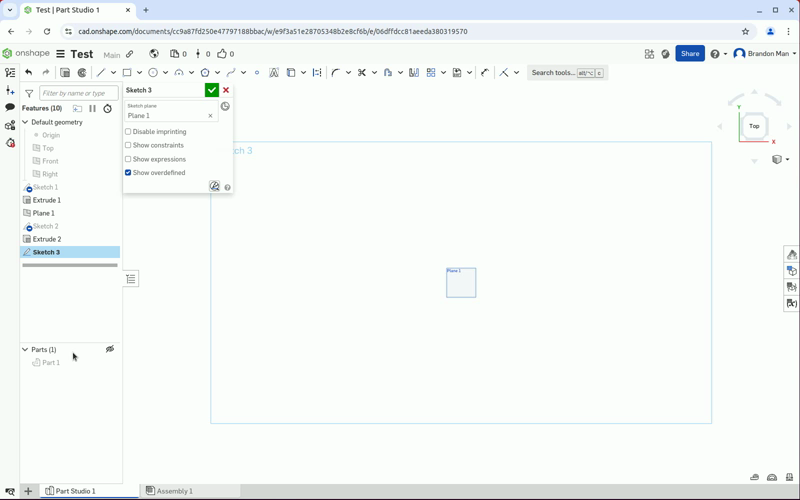
key(c)
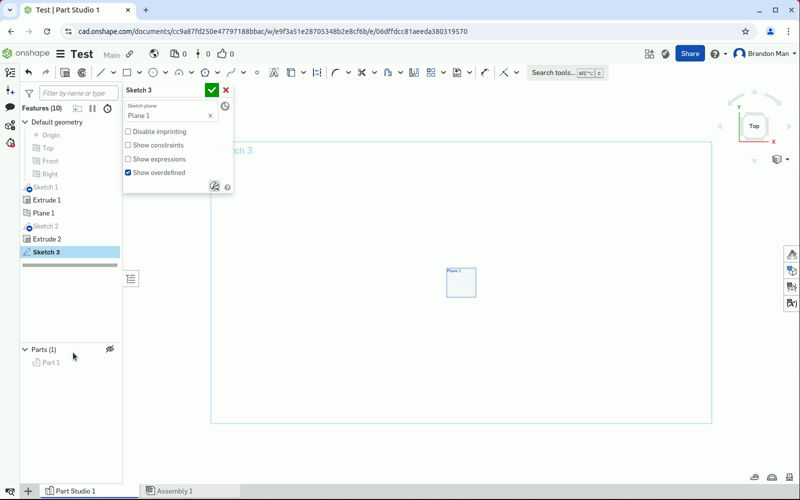
key_down(shift)
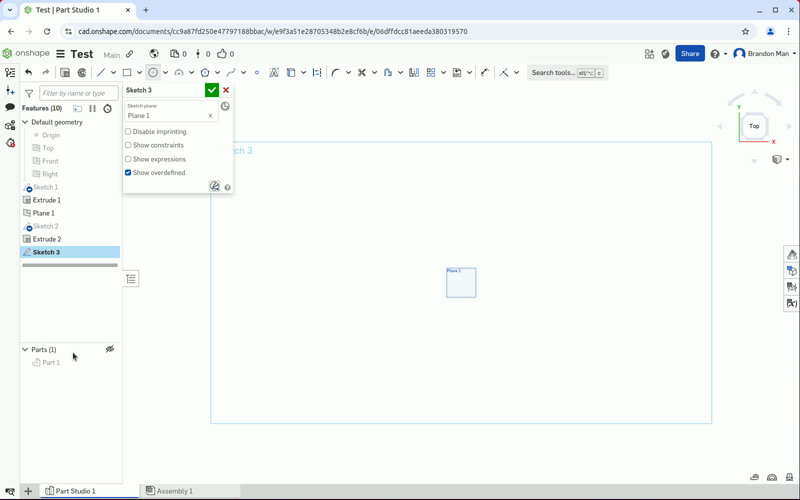
mouse_move(551, 258)
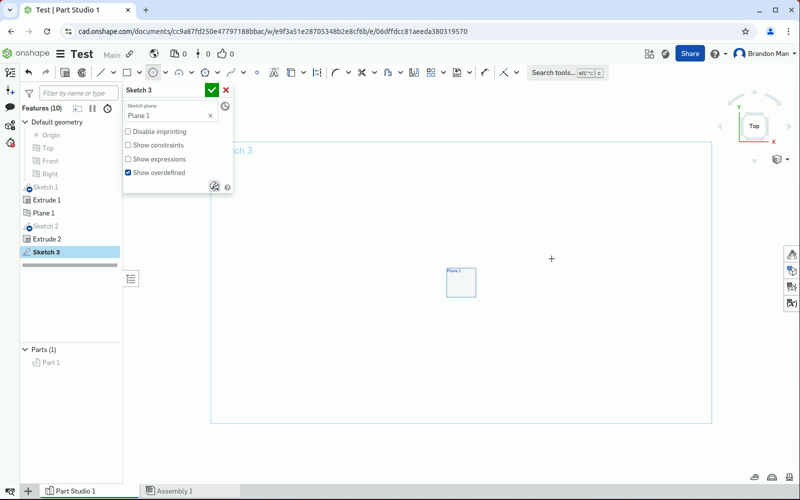
click(551, 258)
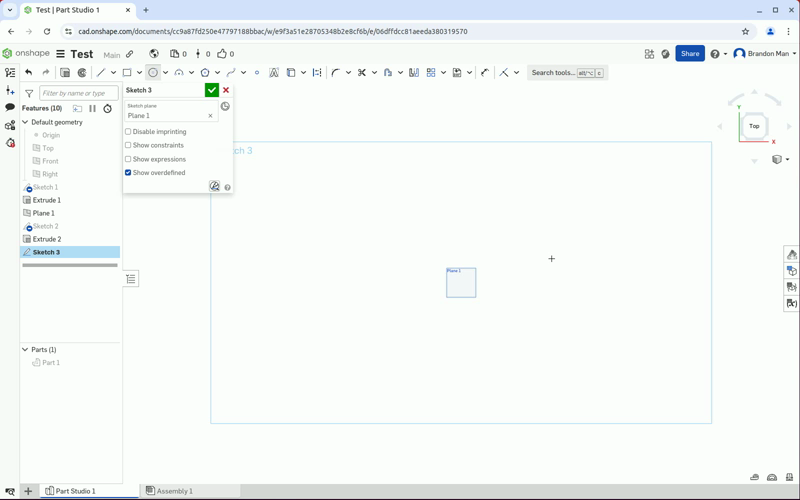
key_up(shift)
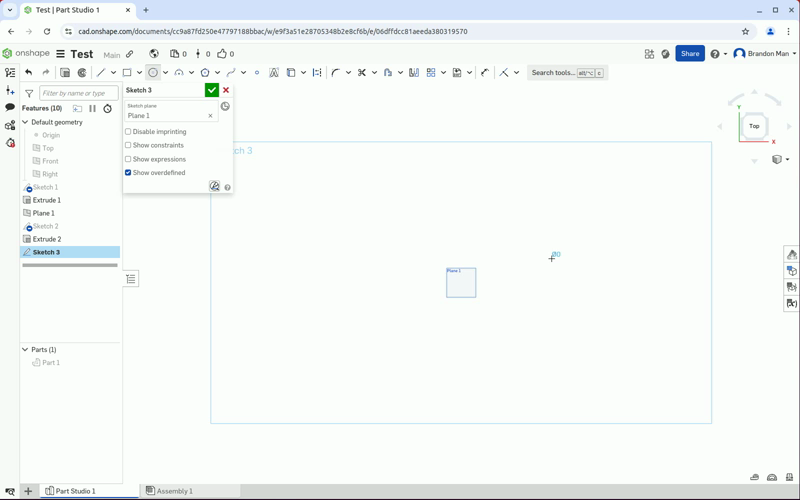
mouse_move(562, 258)
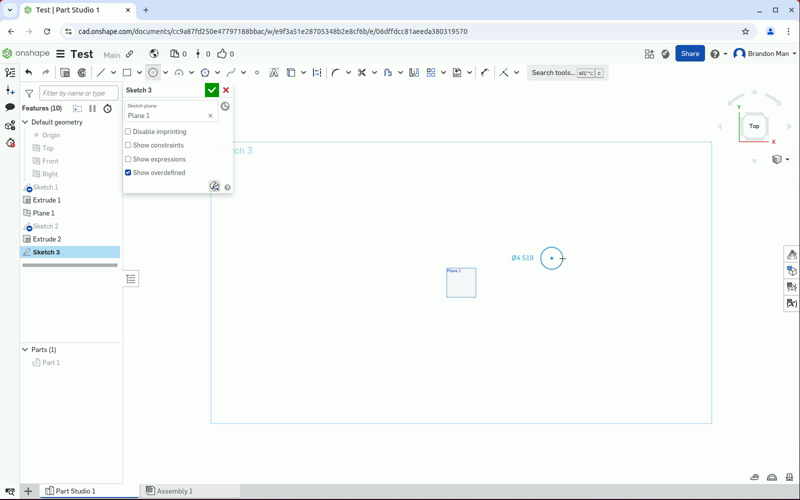
click(562, 258)
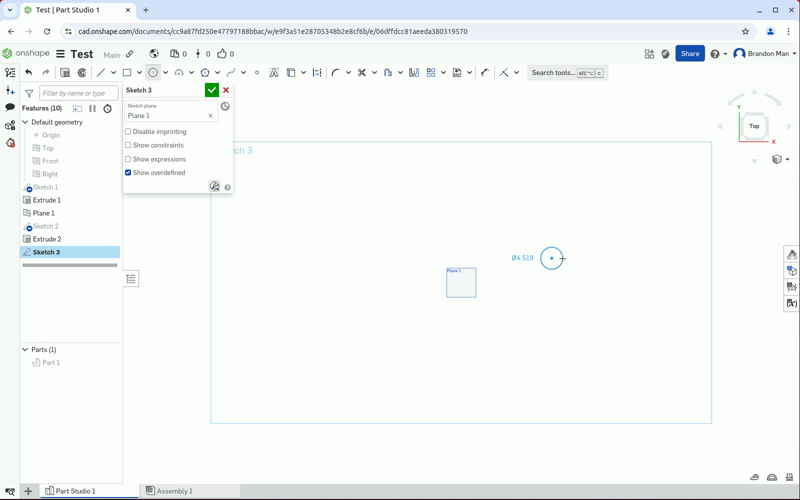
key(esc)
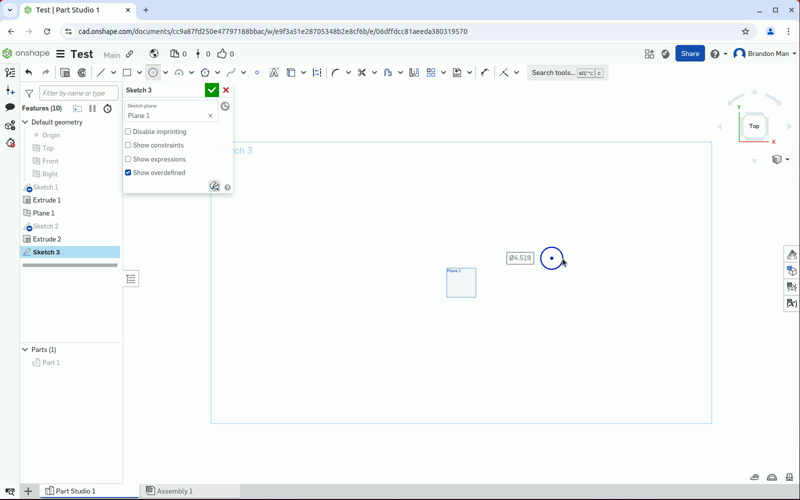
mouse_move(556, 258)
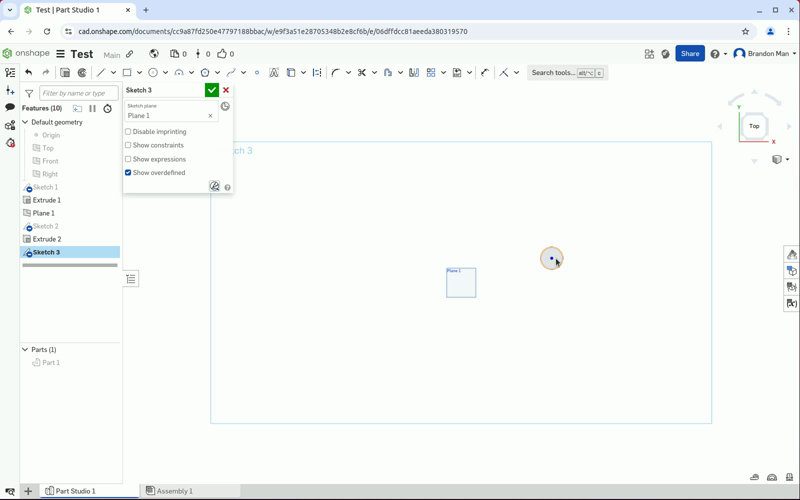
scroll(6)
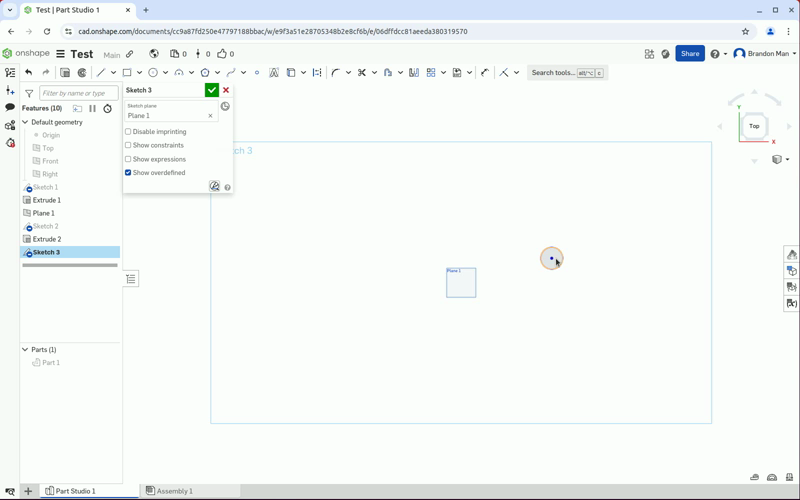
scroll(6)
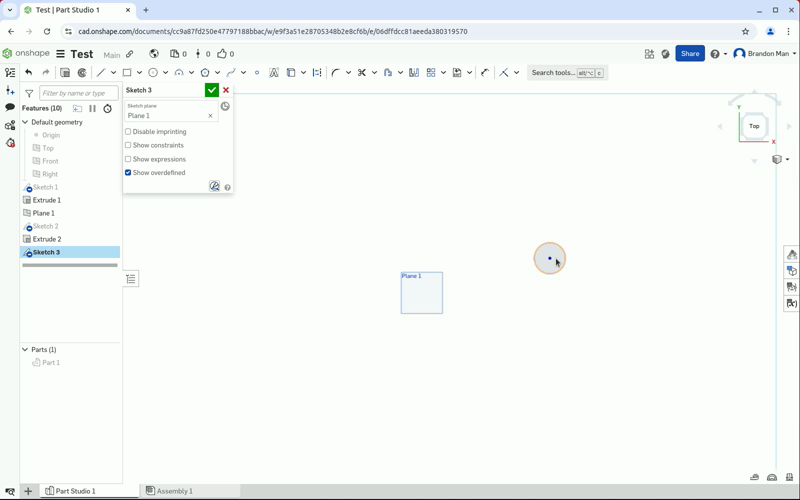
scroll(6)
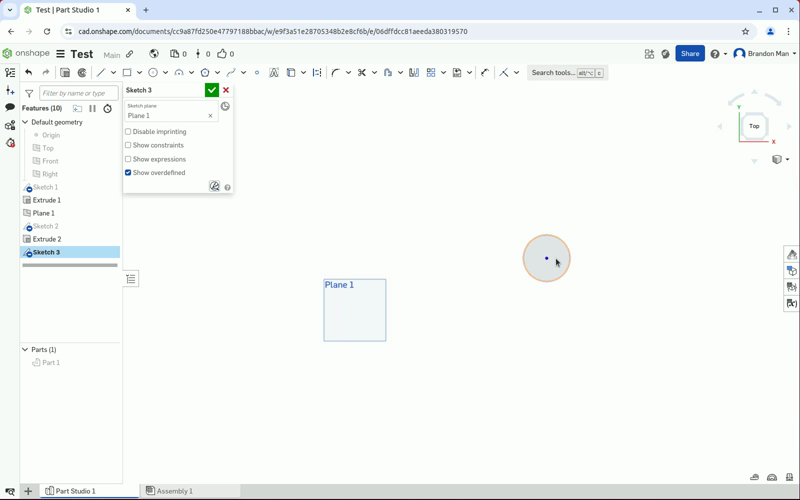
scroll(6)
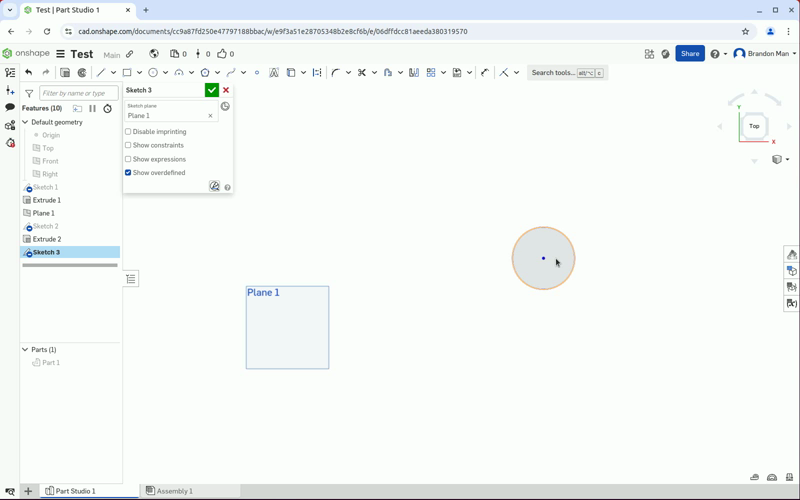
scroll(6)
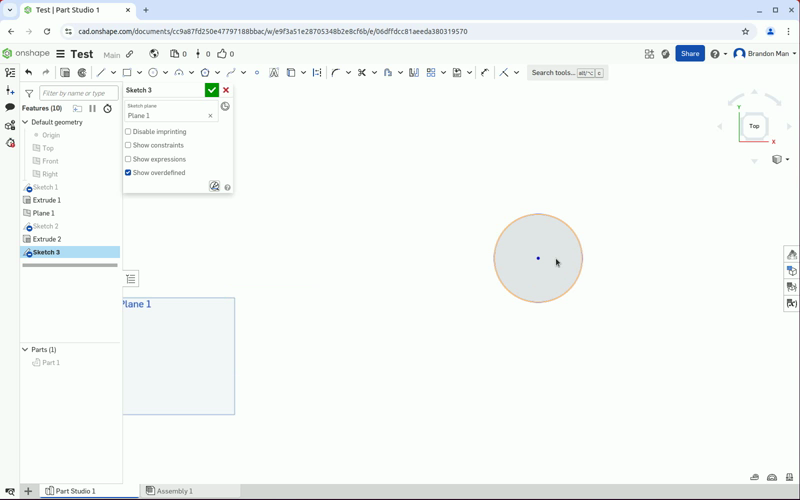
scroll(6)
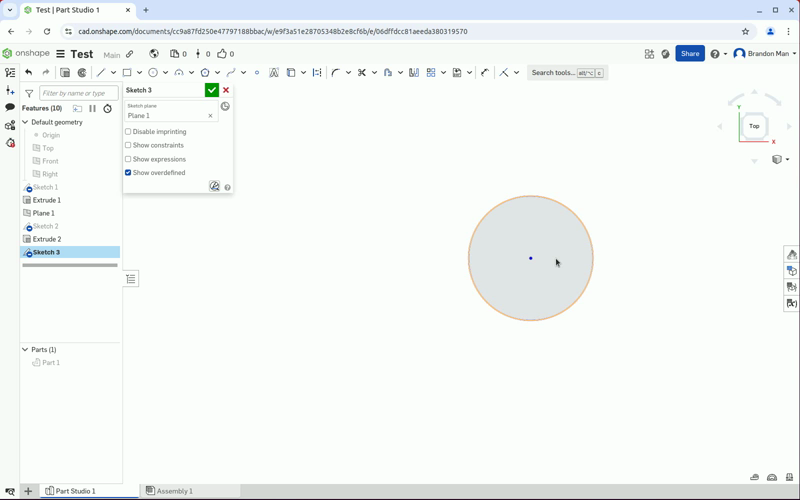
scroll(6)
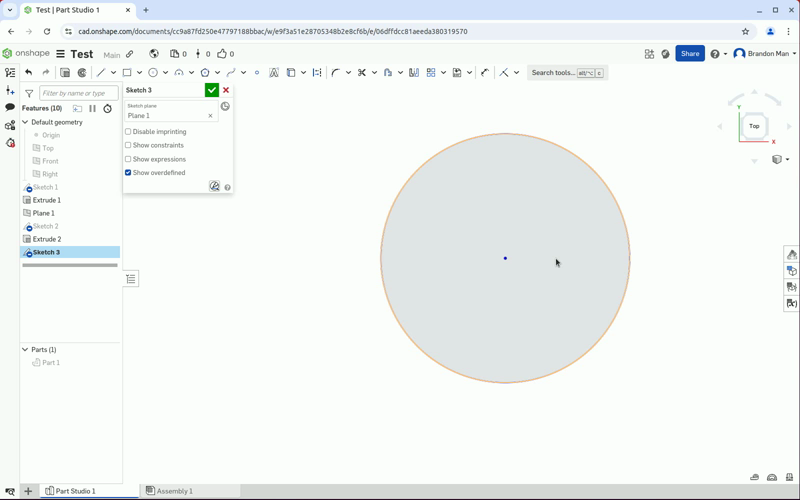
click(556, 258)
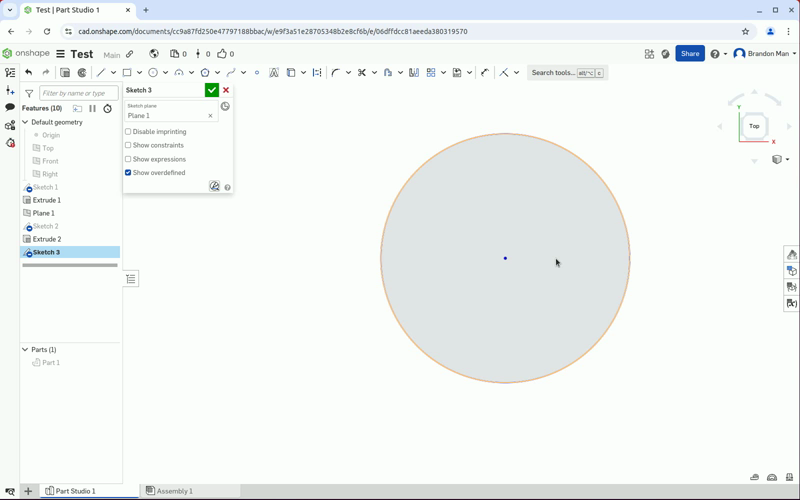
scroll(-6)
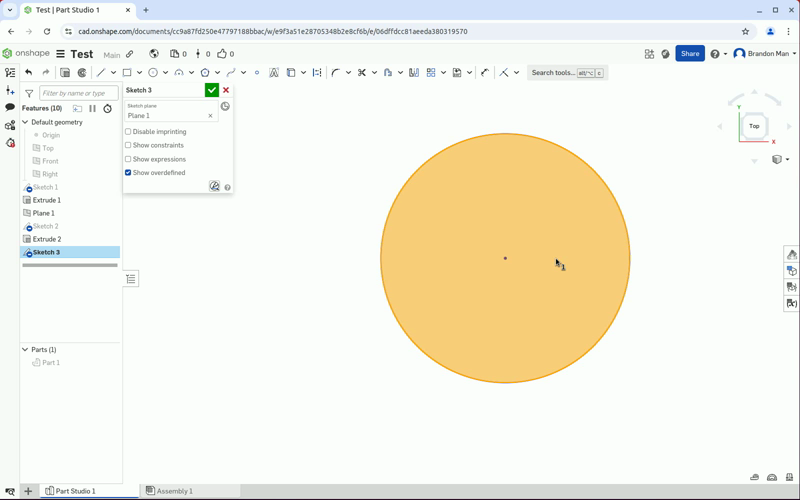
scroll(-6)
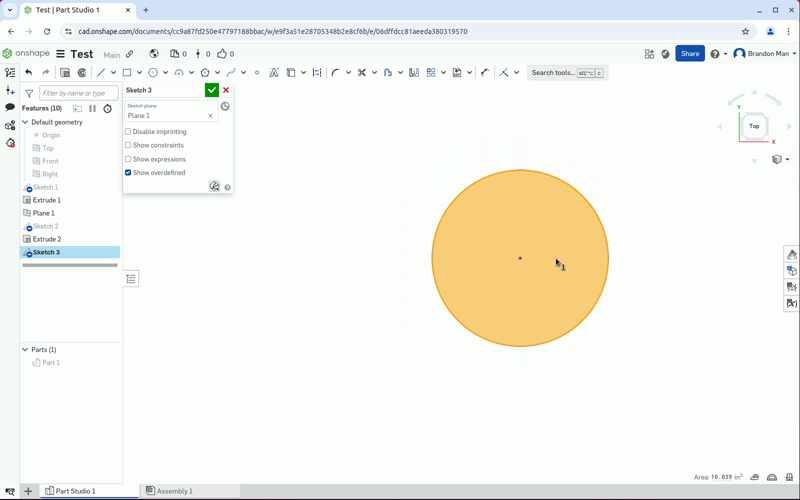
scroll(-6)
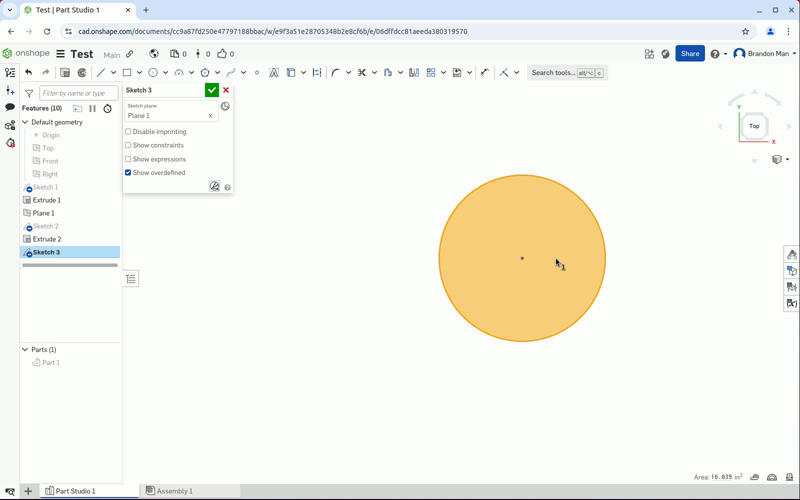
scroll(-6)
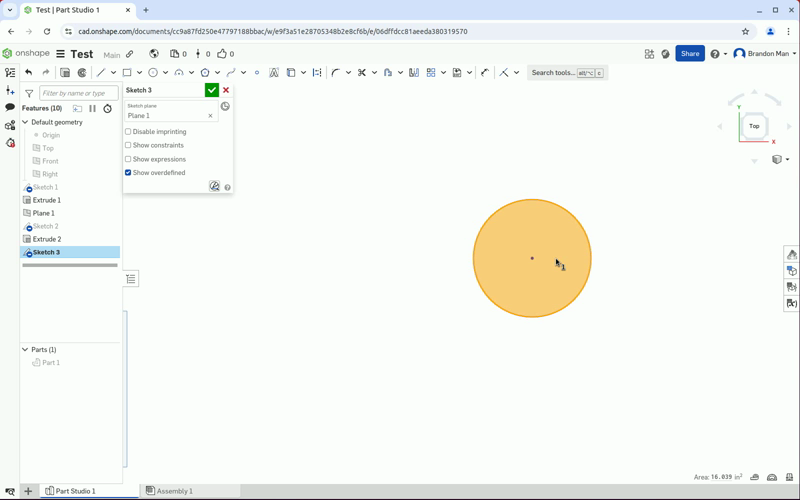
scroll(-6)
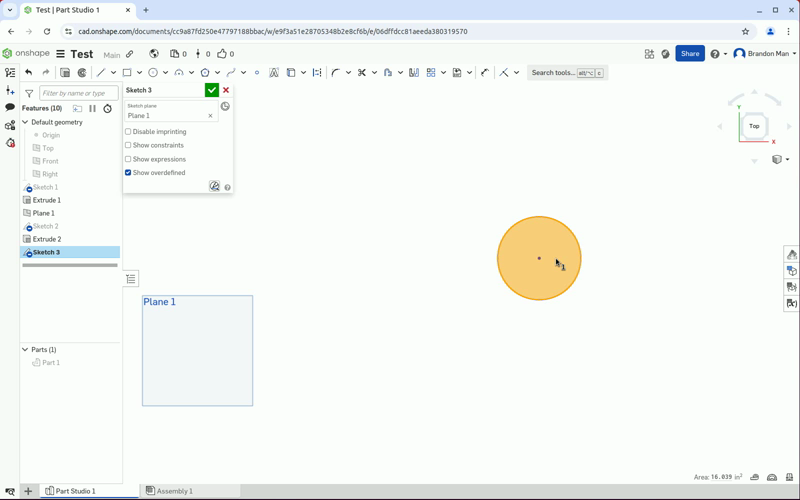
scroll(-6)
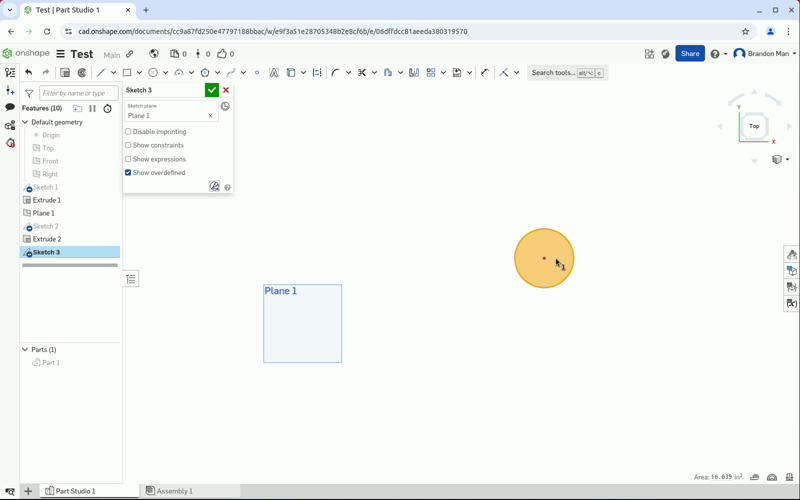
scroll(-6)
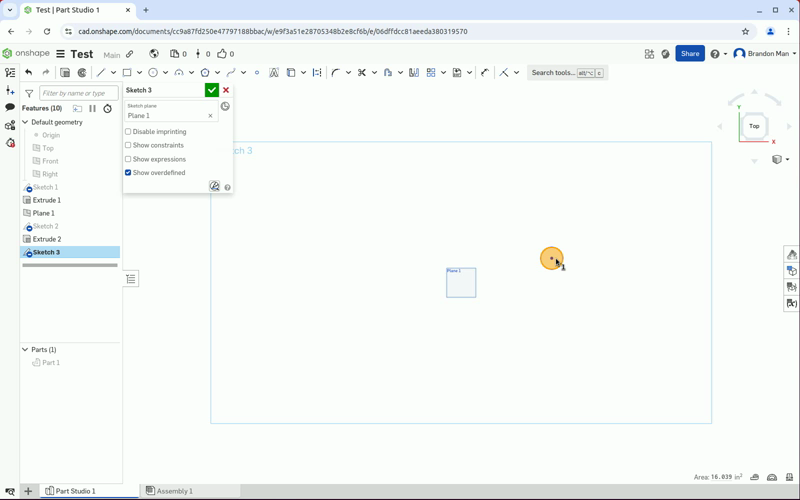
mouse_move(73, 352)
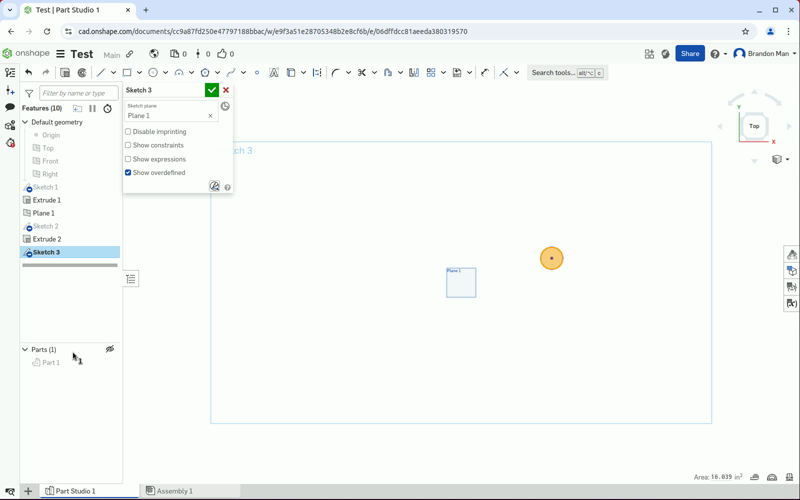
key(shift+y)
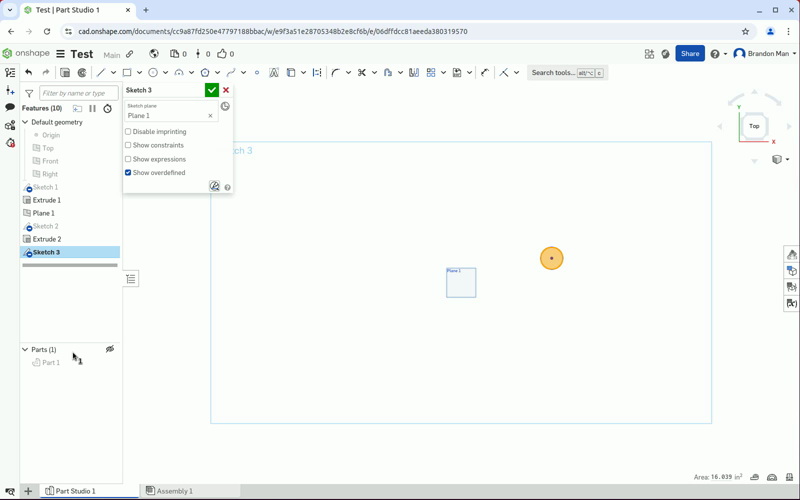
key(shift+e)
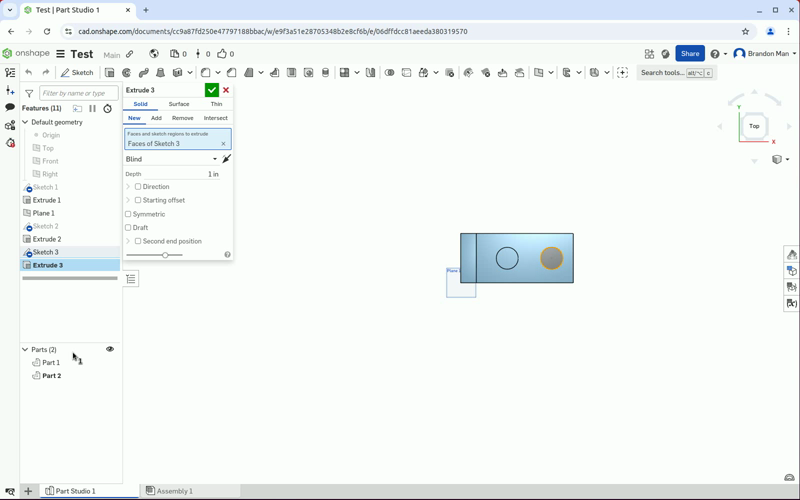
mouse_move(143, 106)
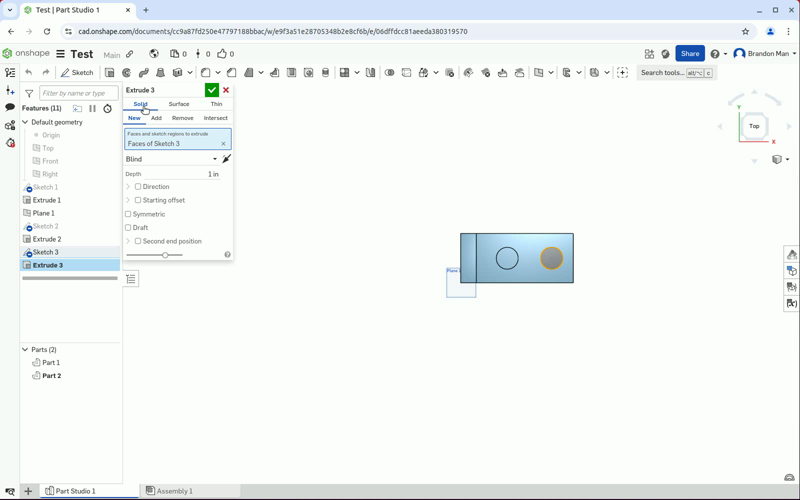
click(143, 106)
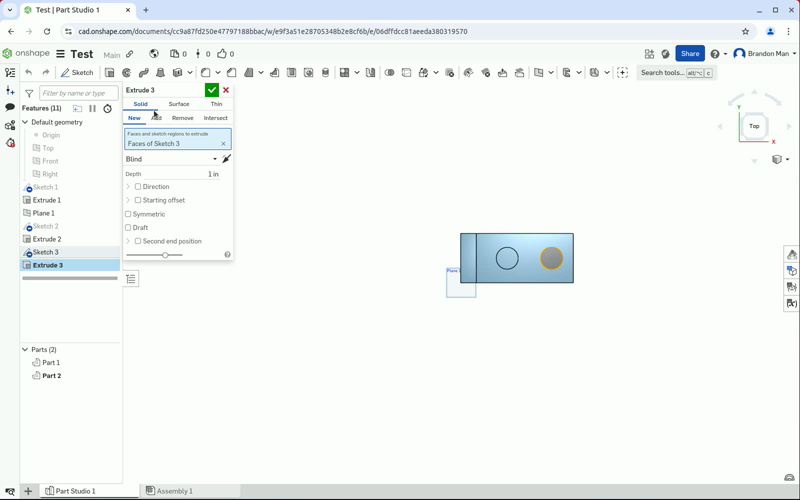
mouse_move(186, 120)
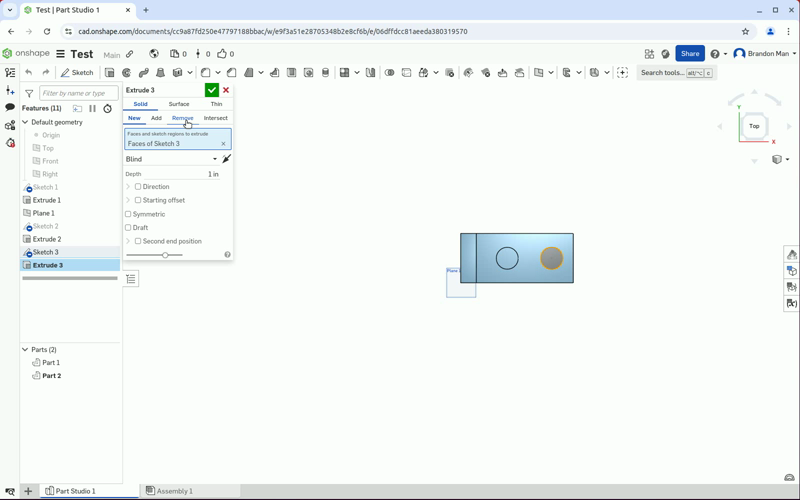
click(186, 120)
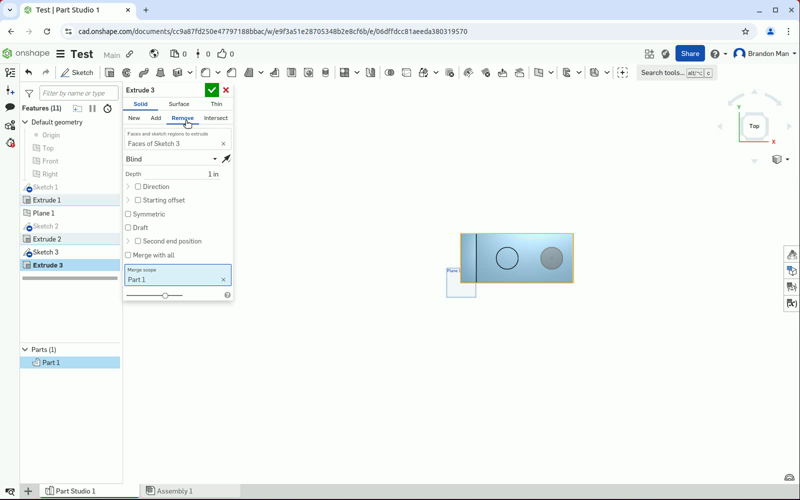
key(tab, 4)
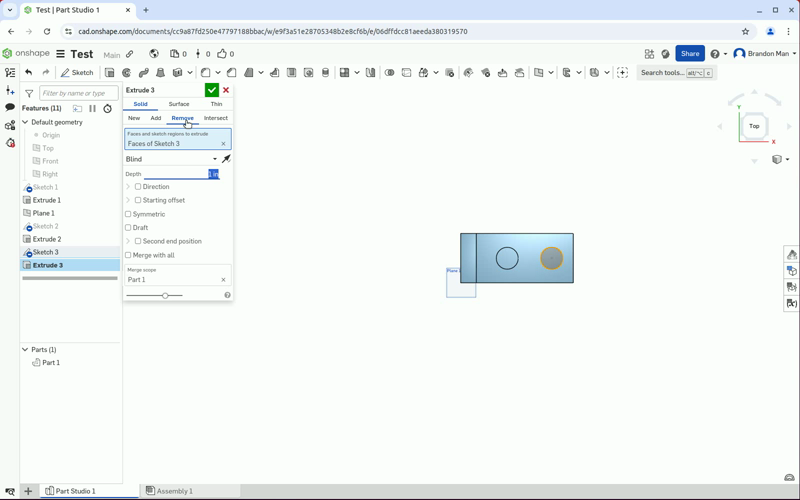
text(1.444)
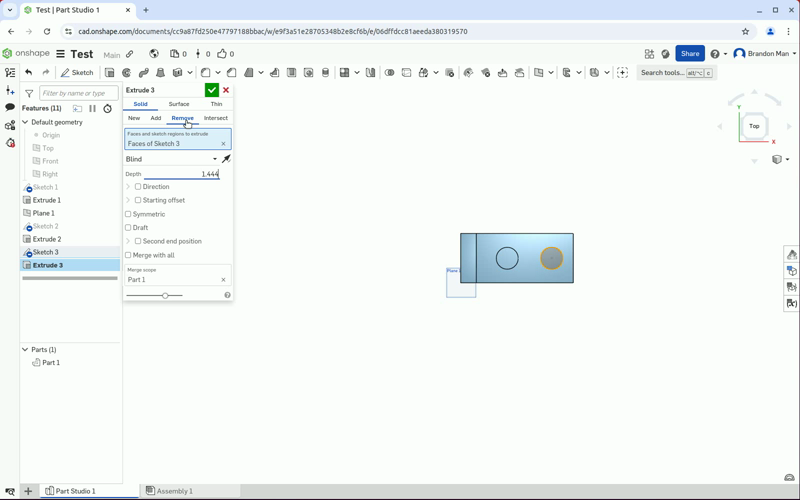
key(tab, 6)
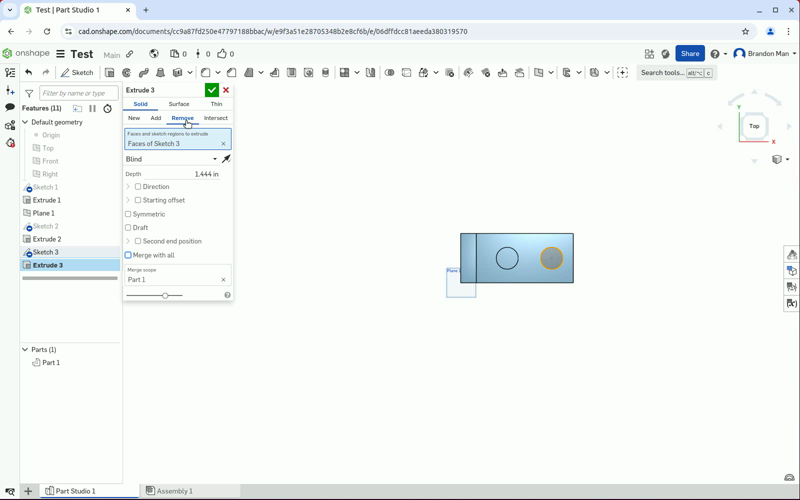
key(space)
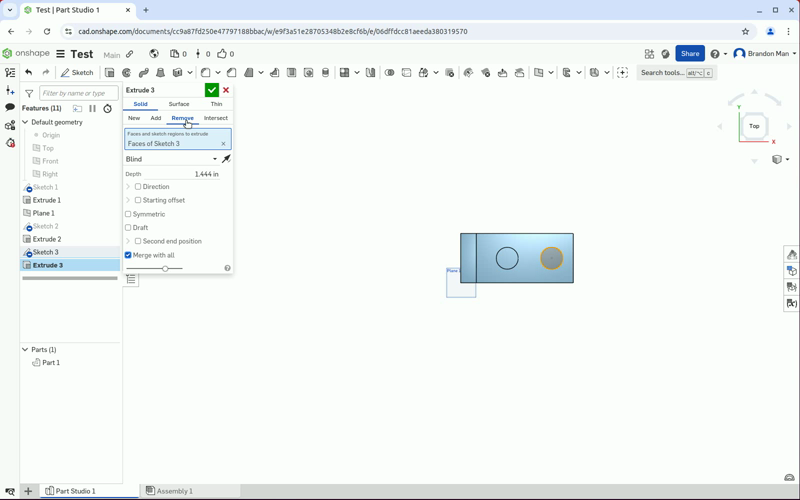
key(enter)
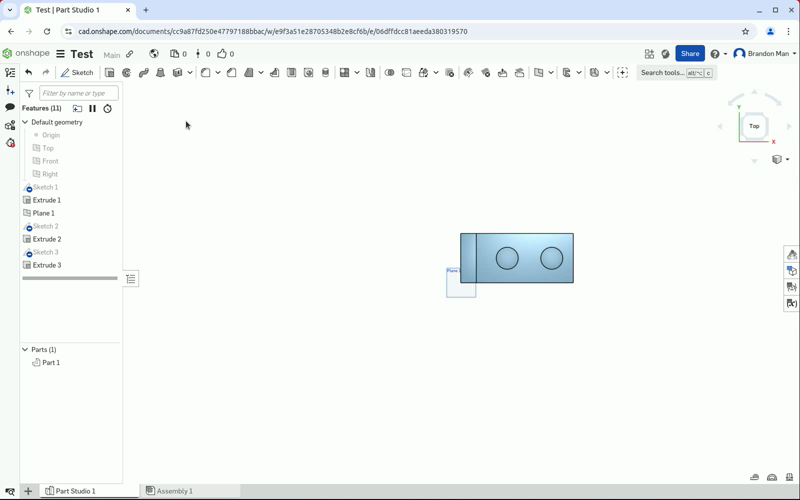
key(shift+h)
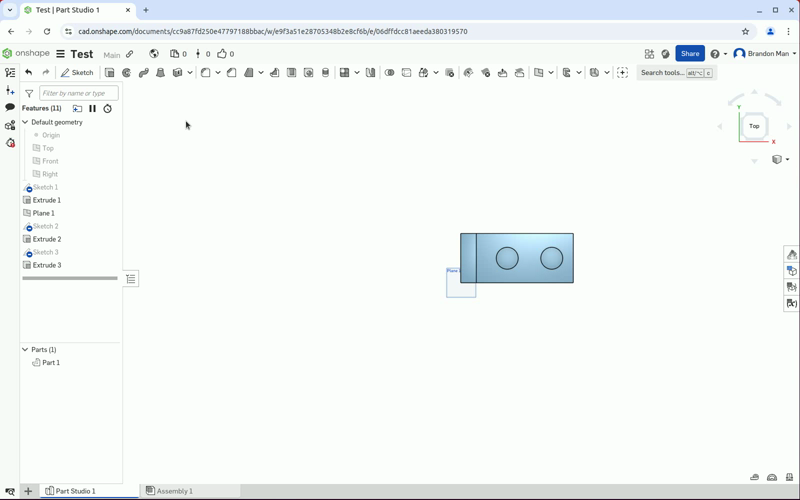
key(shift+h)
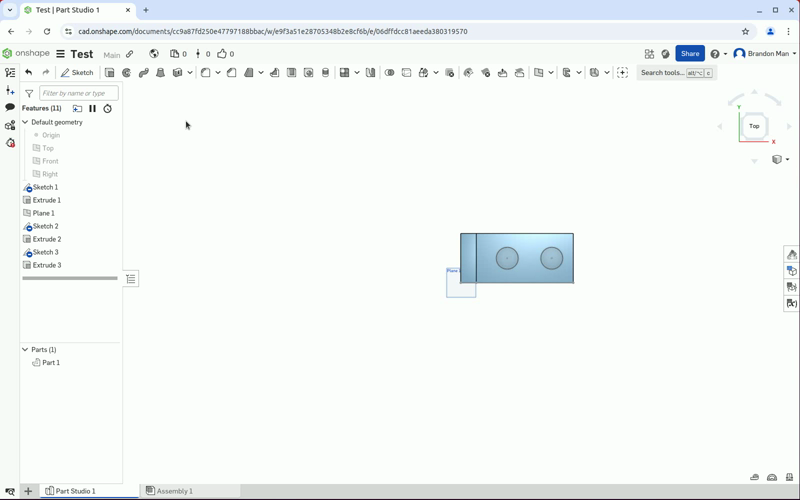
key(shift+7)
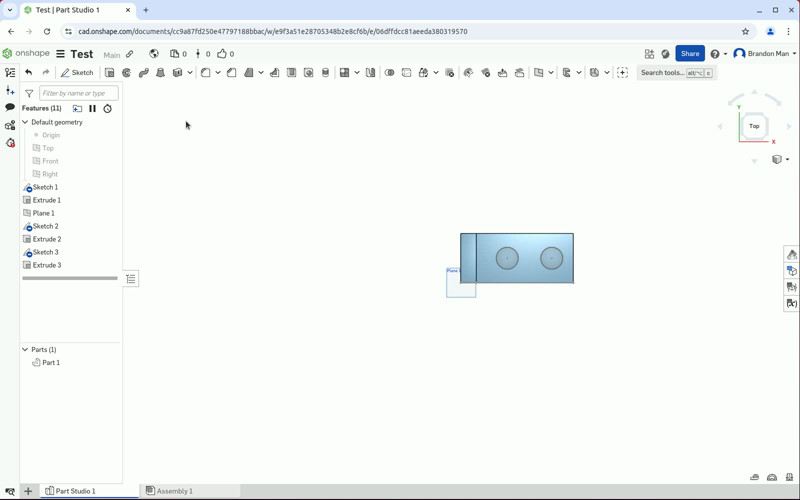
key(up, 3)
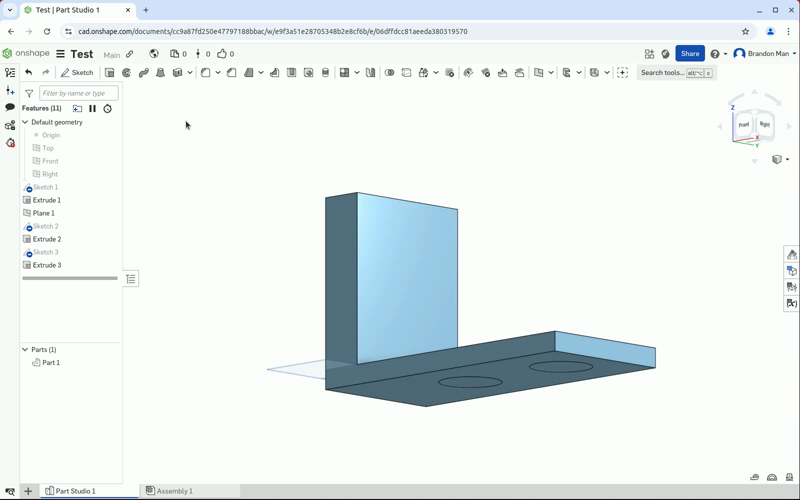
key(left, 3)
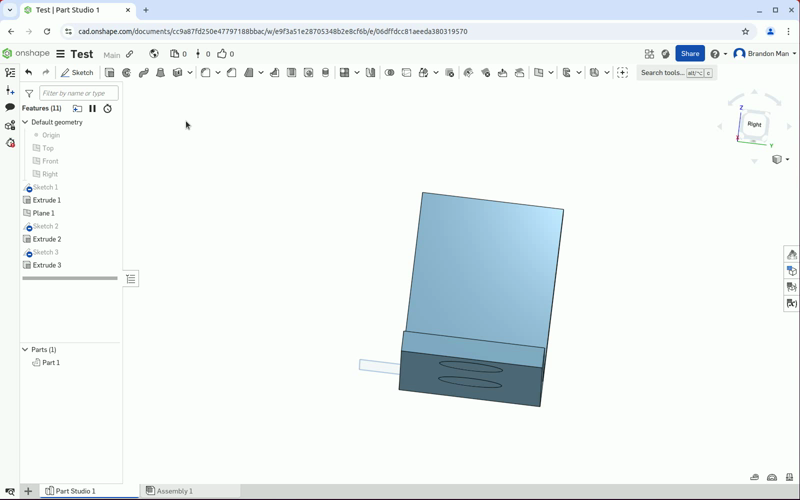
key(right, 3)
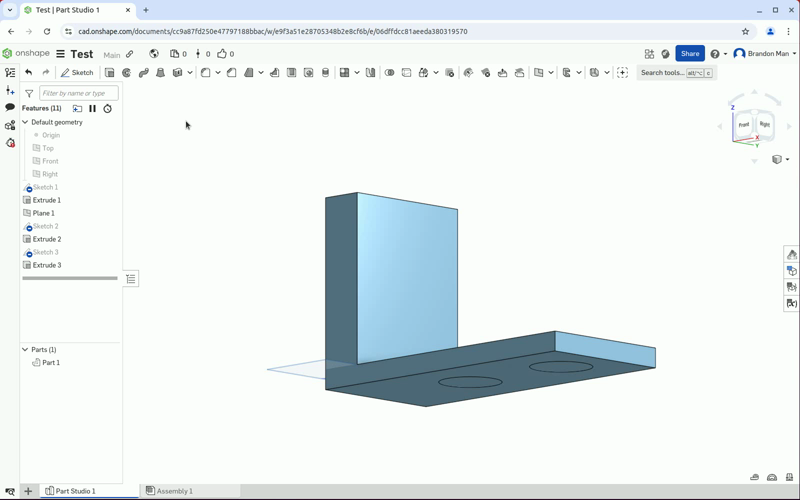
key(down, 3)
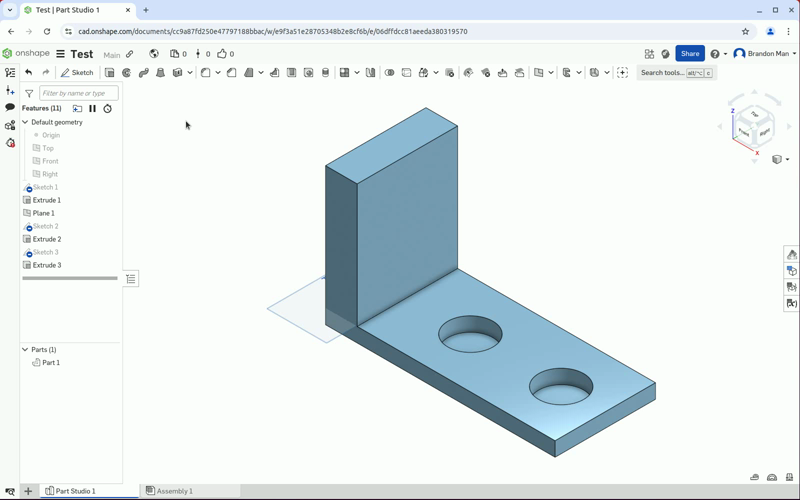
mouse_move(73, 189)
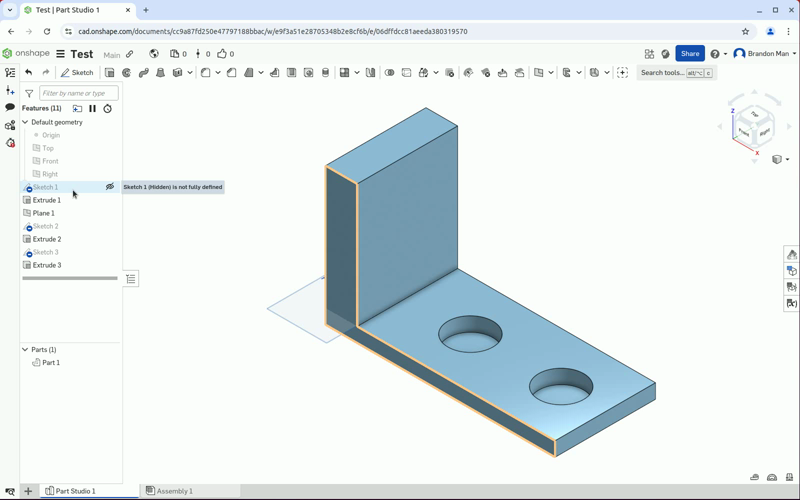
click(73, 189)